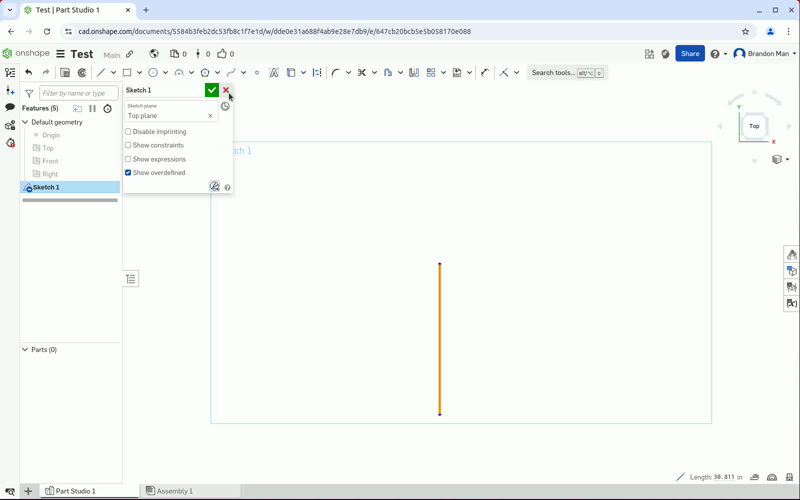
key(shift+h)
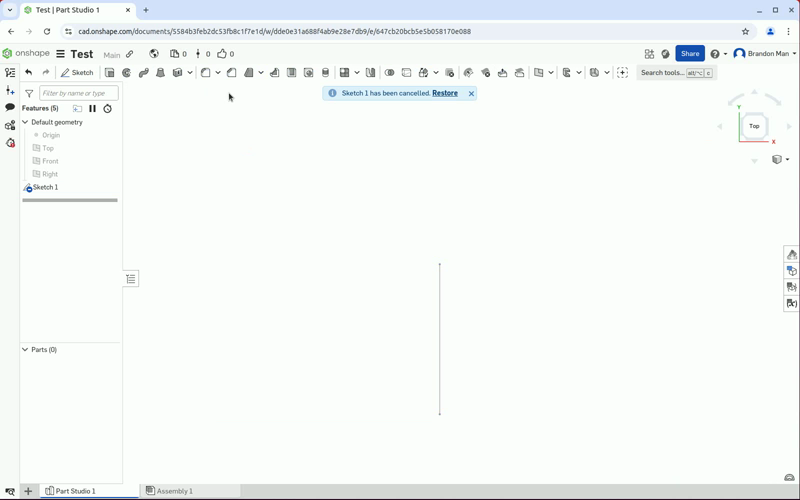
key(shift+s)
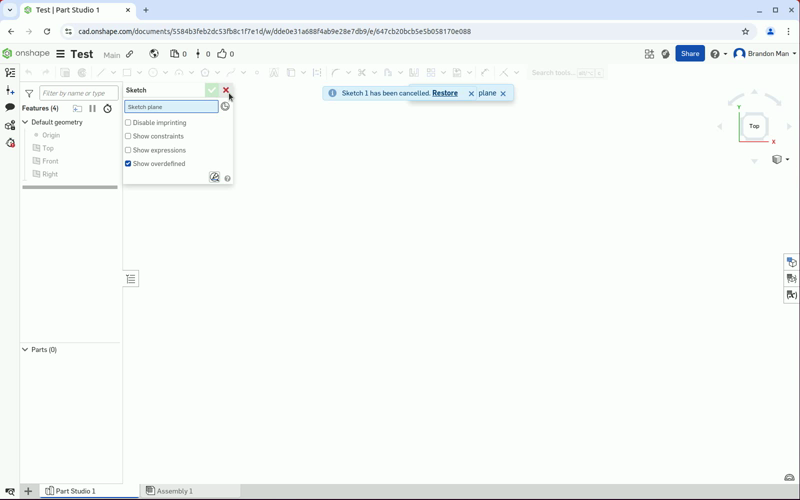
mouse_move(73, 150)
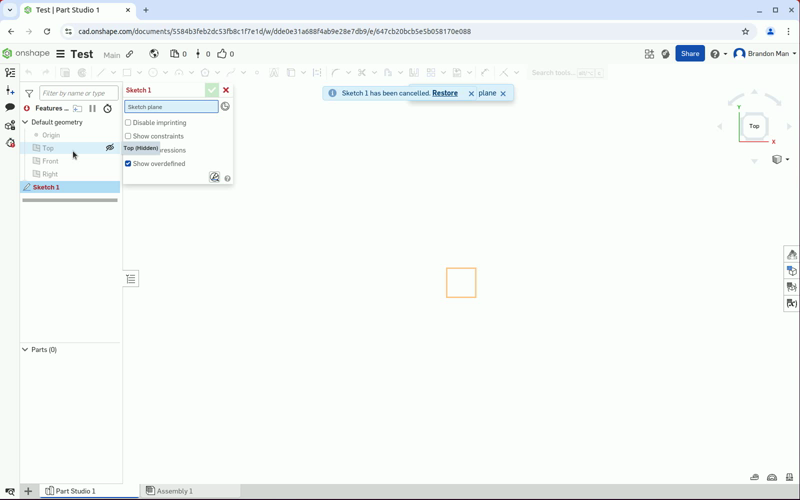
click(73, 150)
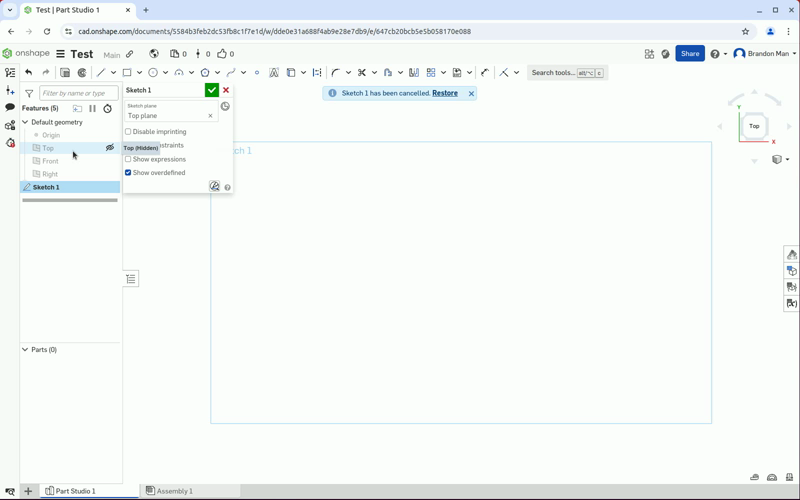
mouse_move(73, 352)
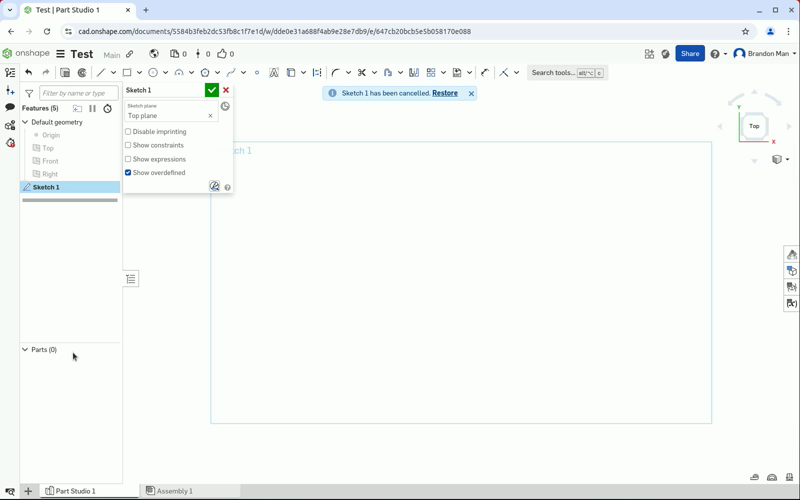
key(y)
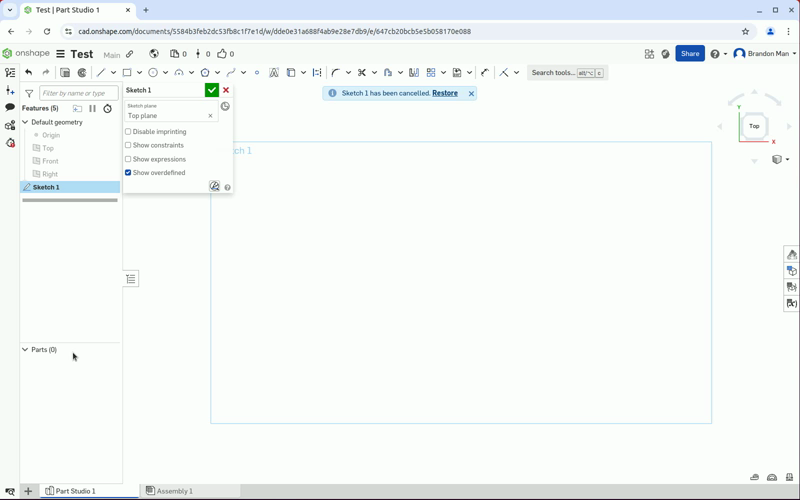
key(l)
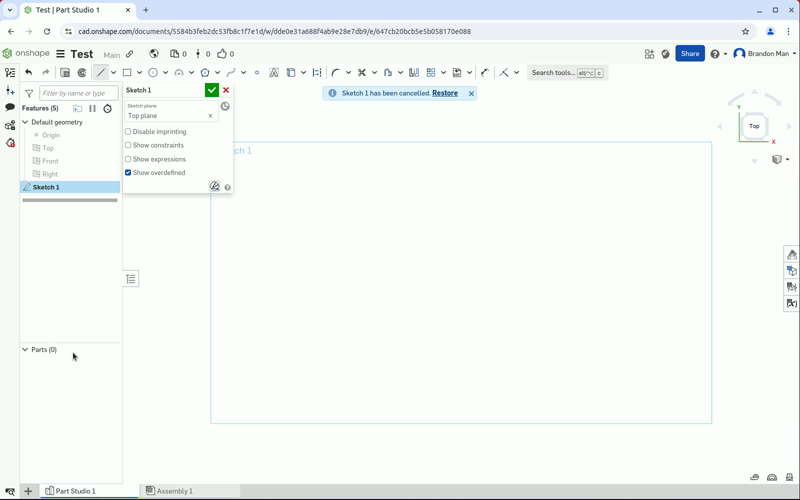
key_down(shift)
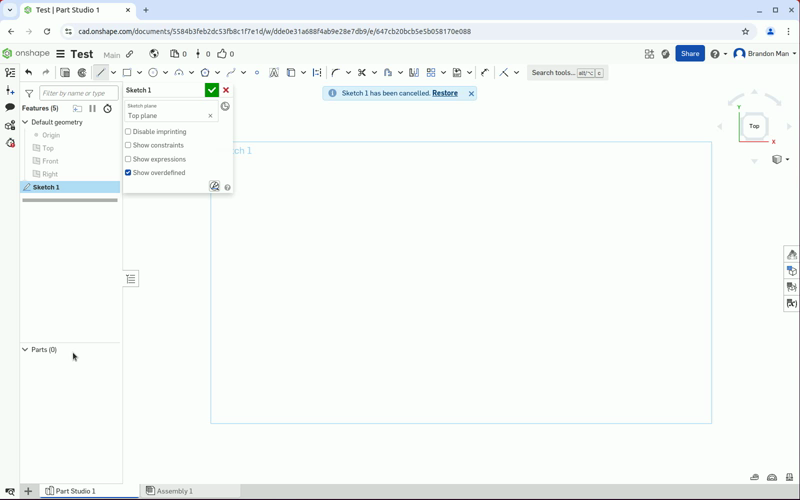
mouse_move(419, 324)
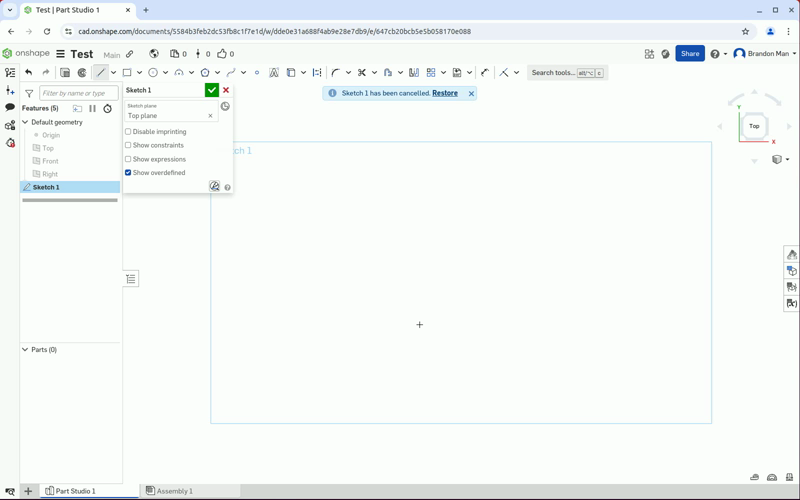
click(419, 324)
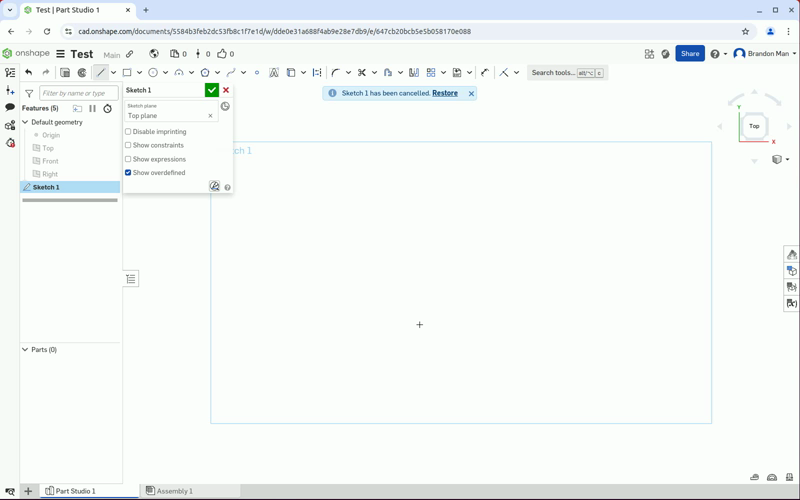
key_up(shift)
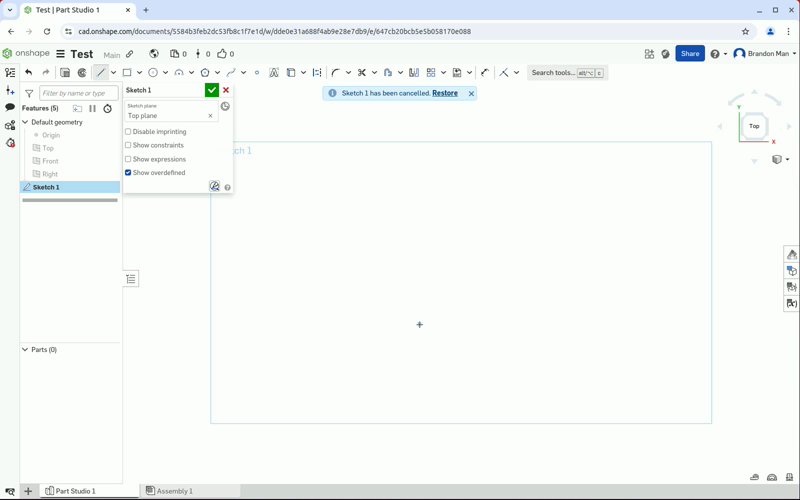
key_down(shift)
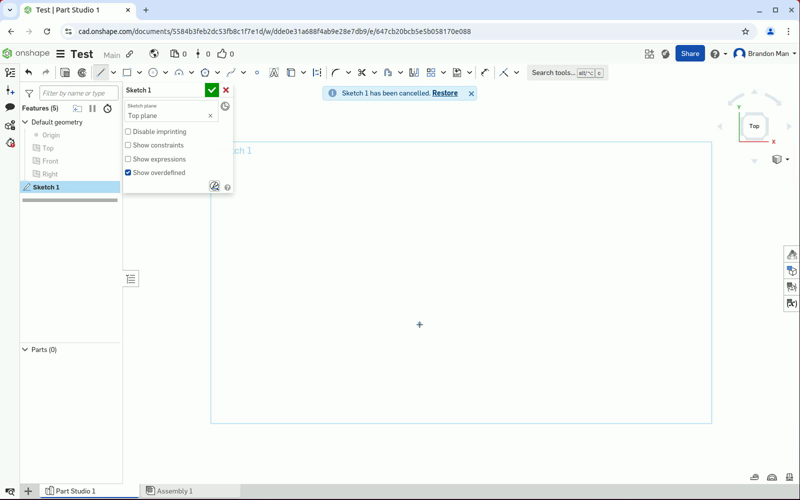
mouse_move(502, 324)
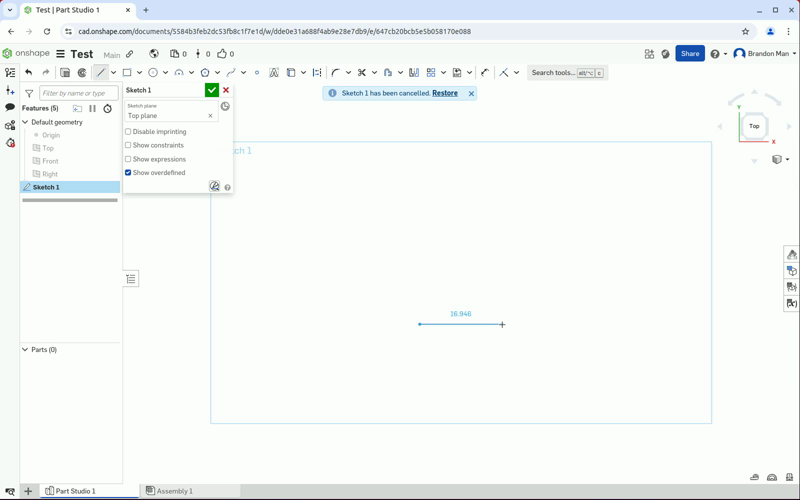
click(502, 324)
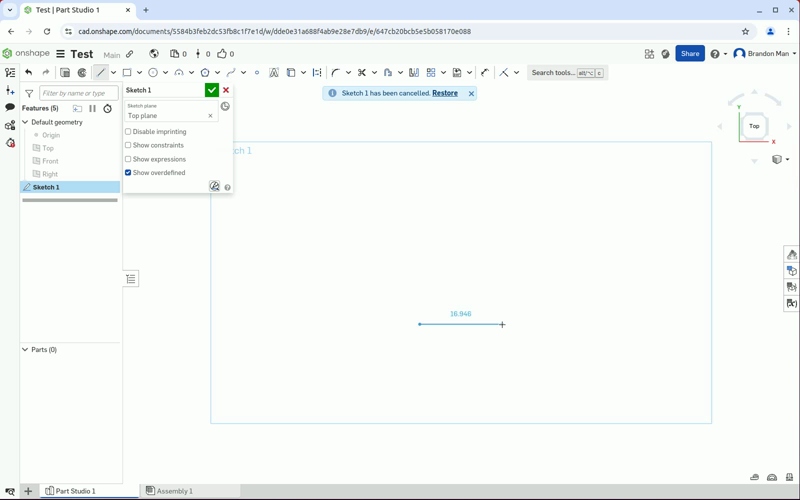
key_up(shift)
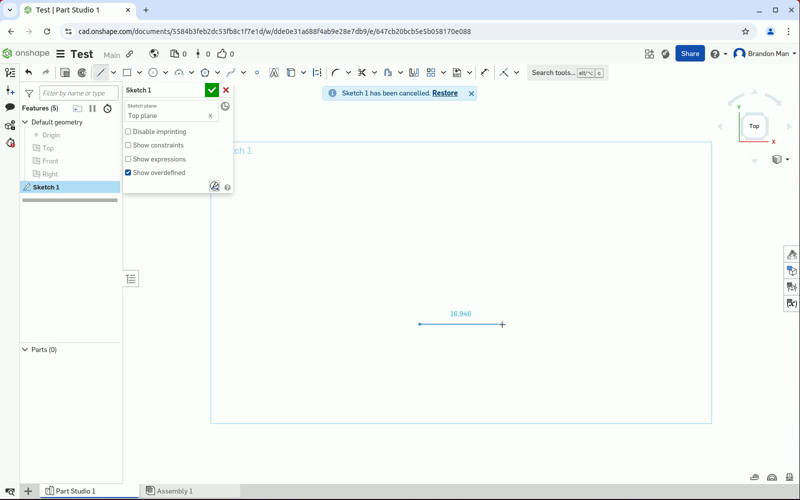
key_down(shift)
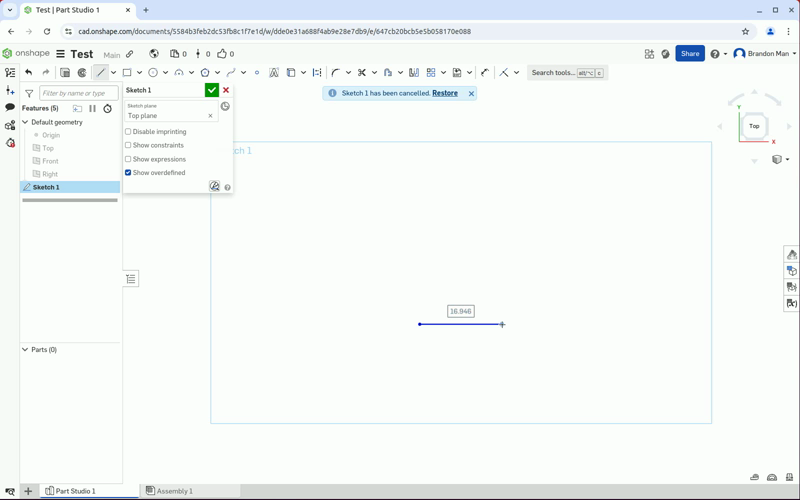
mouse_move(502, 241)
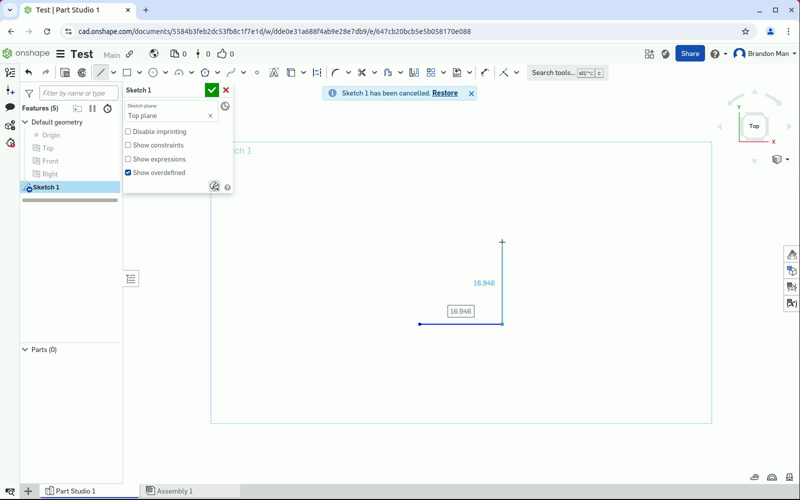
click(502, 241)
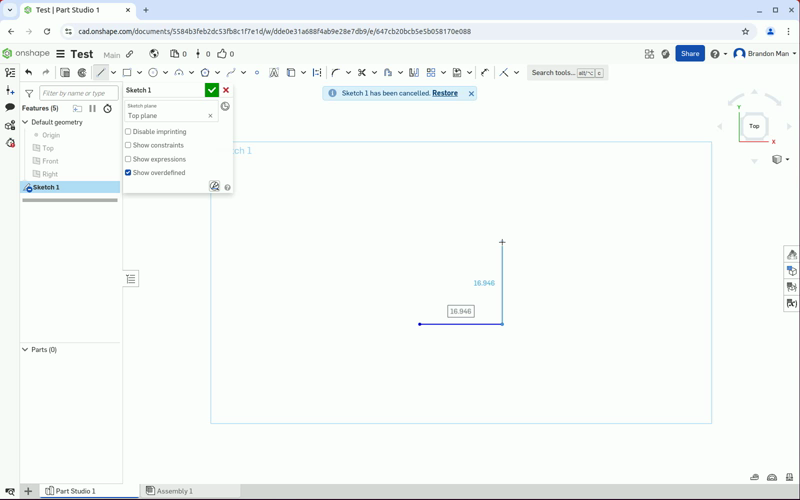
key_up(shift)
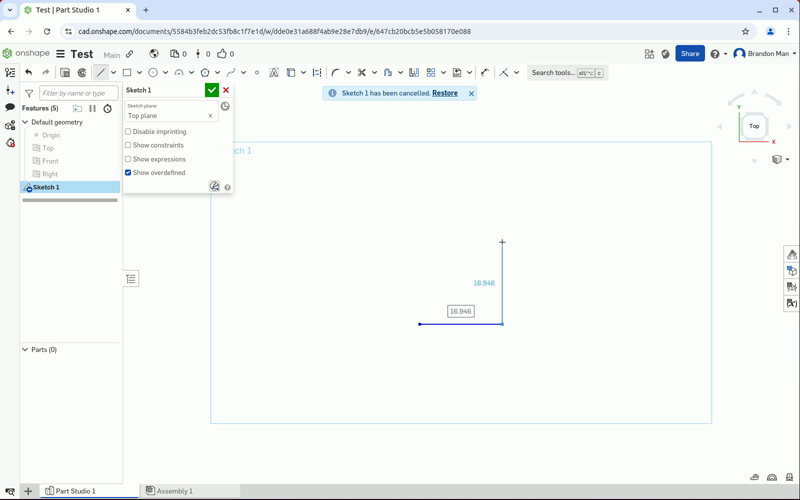
key_down(shift)
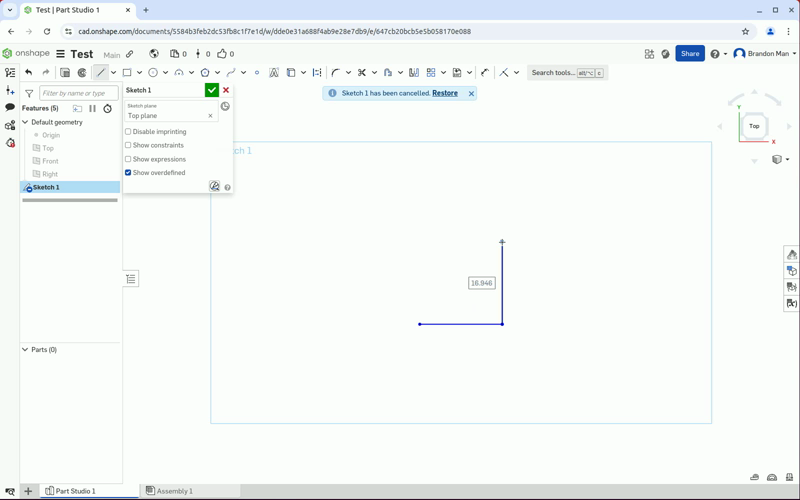
mouse_move(419, 241)
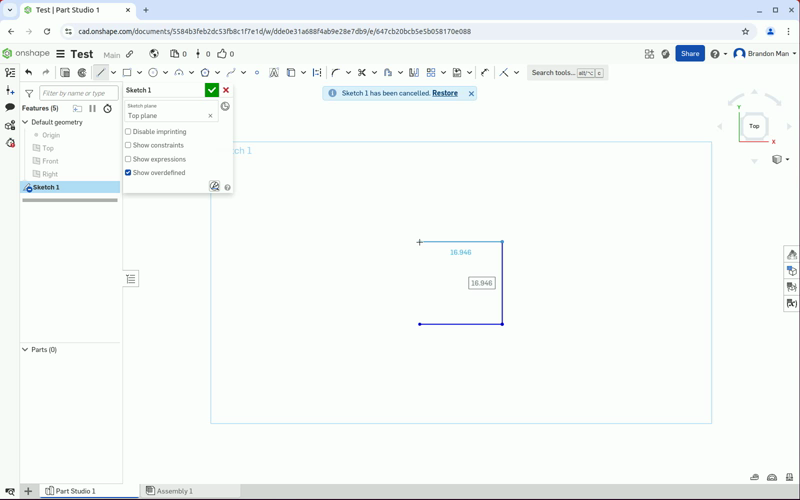
click(419, 241)
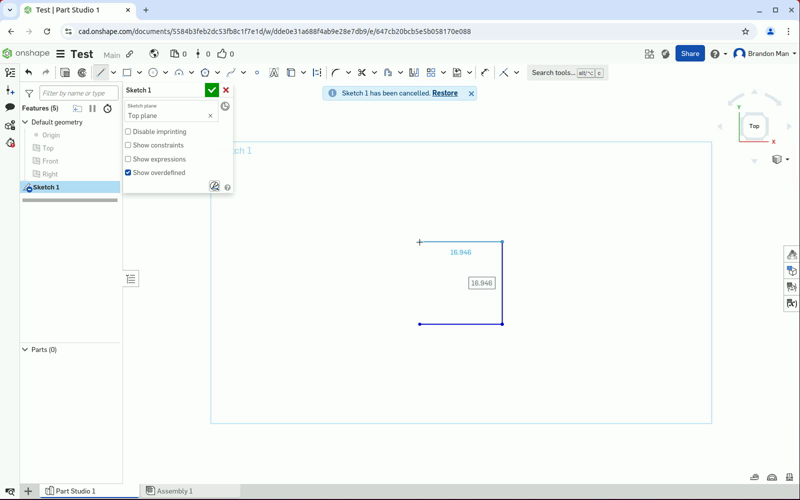
key_up(shift)
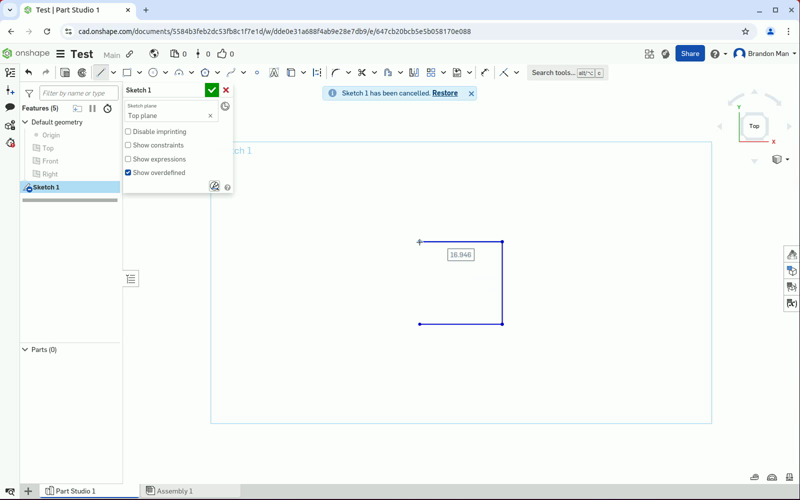
key_down(shift)
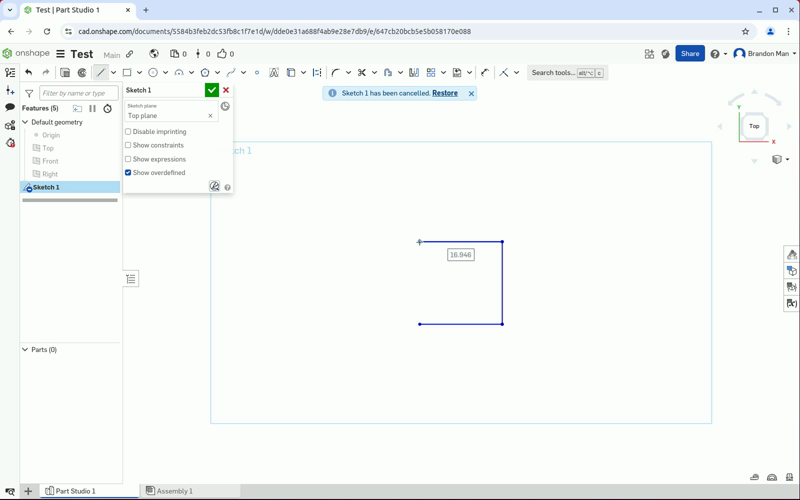
mouse_move(419, 324)
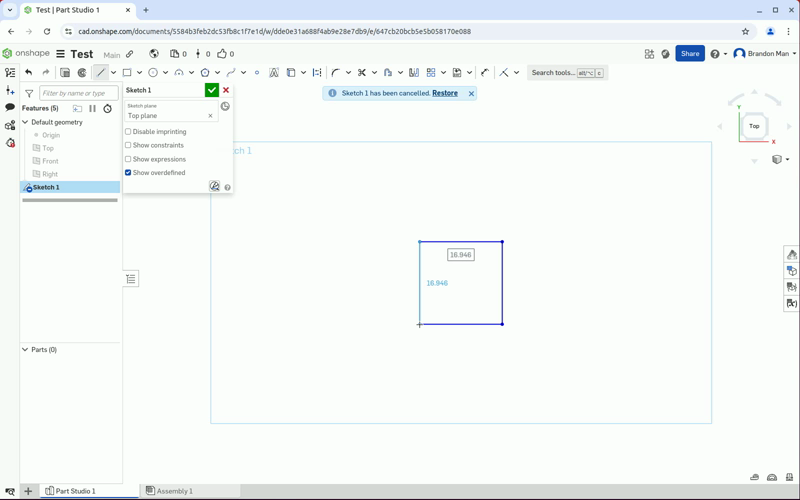
key_up(shift)
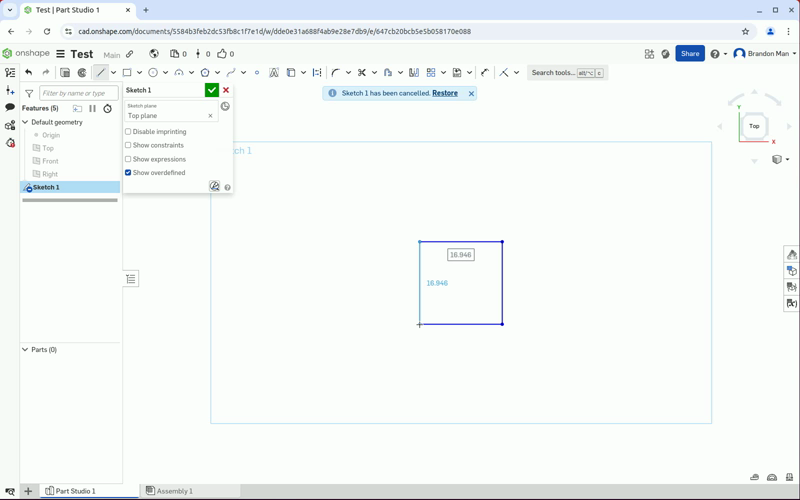
click(419, 324)
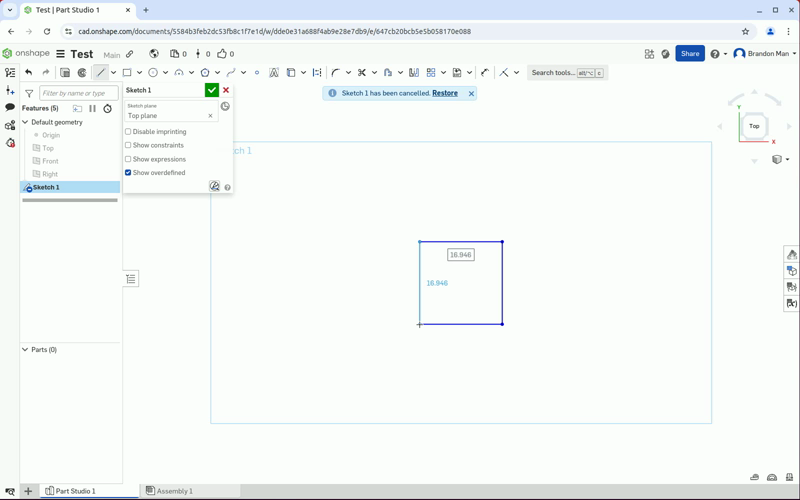
key(esc)
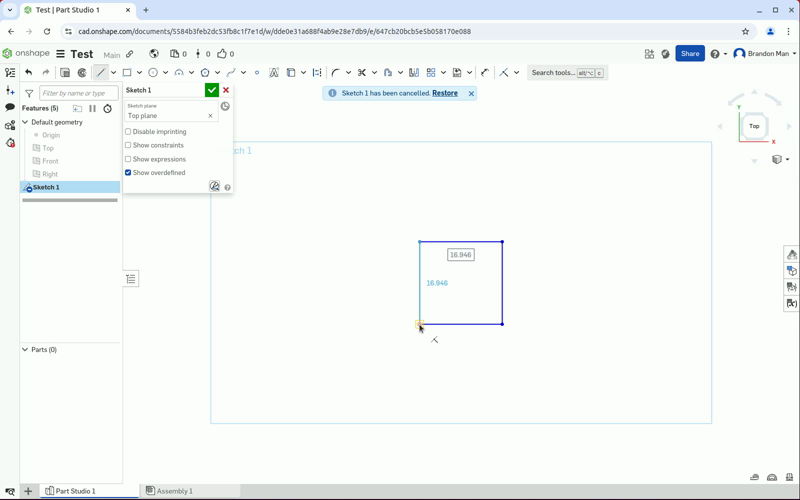
mouse_move(437, 316)
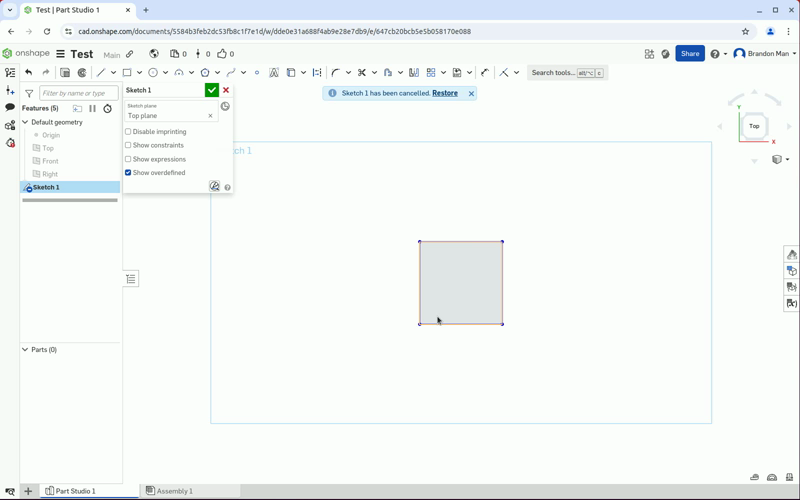
click(437, 316)
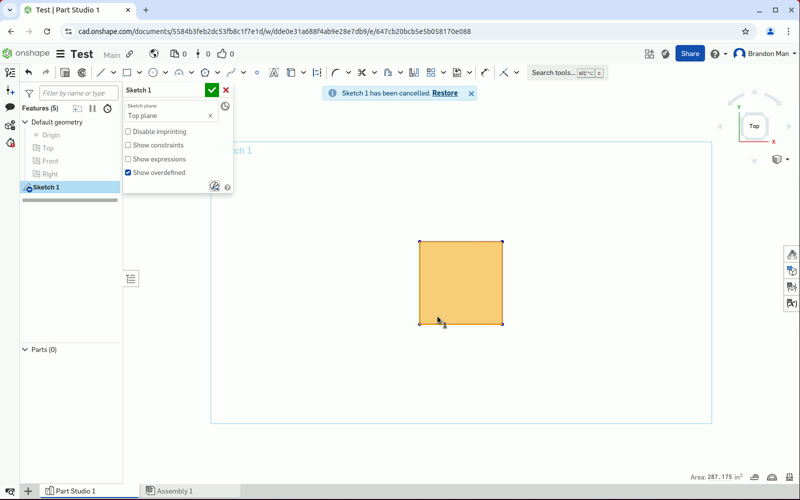
mouse_move(73, 352)
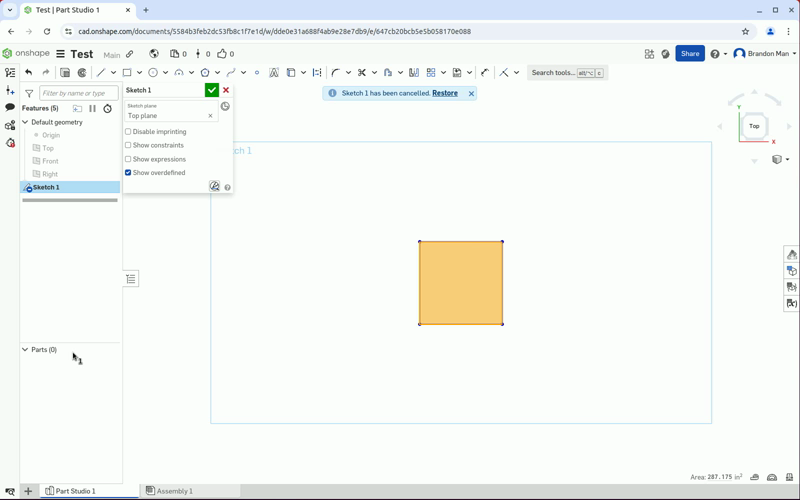
key(shift+y)
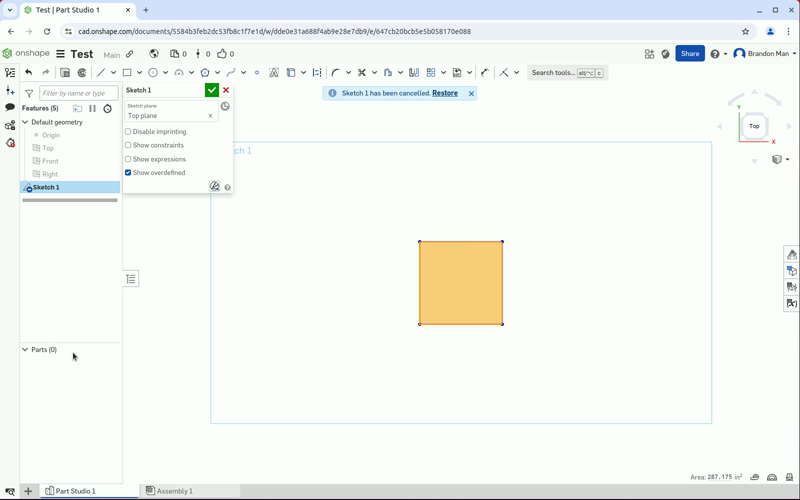
key(shift+e)
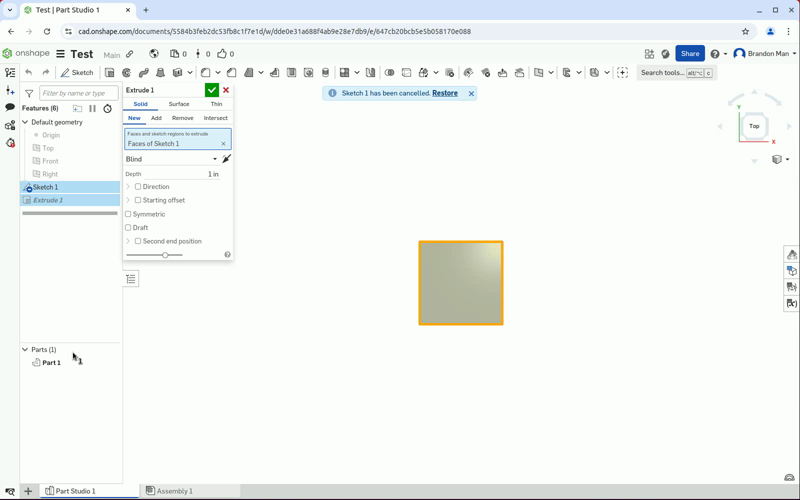
mouse_move(143, 106)
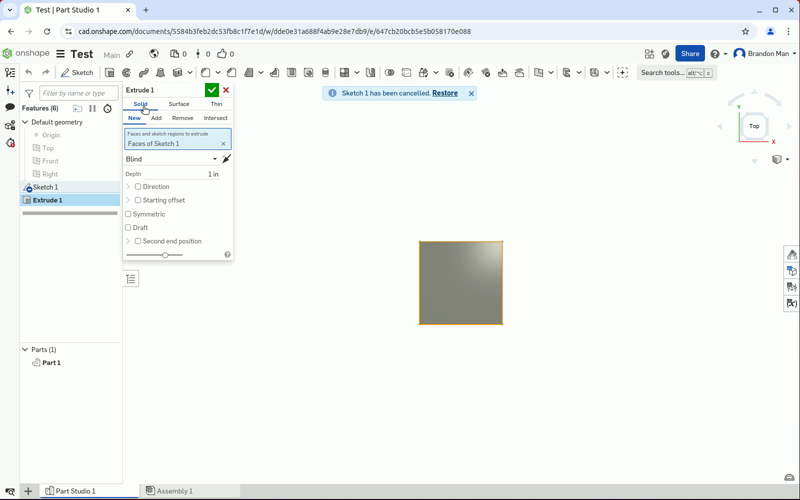
click(143, 106)
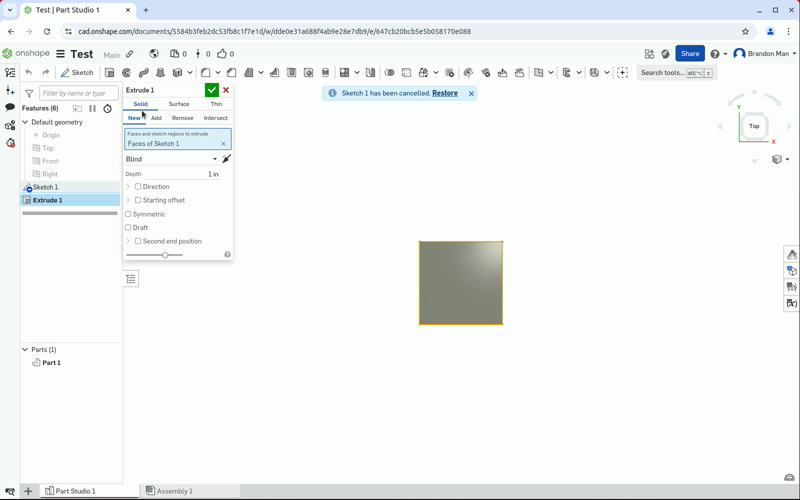
mouse_move(137, 120)
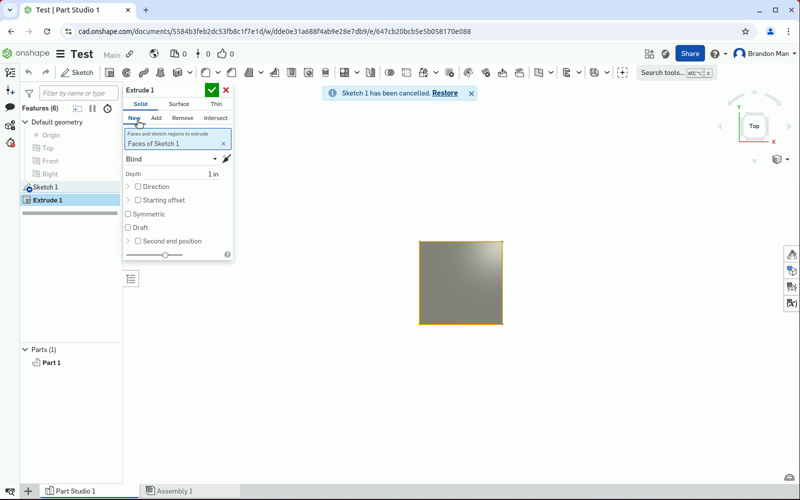
click(137, 120)
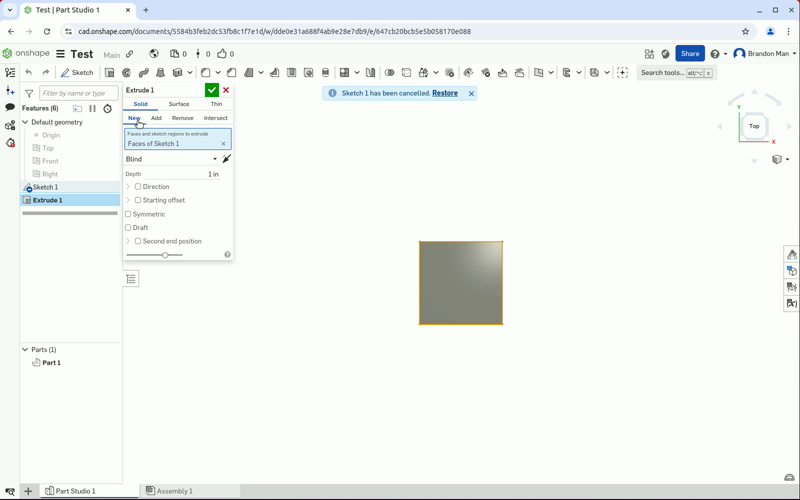
key(tab, 4)
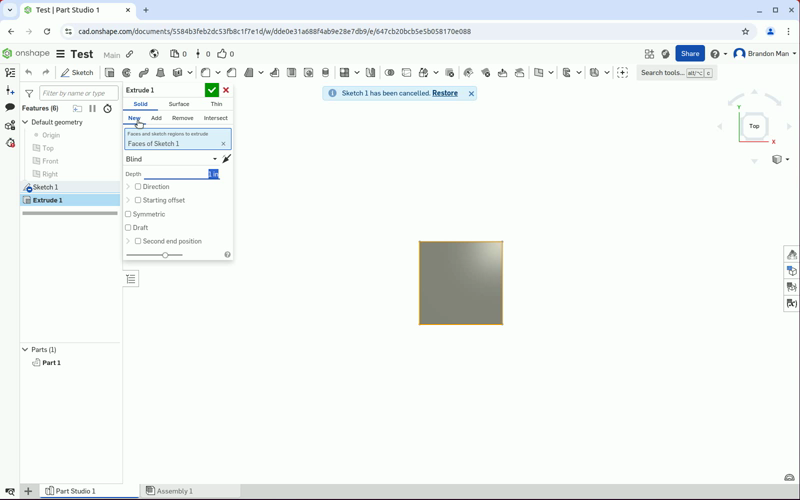
text(3.851)
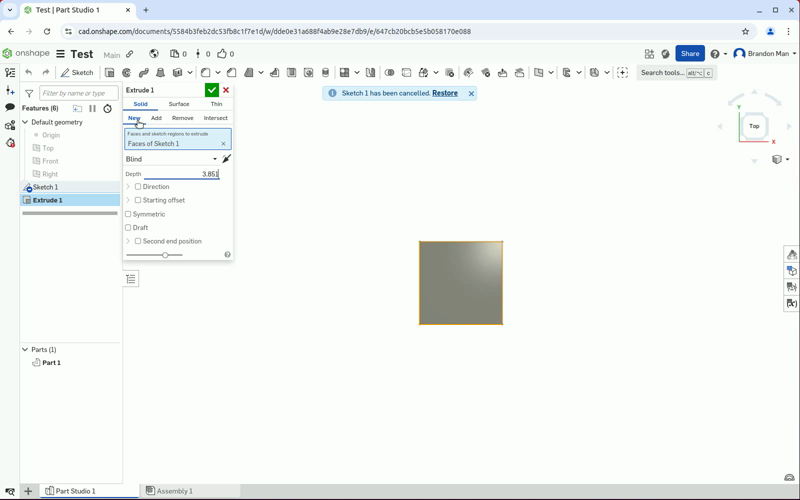
key(enter)
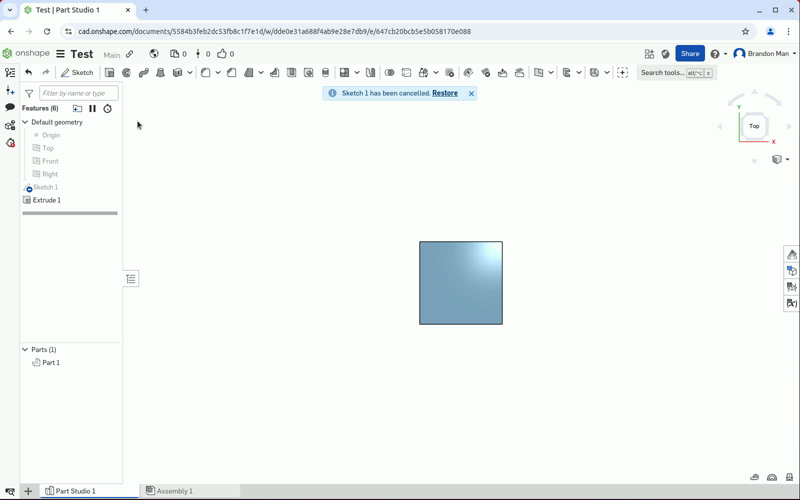
key(shift+h)
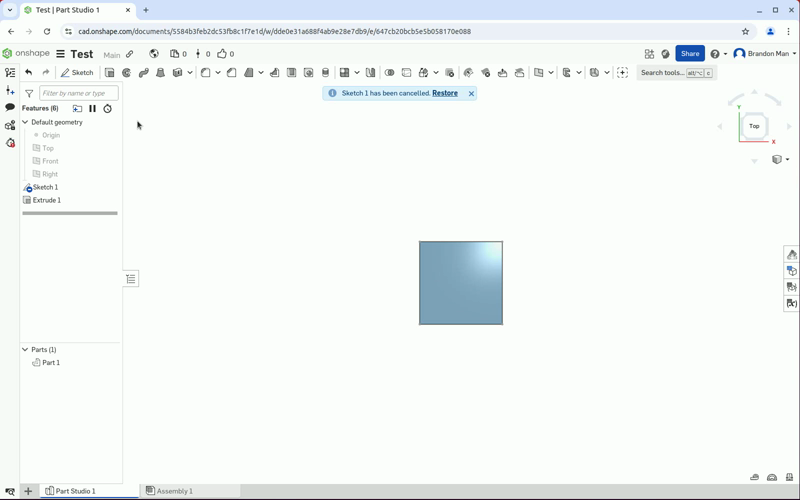
key(shift+h)
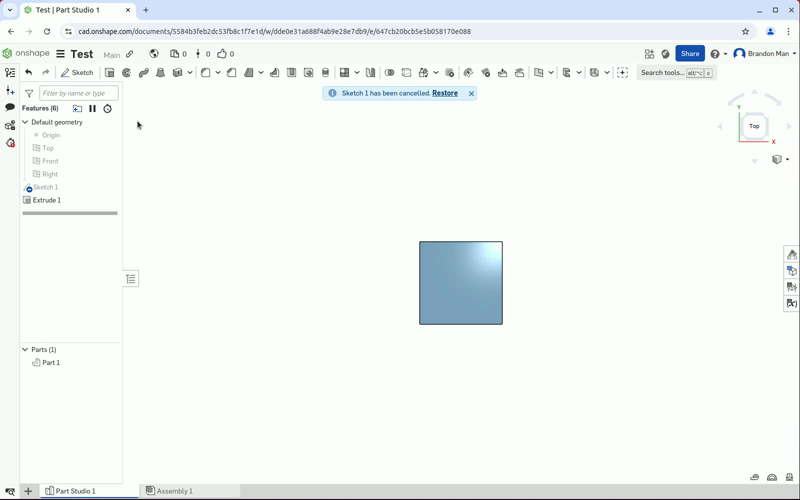
mouse_move(73, 189)
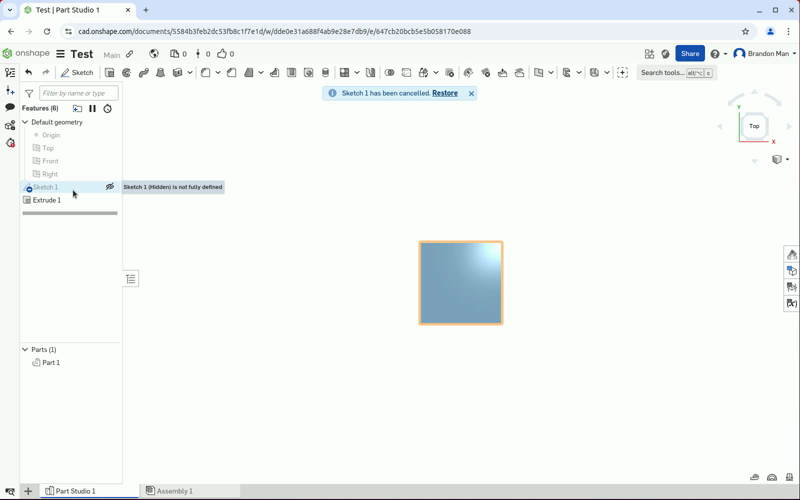
click(73, 189)
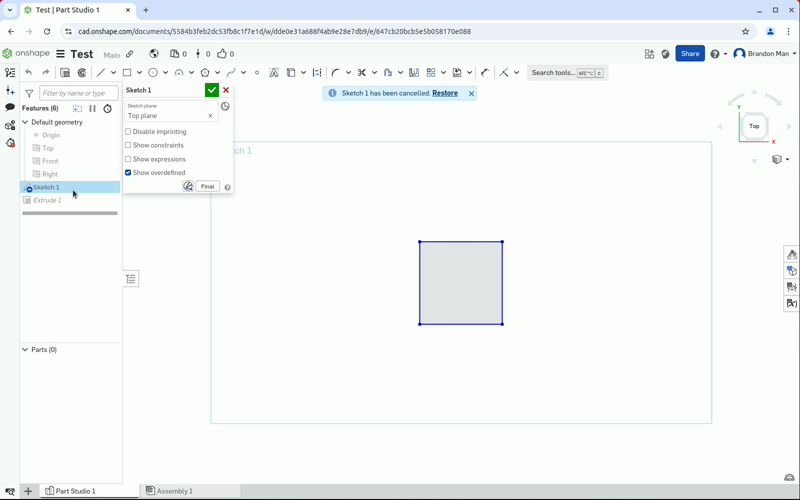
mouse_move(229, 92)
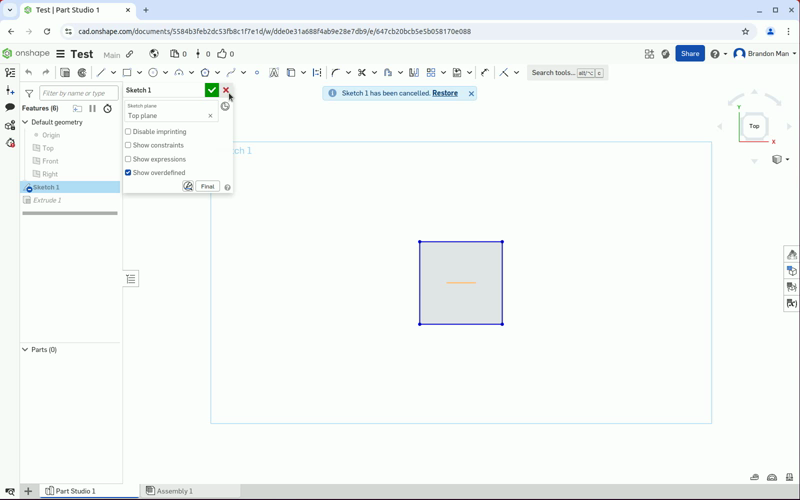
click(229, 92)
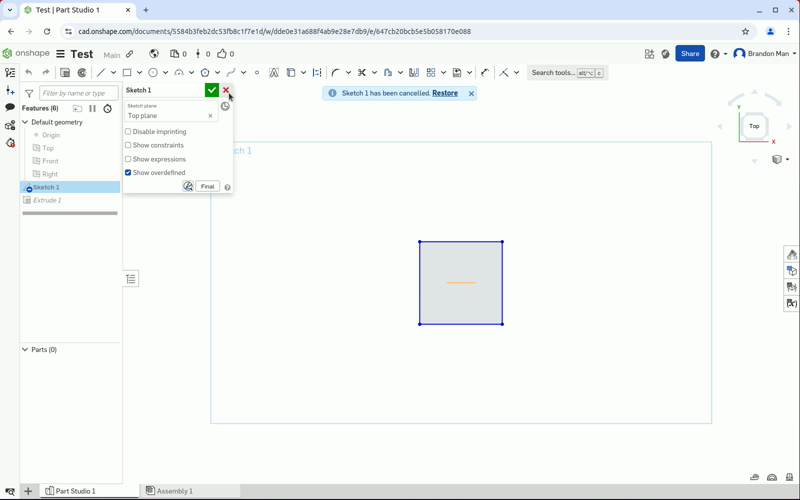
key(shift+s)
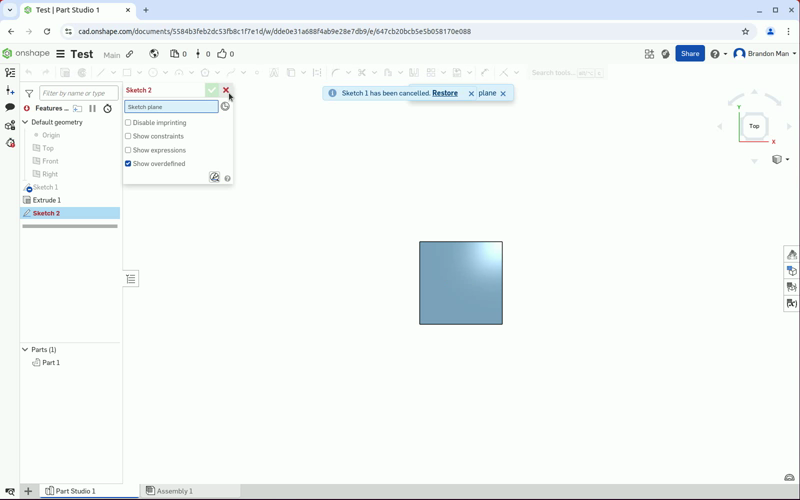
mouse_move(73, 150)
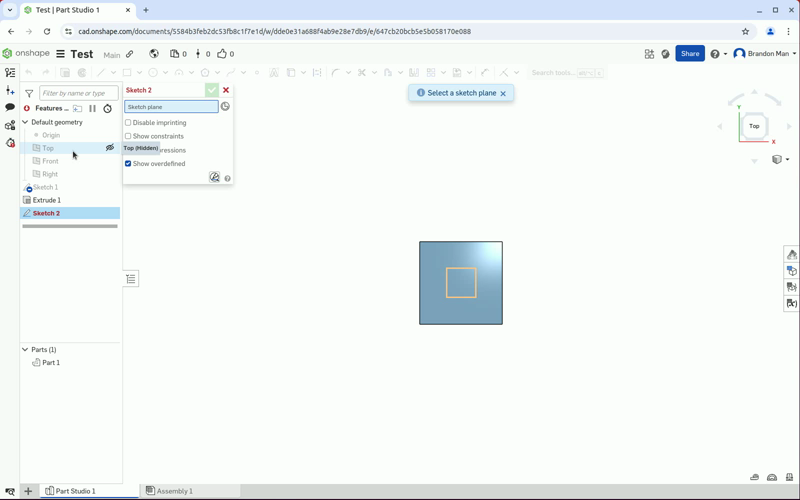
click(73, 150)
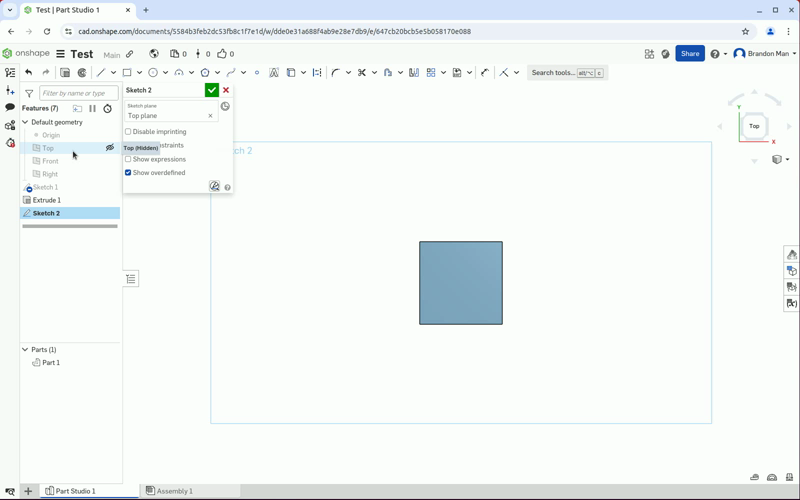
mouse_move(73, 352)
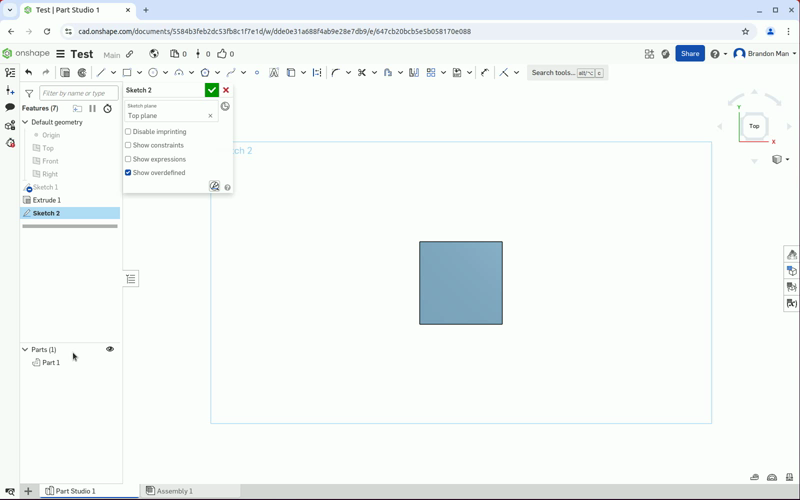
key(y)
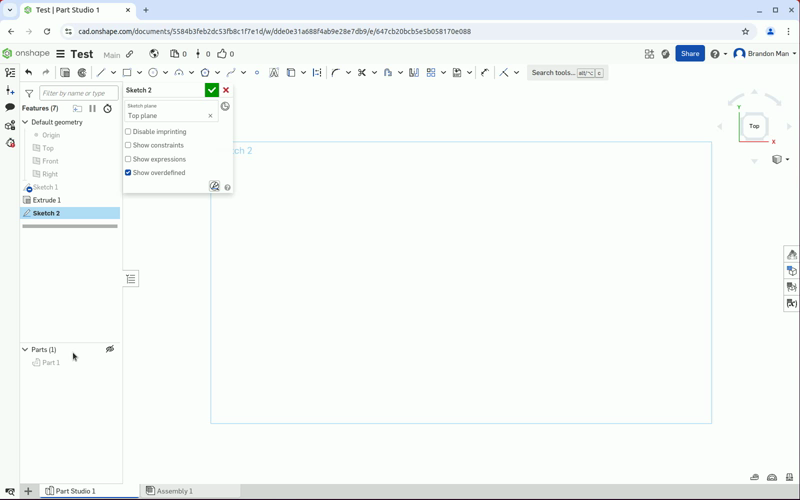
key(l)
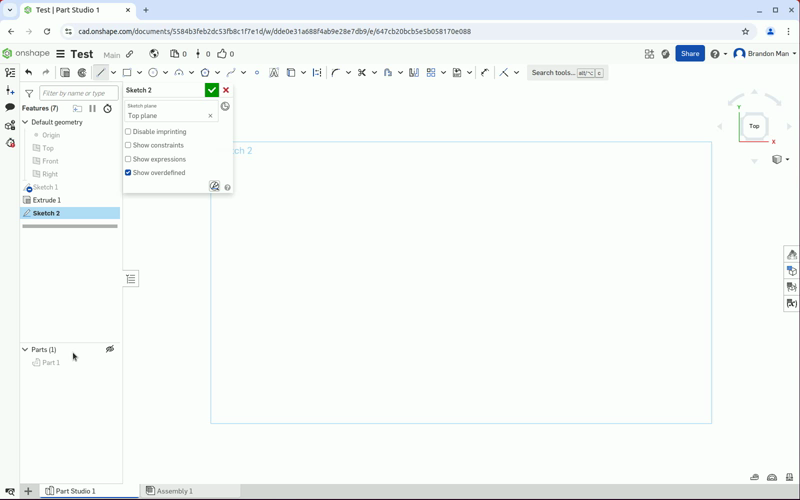
key_down(shift)
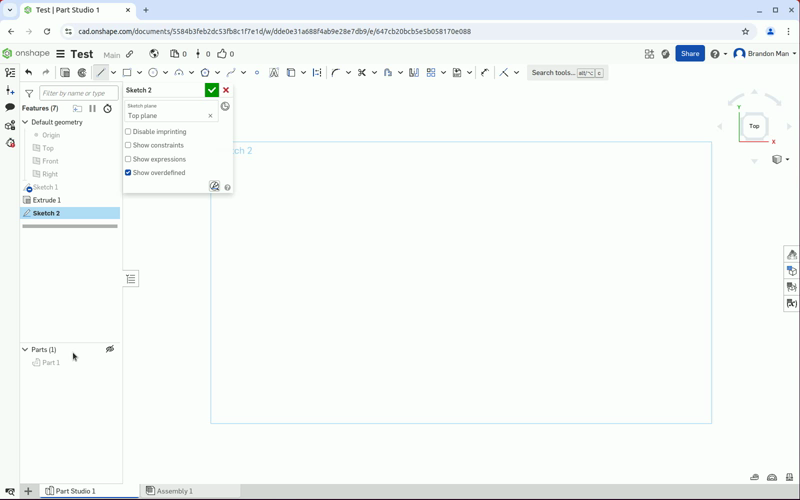
mouse_move(420, 241)
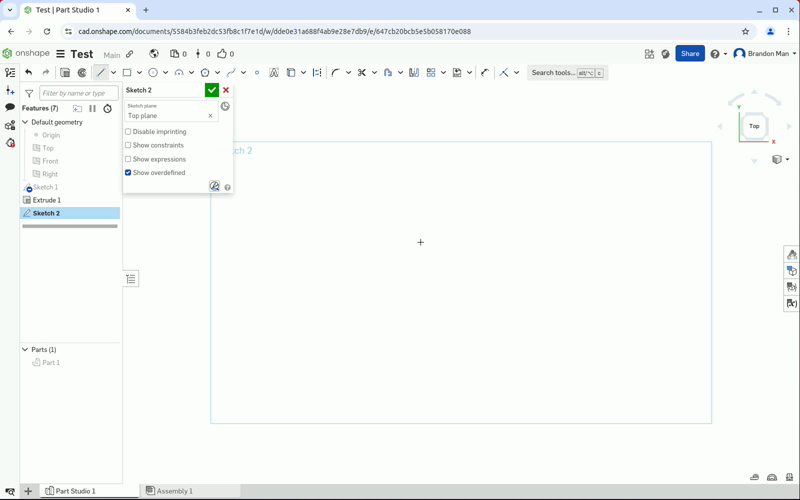
click(420, 241)
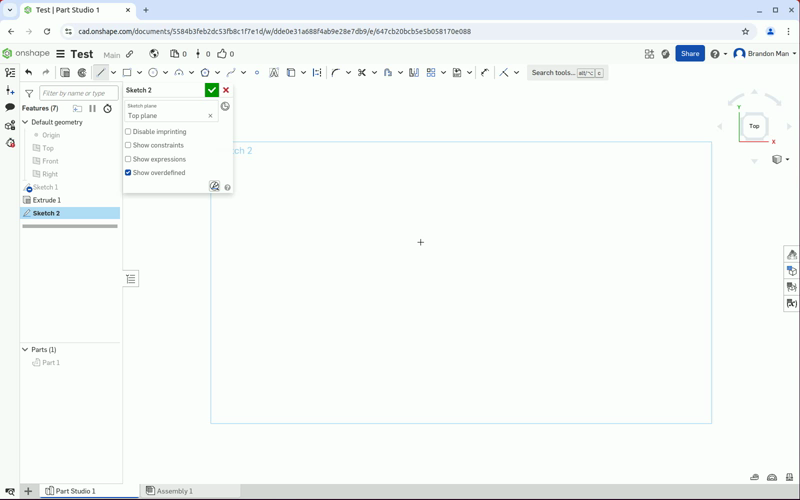
key_up(shift)
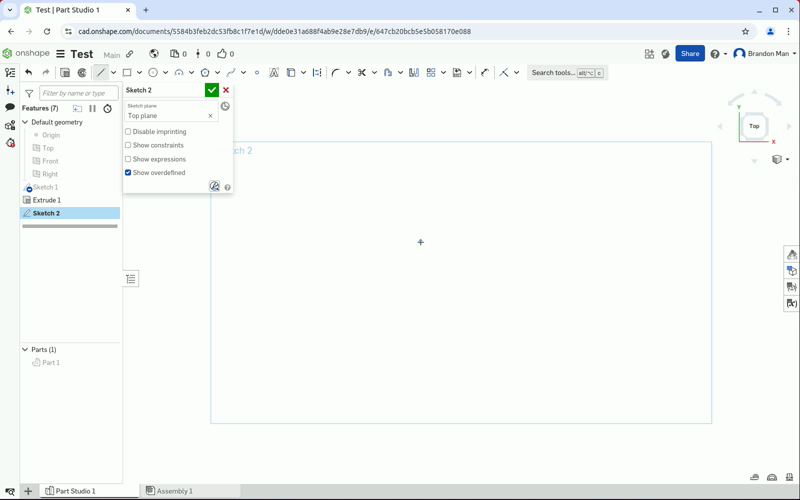
key_down(shift)
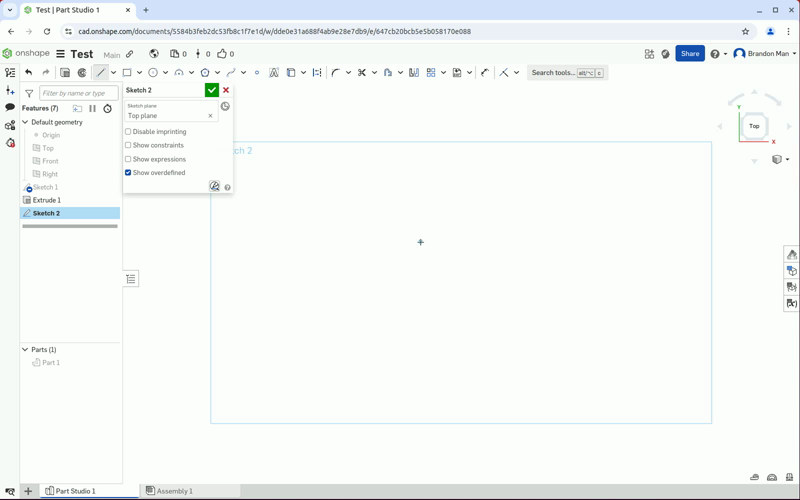
mouse_move(501, 241)
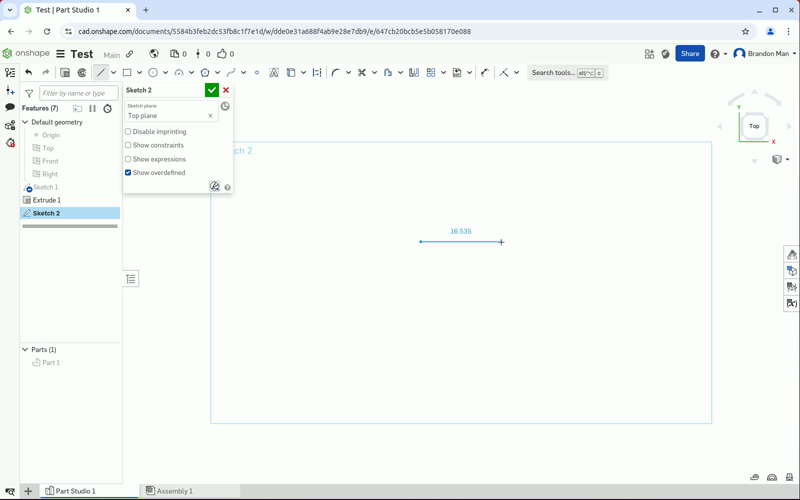
click(501, 241)
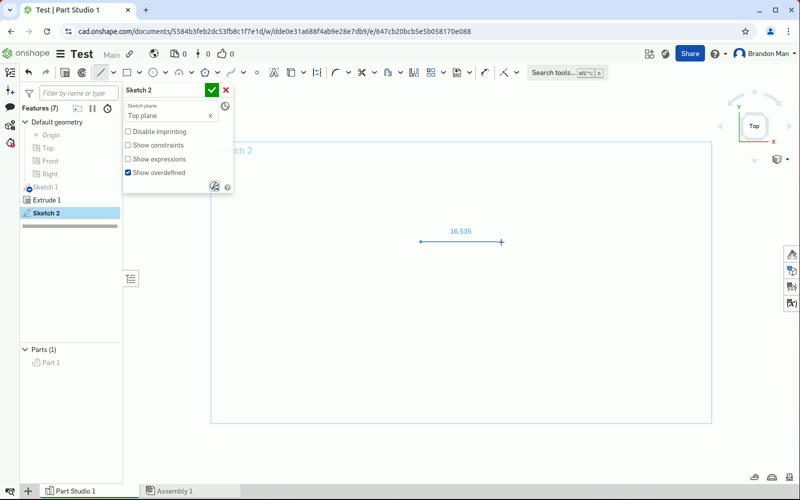
key_up(shift)
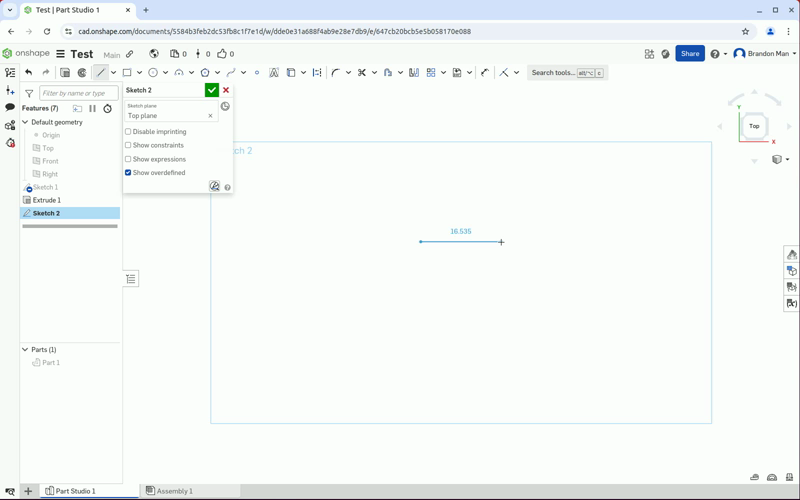
key_down(shift)
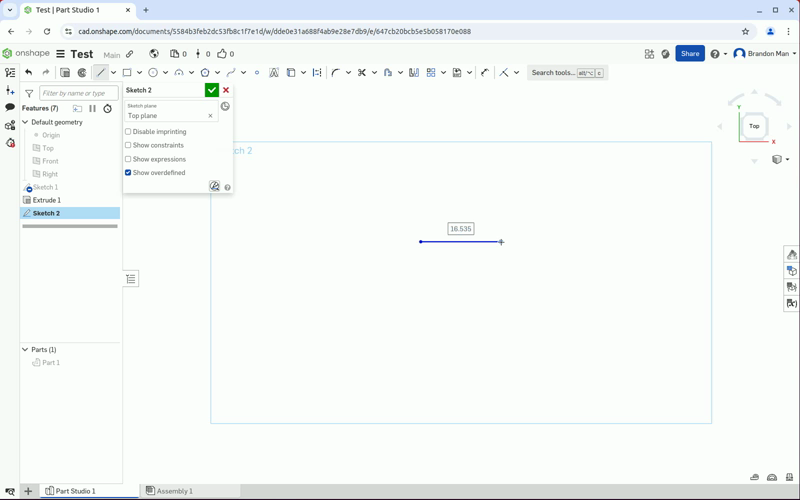
mouse_move(458, 171)
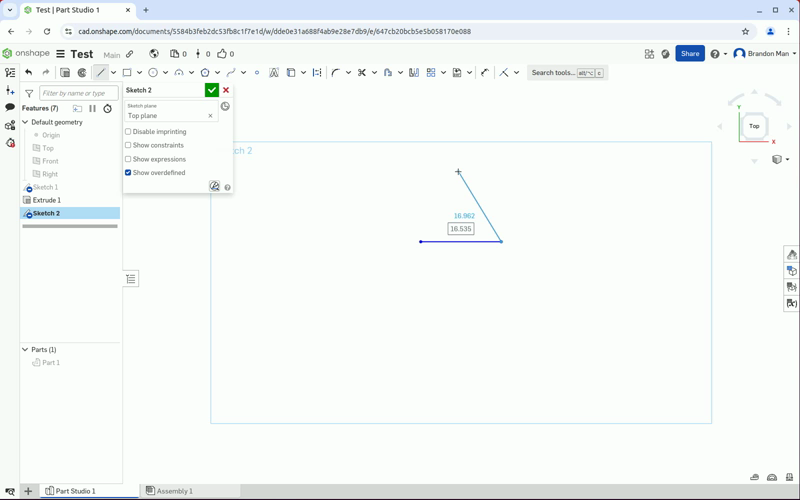
click(458, 171)
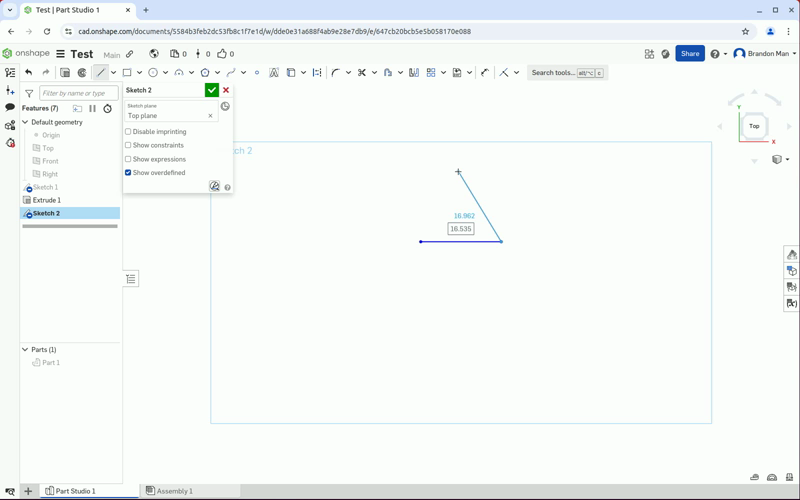
key_up(shift)
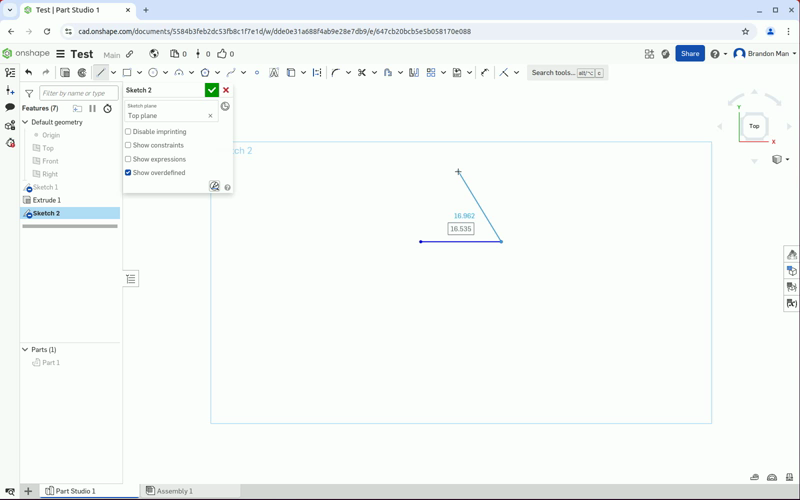
key_down(shift)
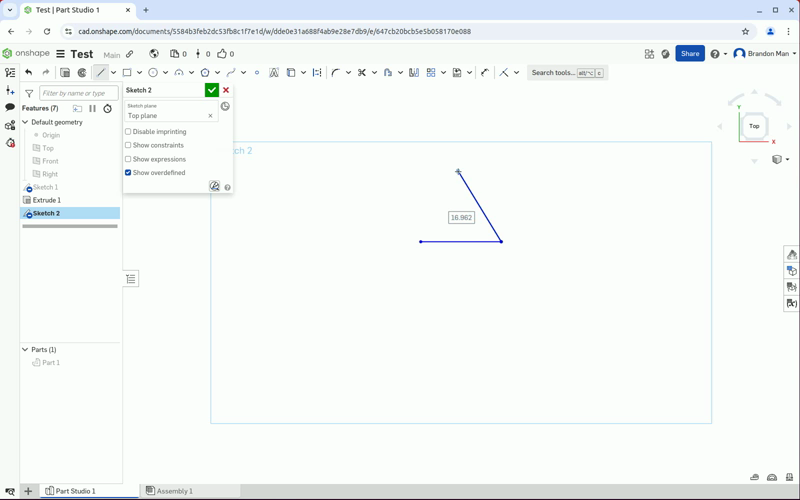
mouse_move(420, 241)
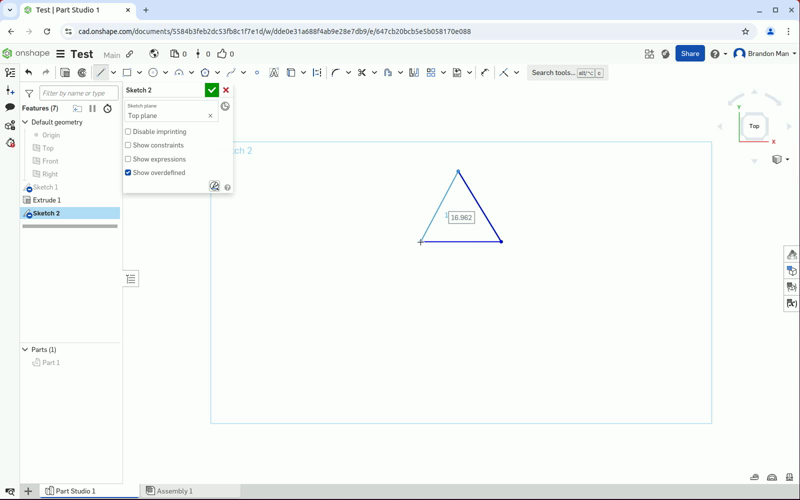
key_up(shift)
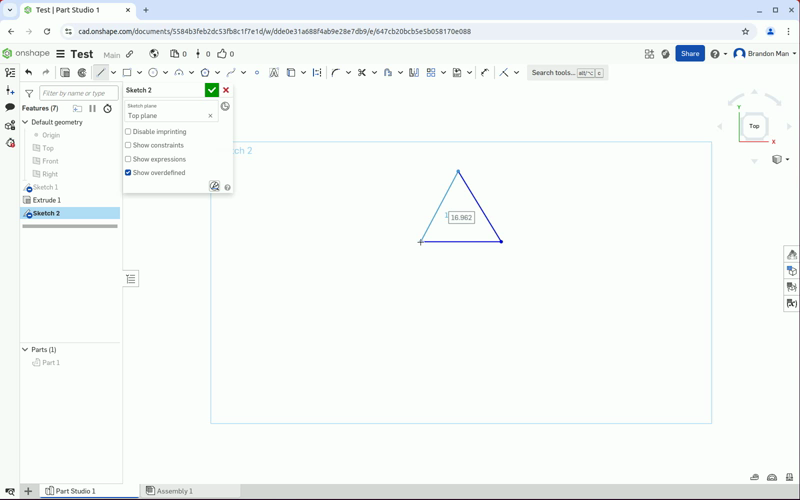
click(420, 241)
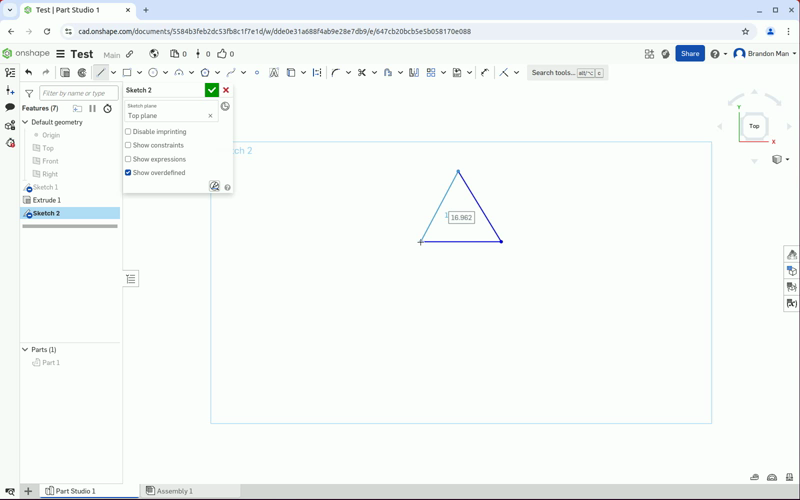
key(esc)
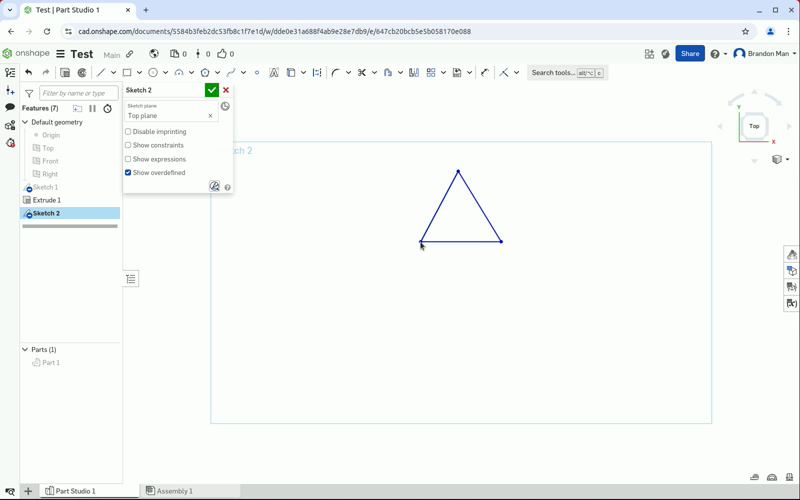
mouse_move(445, 212)
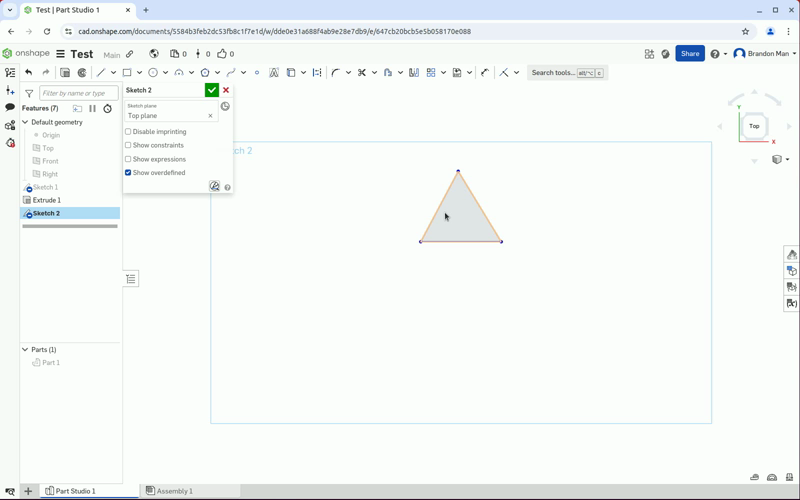
click(445, 212)
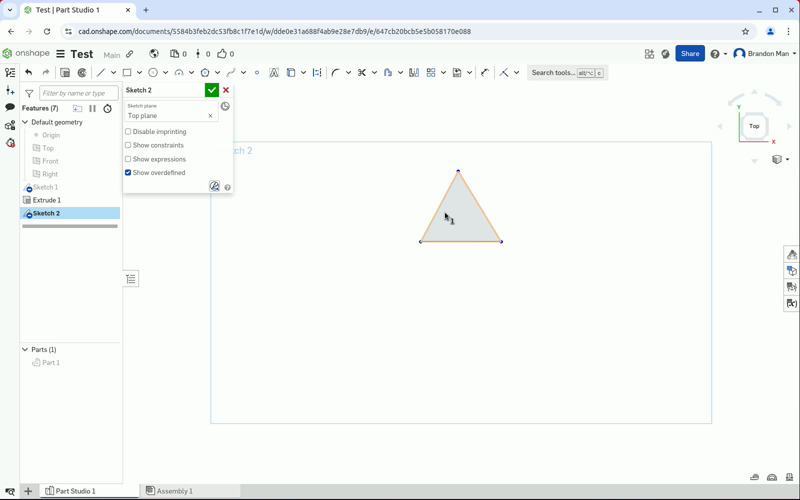
mouse_move(73, 352)
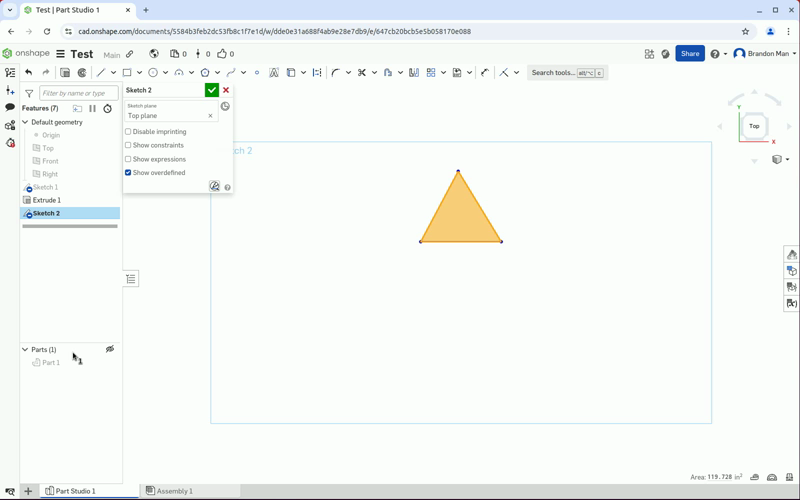
key(shift+y)
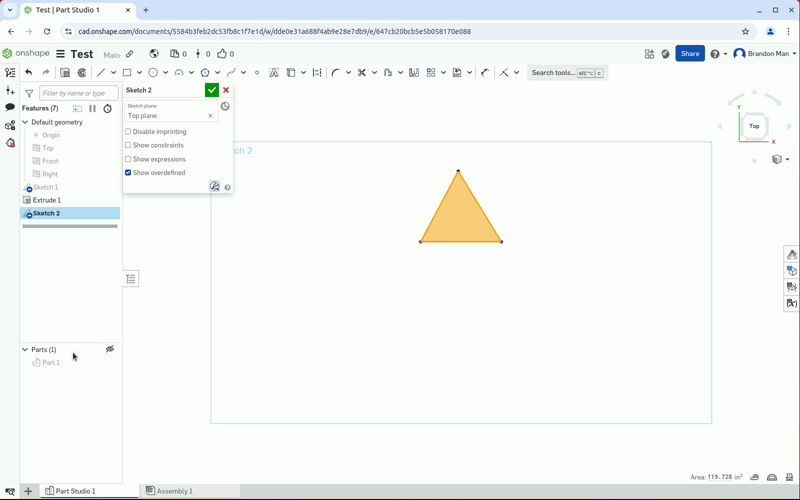
key(shift+e)
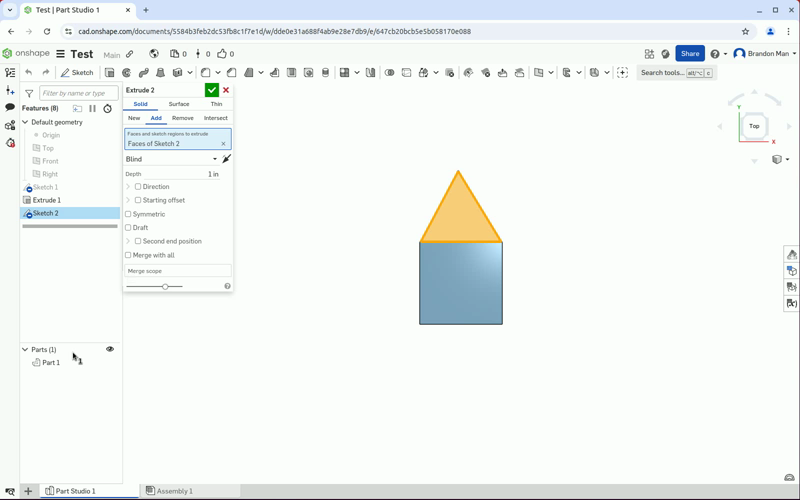
mouse_move(143, 106)
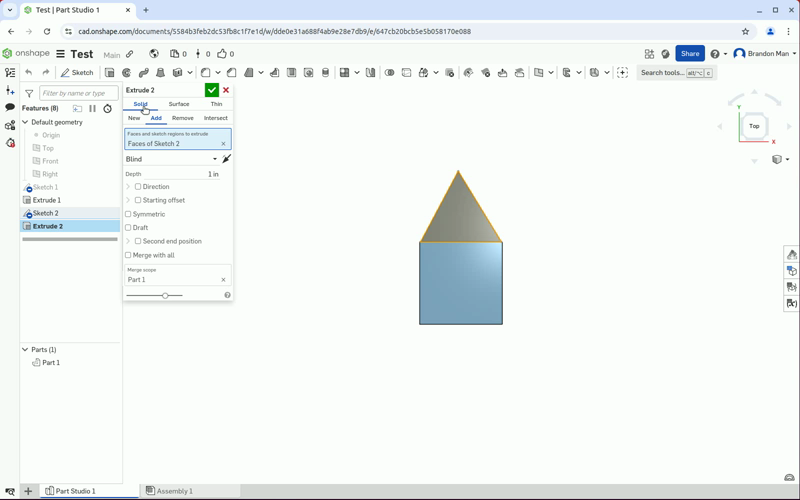
click(143, 106)
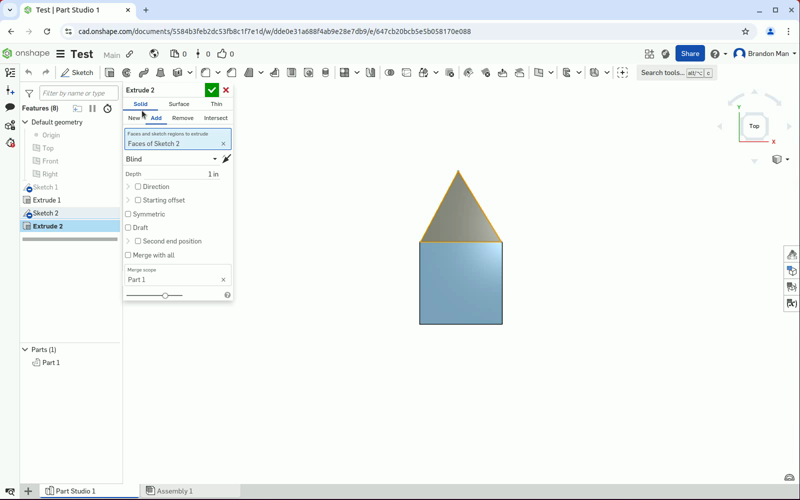
mouse_move(137, 120)
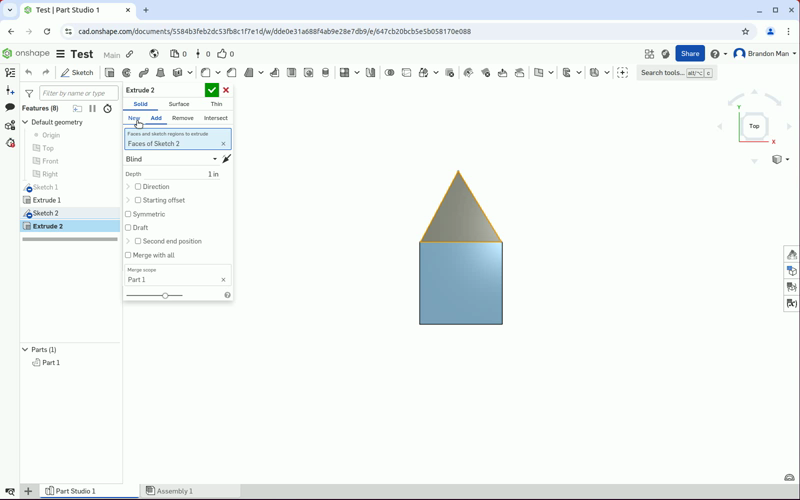
click(137, 120)
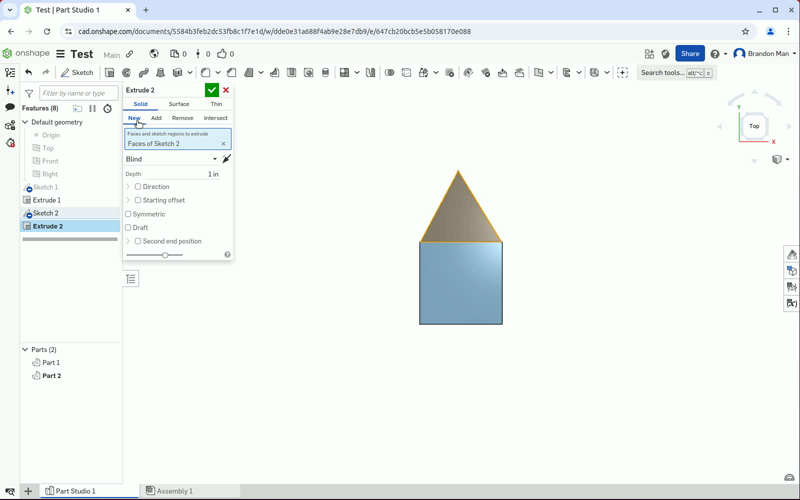
key(tab, 4)
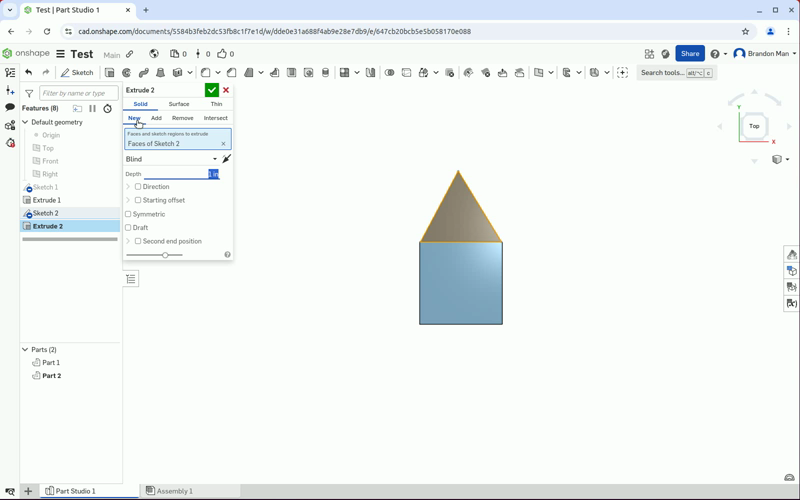
text(3.851)
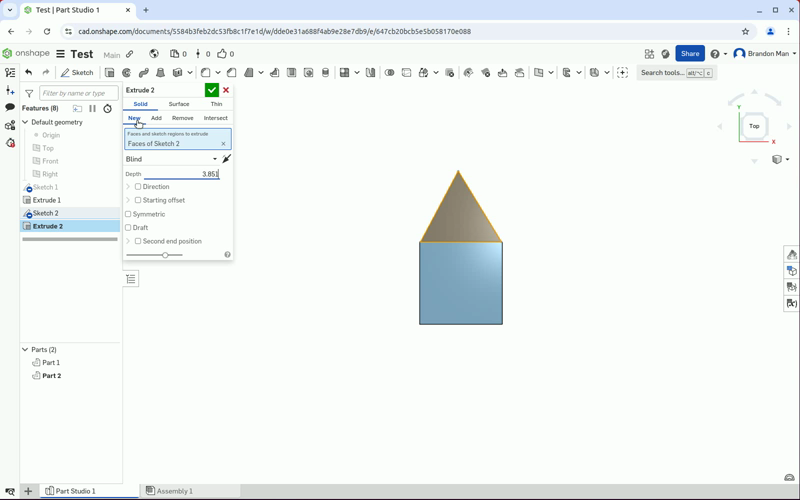
key(enter)
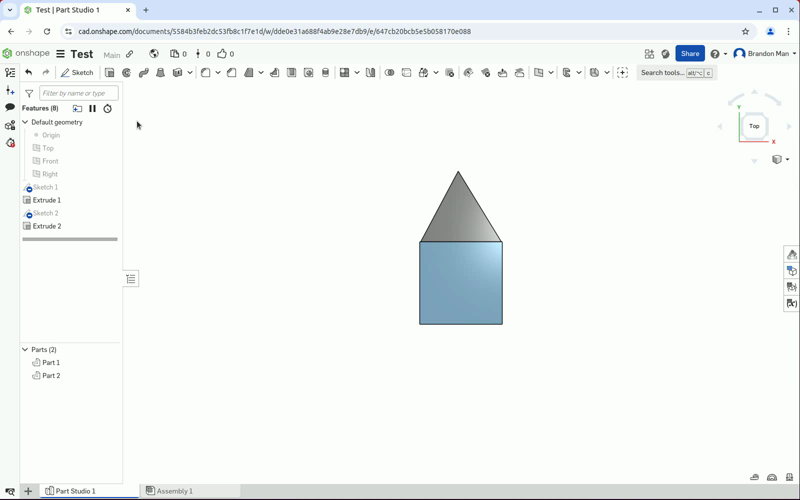
key(shift+h)
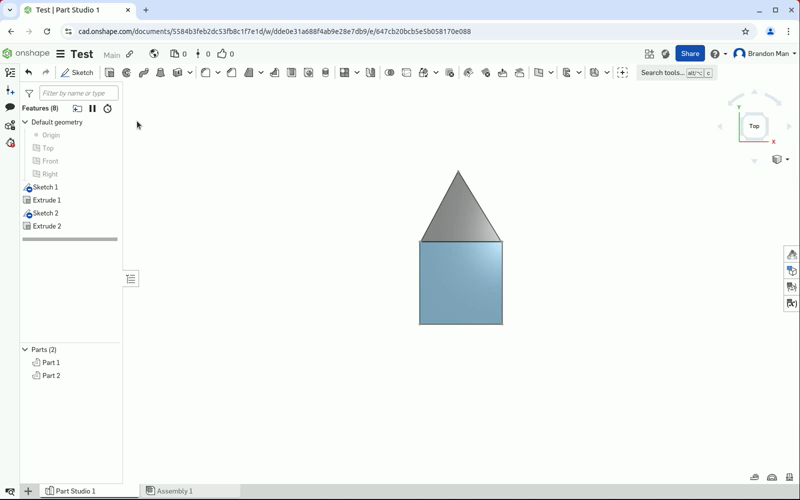
key(shift+h)
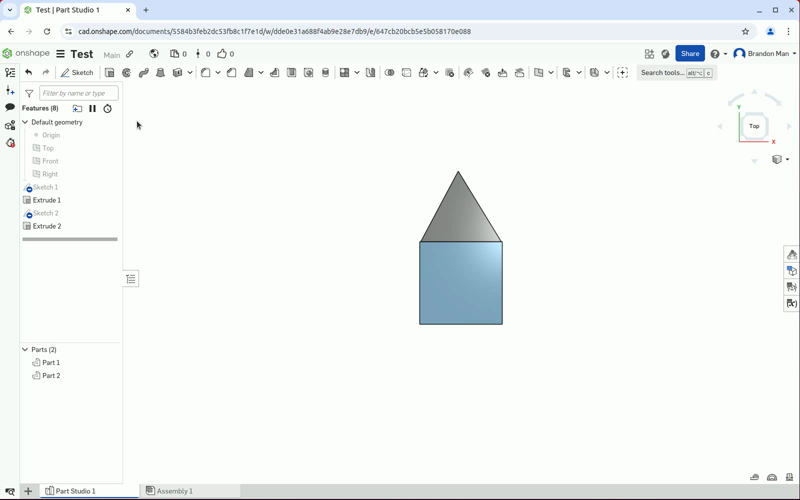
mouse_move(73, 189)
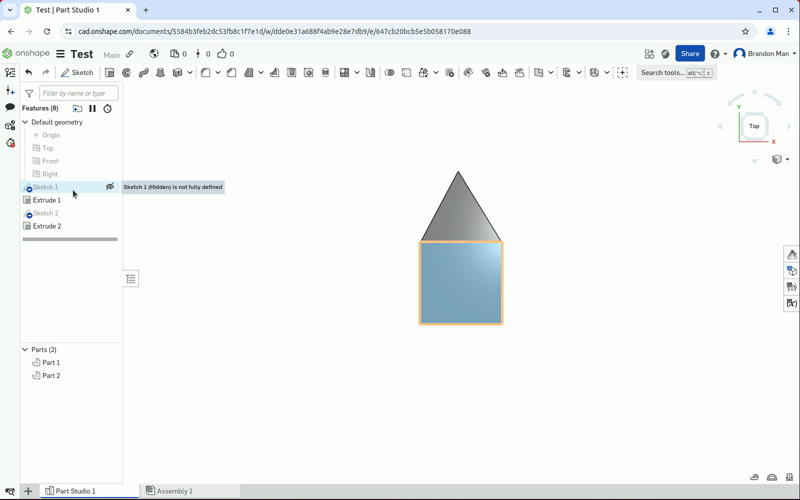
click(73, 189)
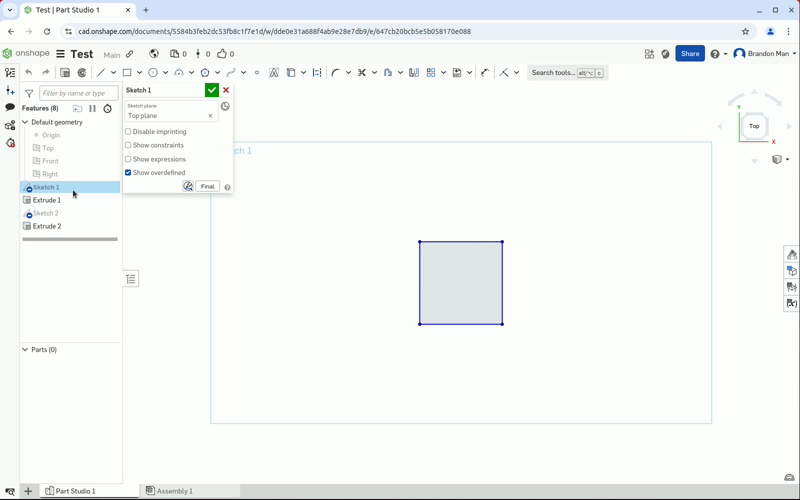
mouse_move(229, 92)
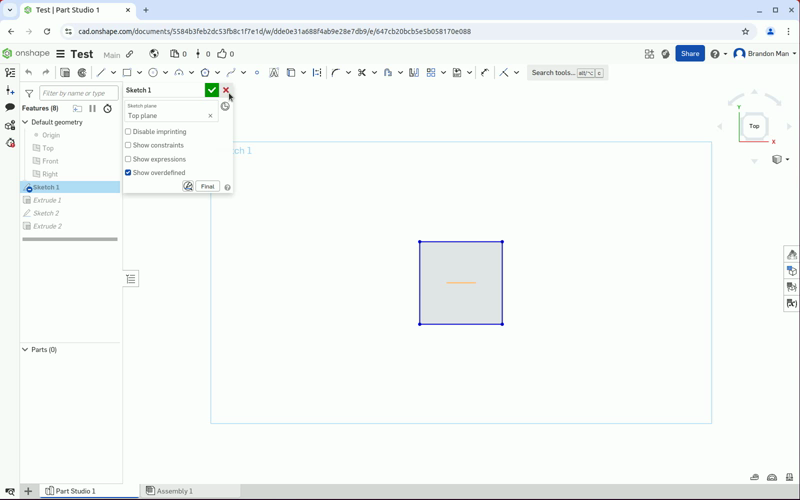
click(229, 92)
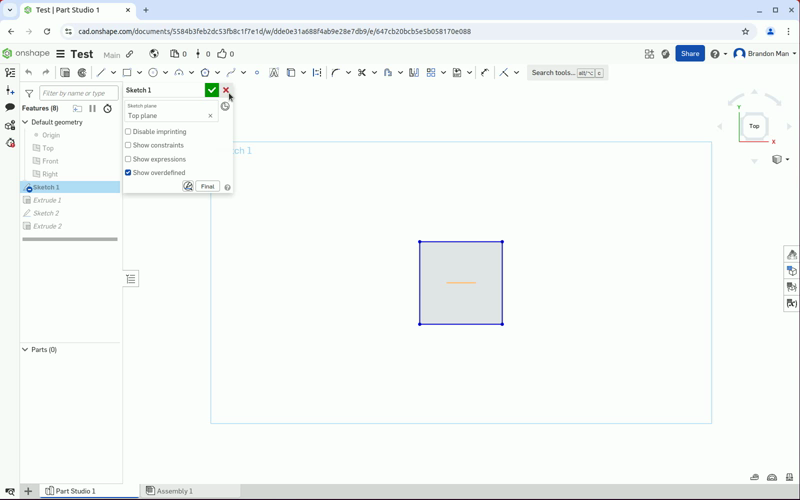
key(shift+s)
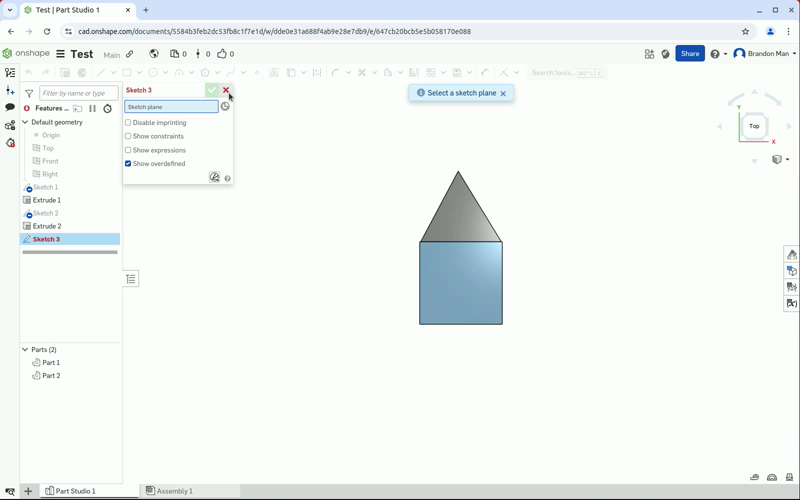
mouse_move(73, 150)
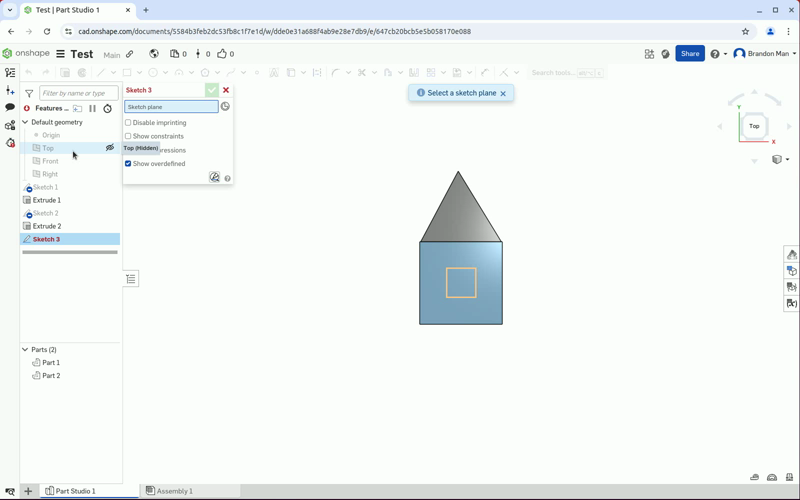
click(73, 150)
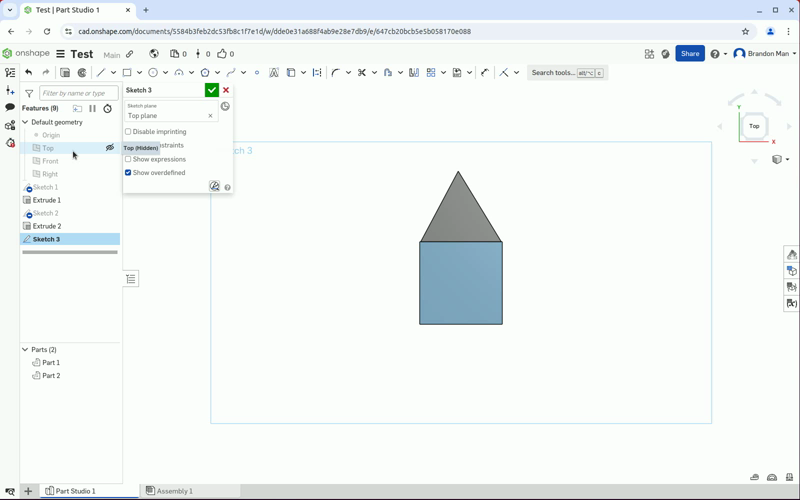
mouse_move(73, 352)
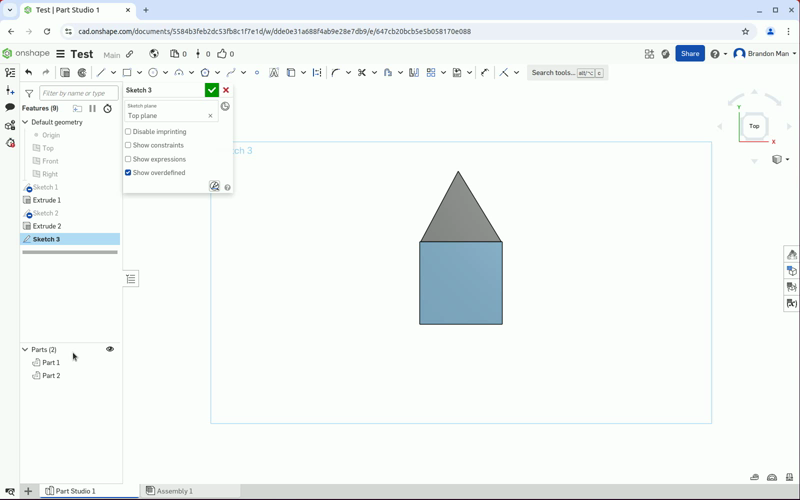
key(y)
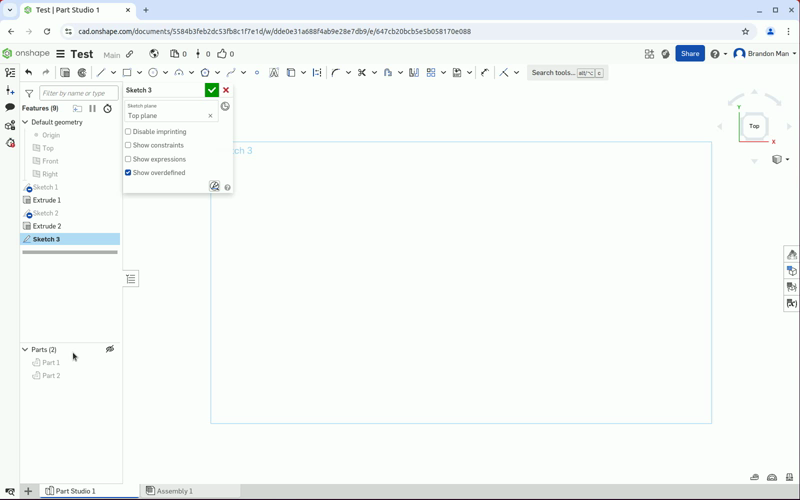
key(l)
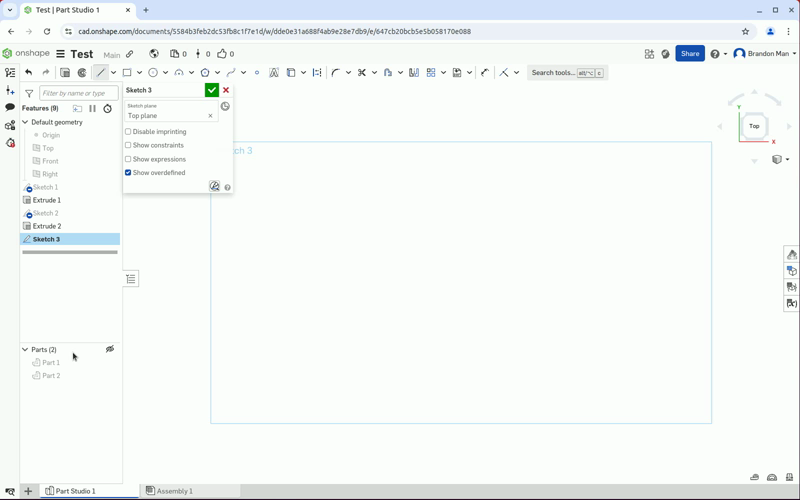
key_down(shift)
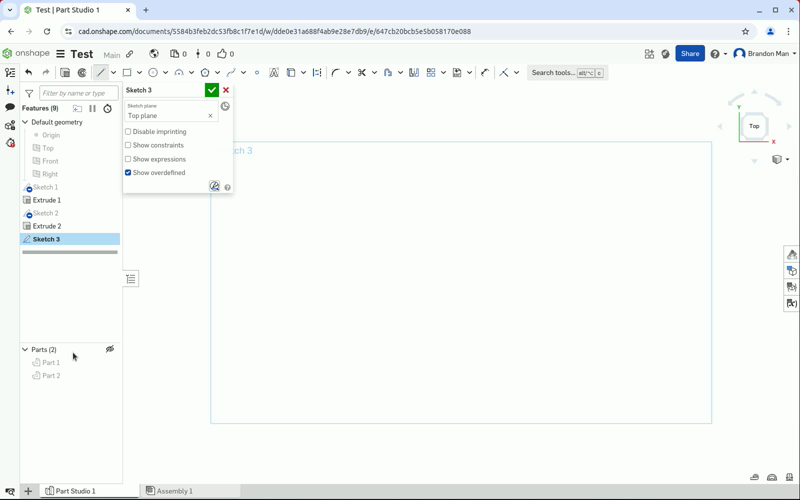
mouse_move(501, 321)
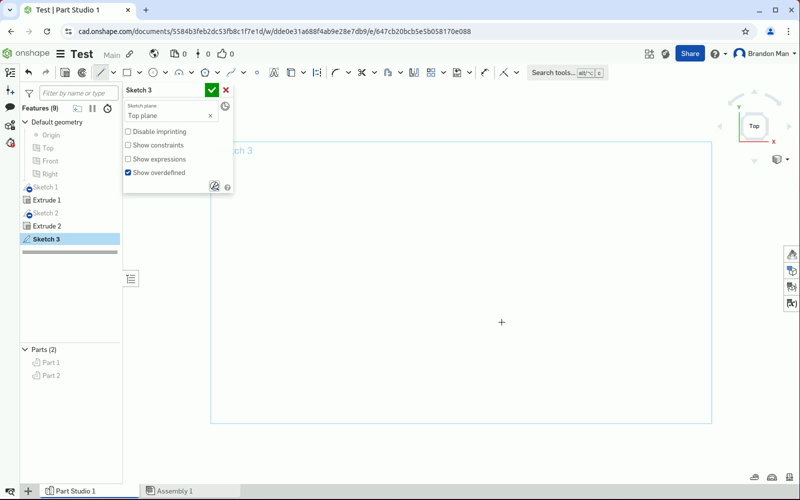
click(501, 321)
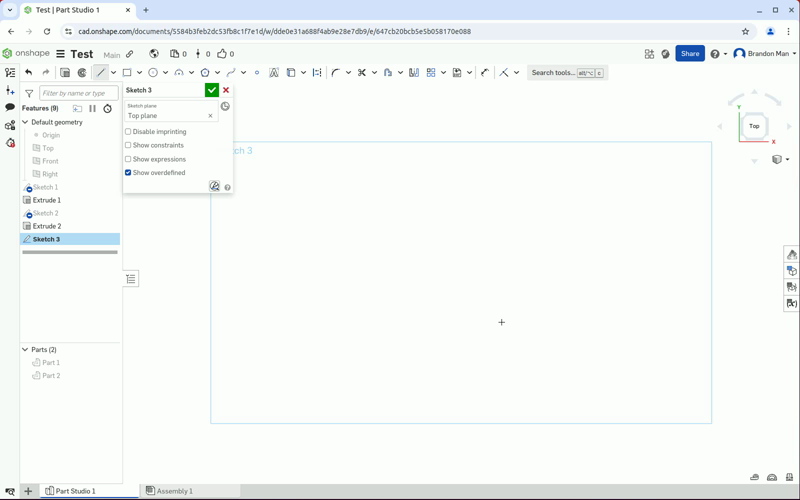
key_up(shift)
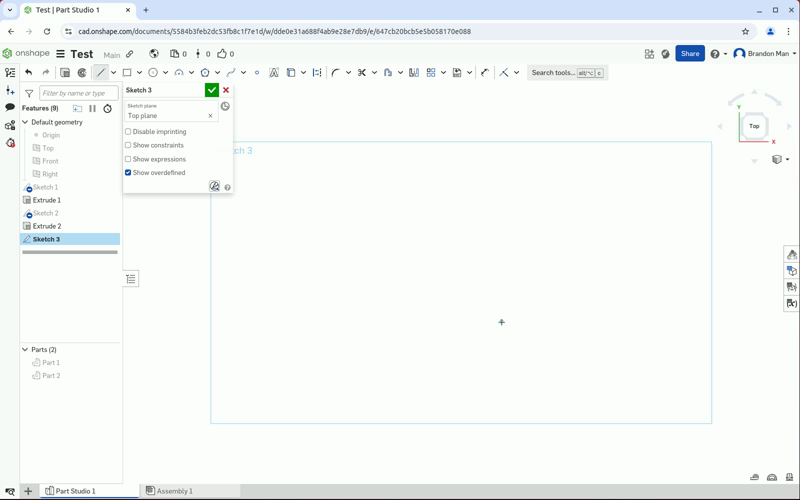
key_down(shift)
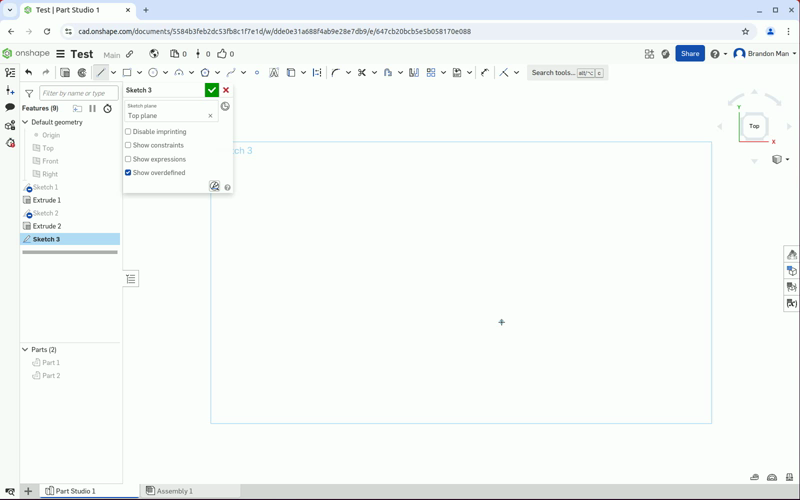
mouse_move(569, 281)
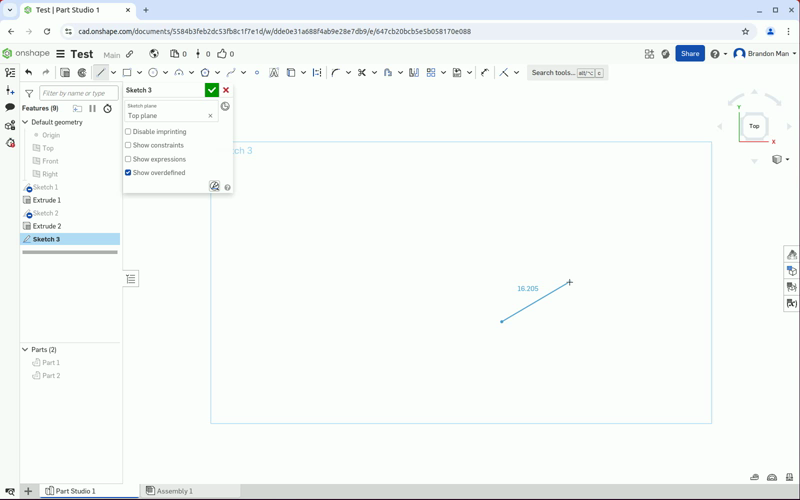
click(569, 281)
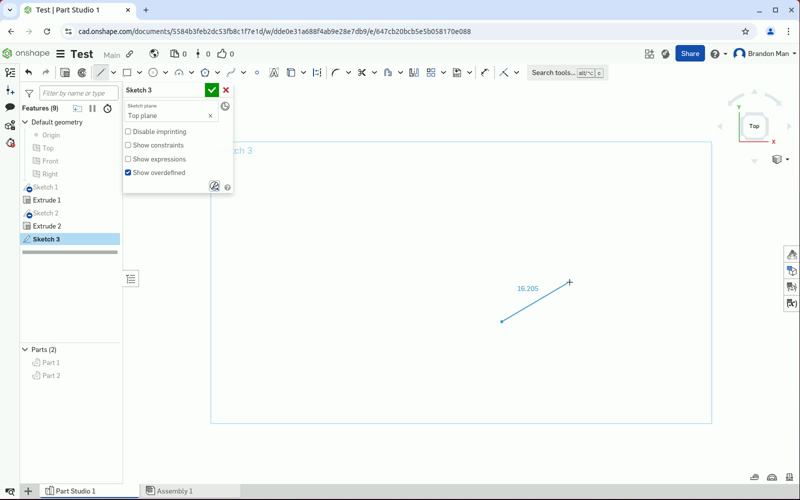
key_up(shift)
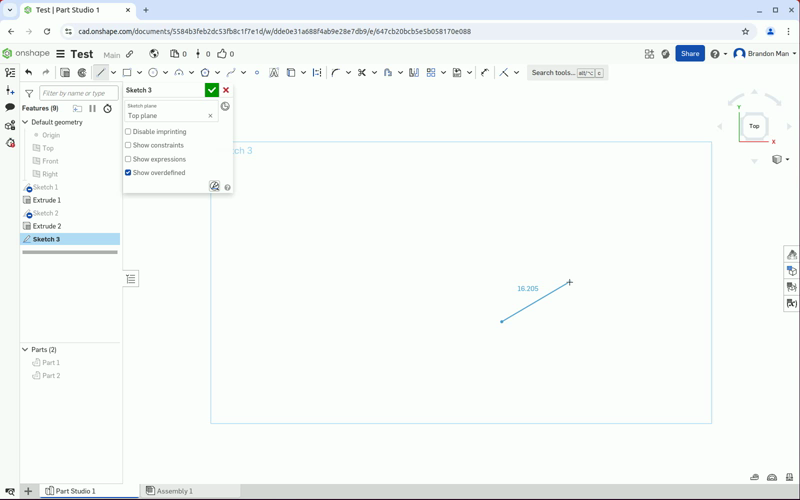
key_down(shift)
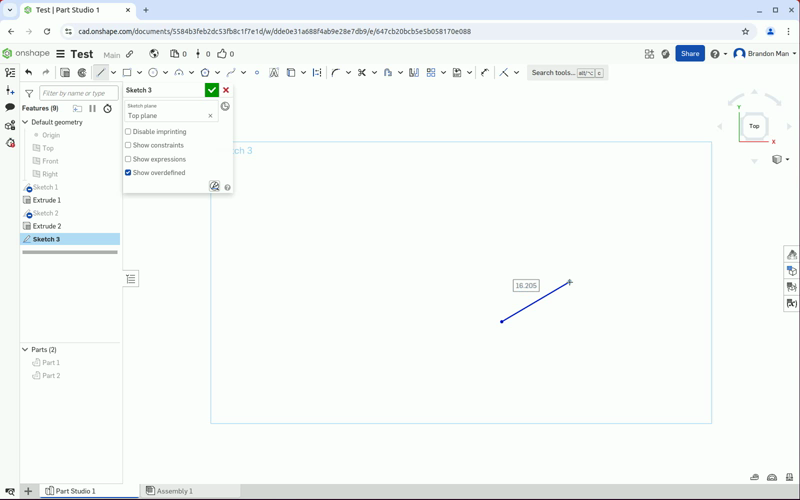
mouse_move(501, 242)
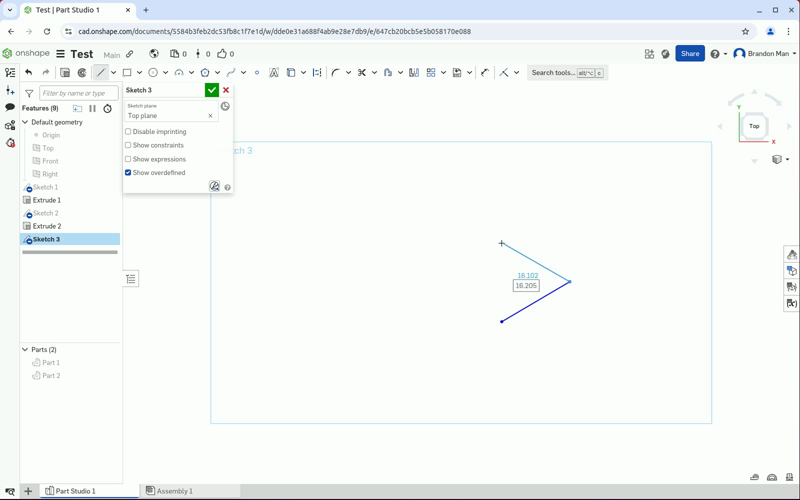
click(501, 242)
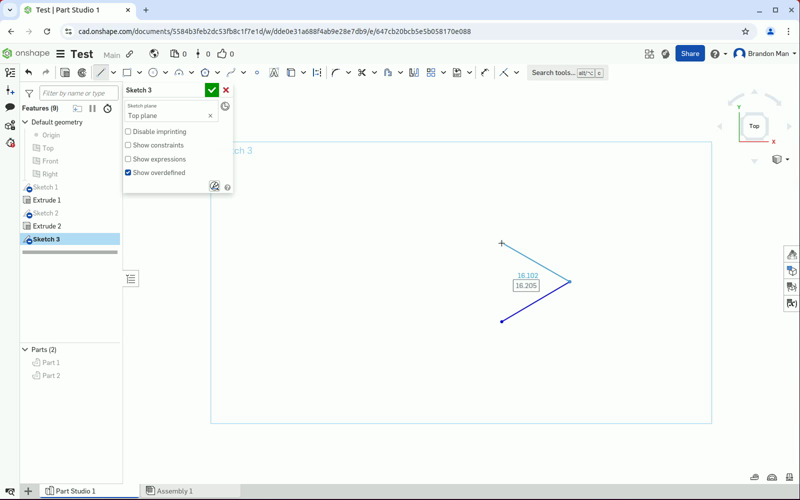
key_up(shift)
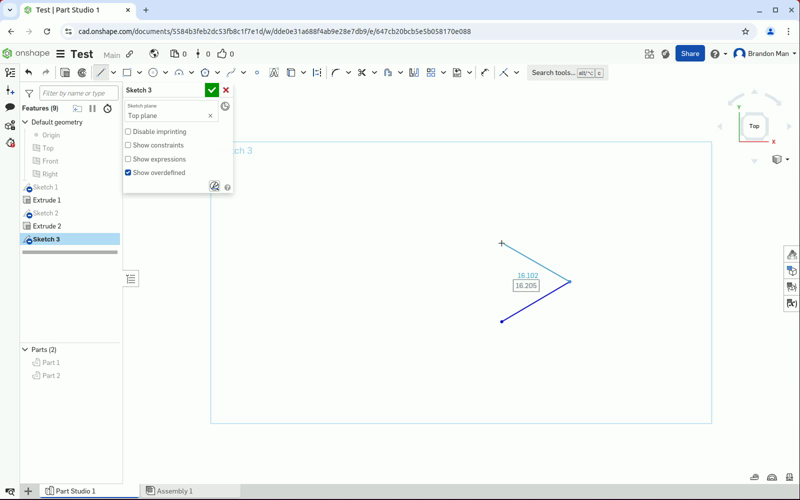
key_down(shift)
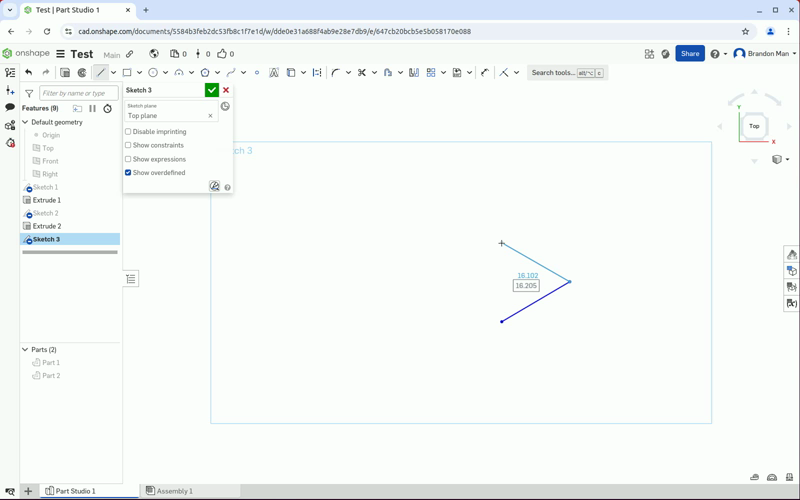
mouse_move(501, 321)
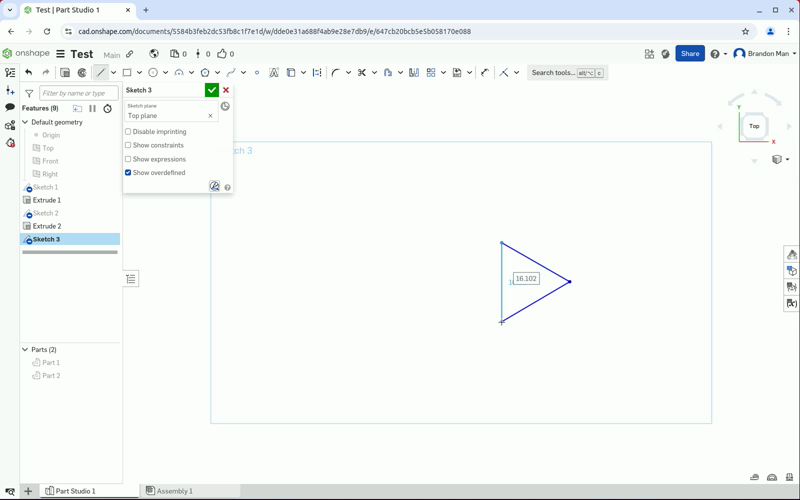
key_up(shift)
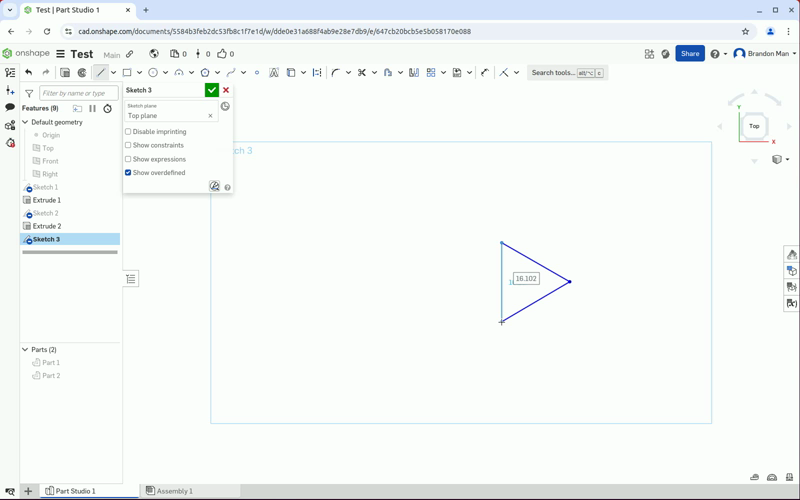
click(501, 321)
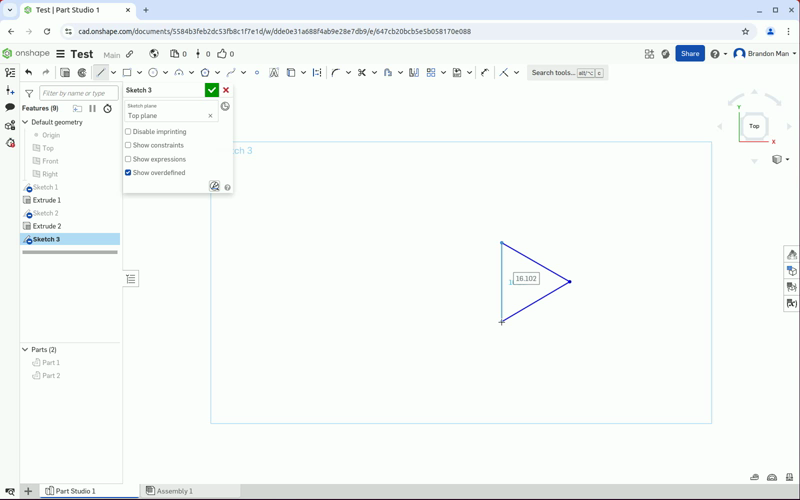
key(esc)
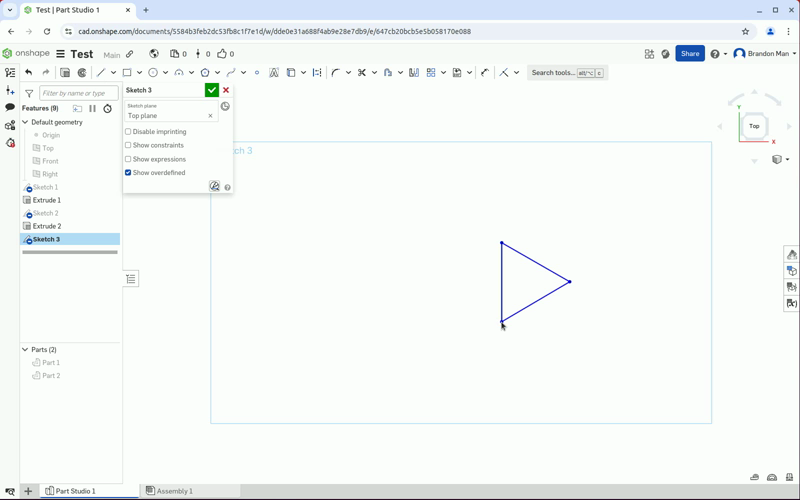
mouse_move(550, 283)
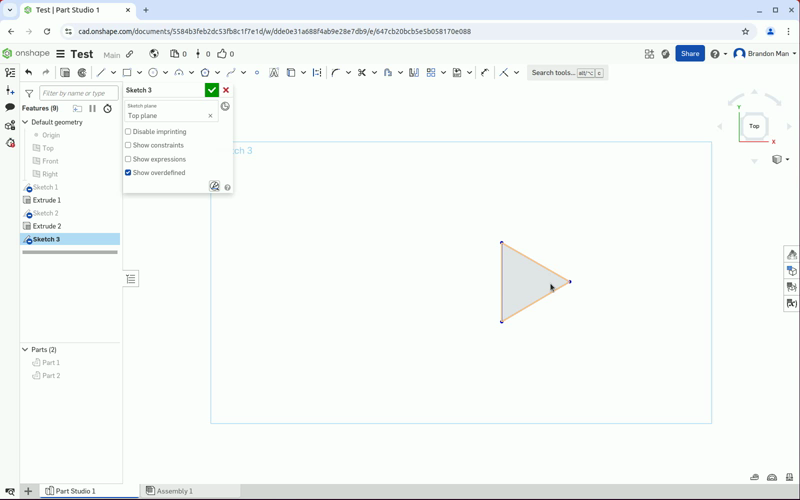
click(550, 283)
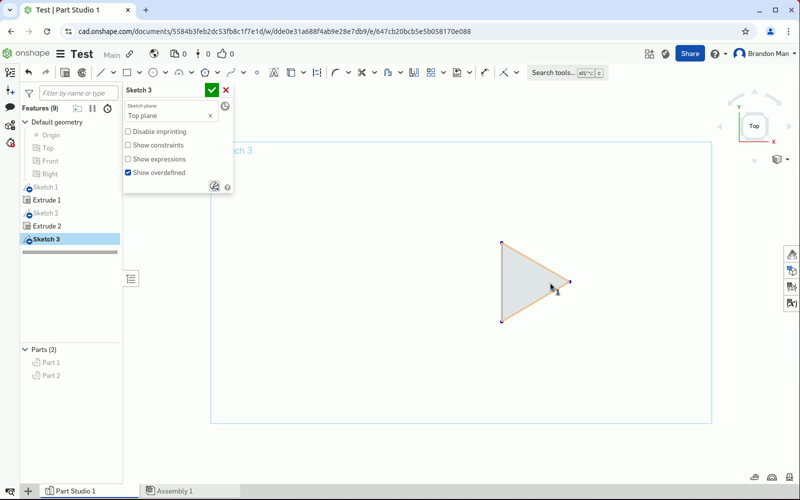
mouse_move(73, 352)
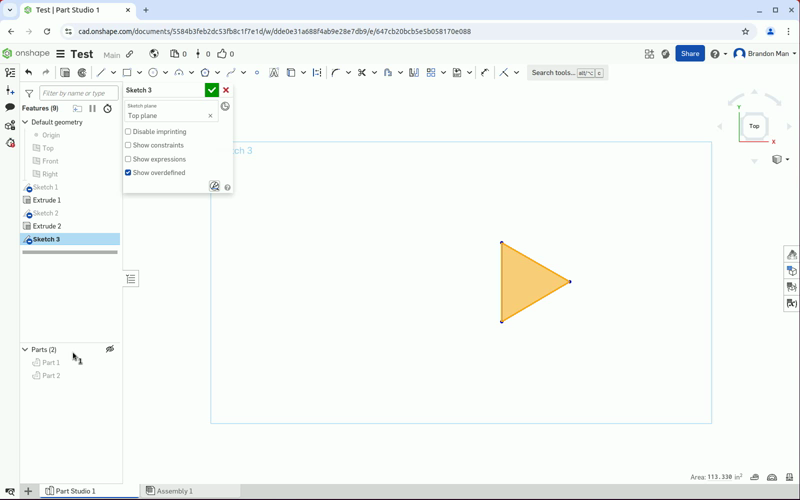
key(shift+y)
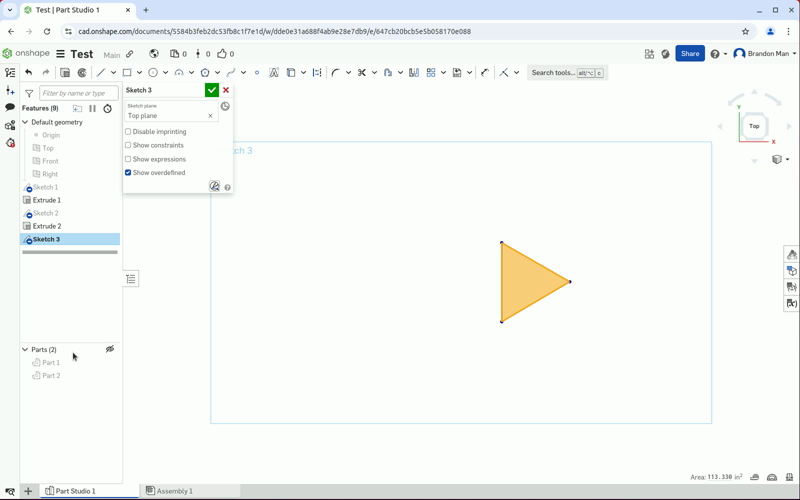
key(shift+e)
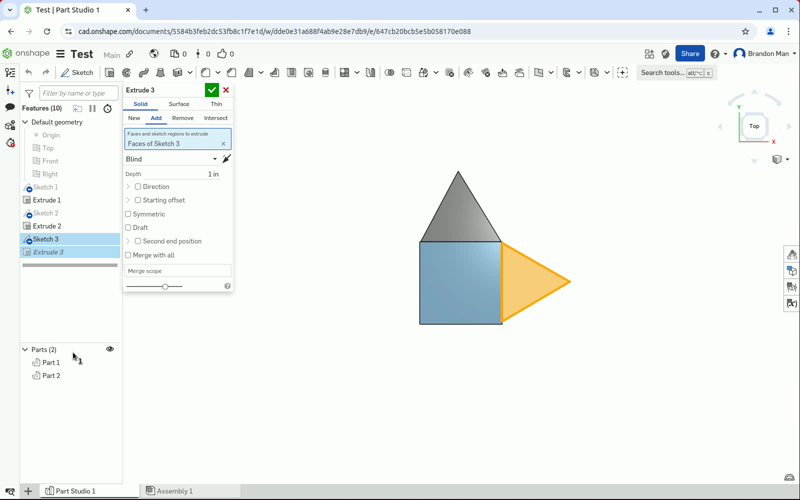
mouse_move(143, 106)
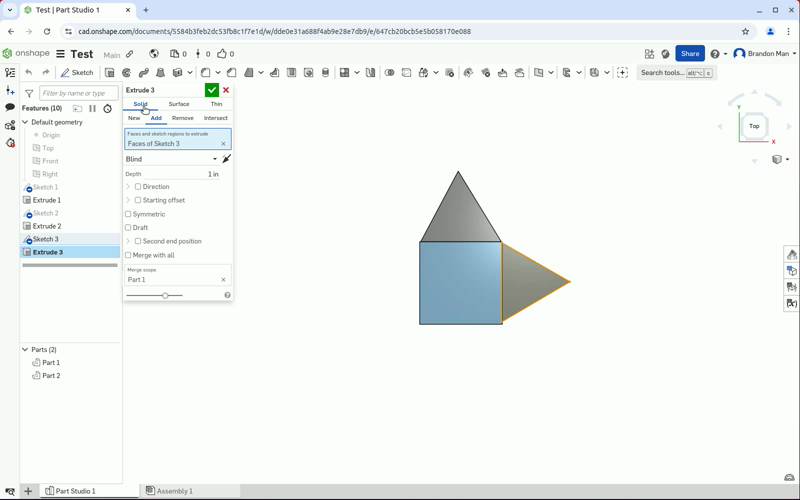
click(143, 106)
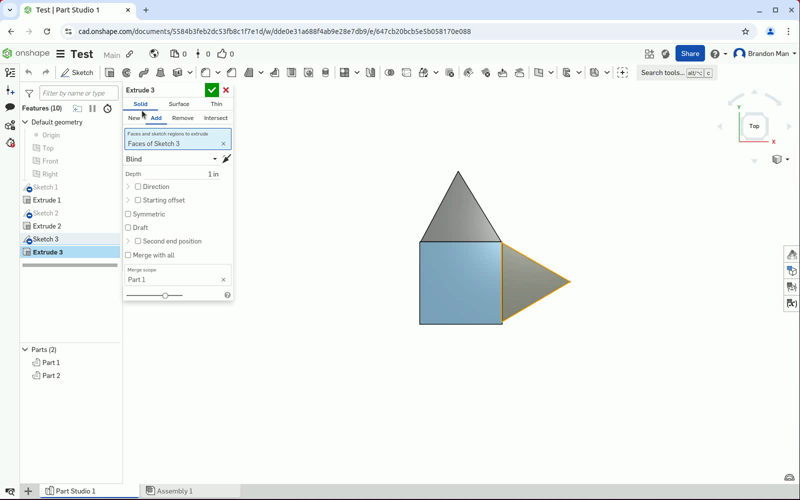
mouse_move(137, 120)
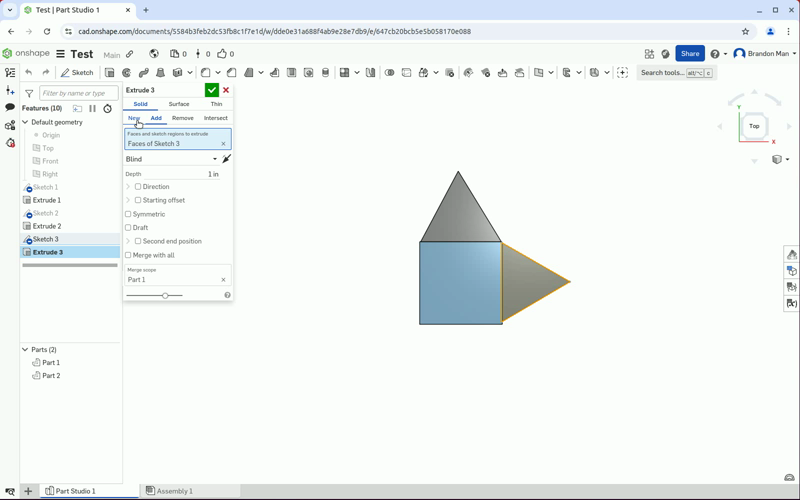
click(137, 120)
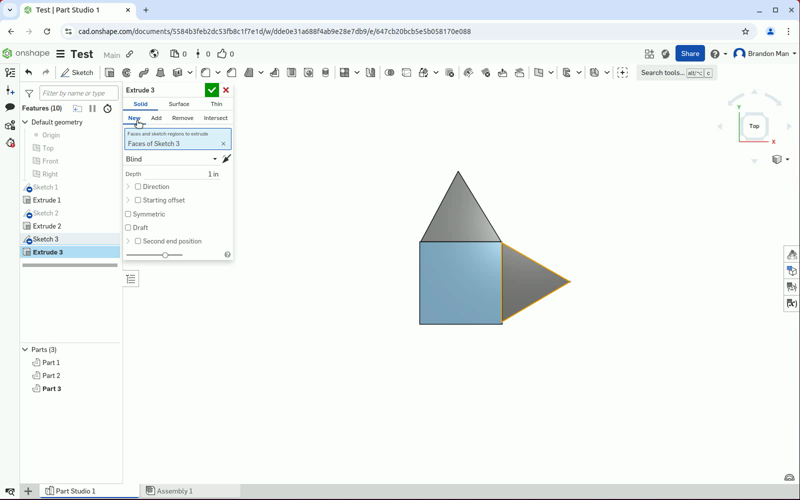
key(tab, 4)
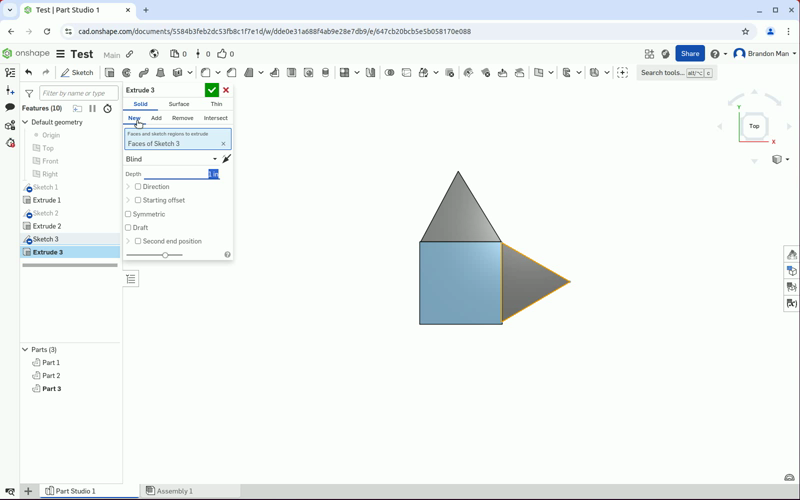
text(3.851)
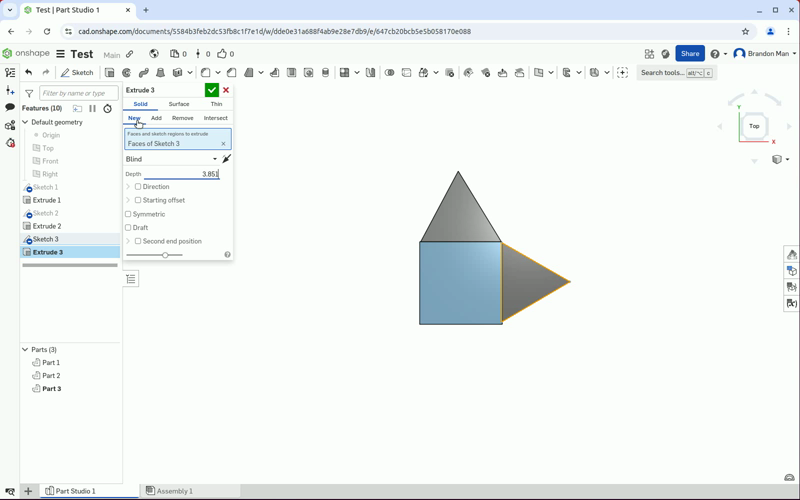
key(enter)
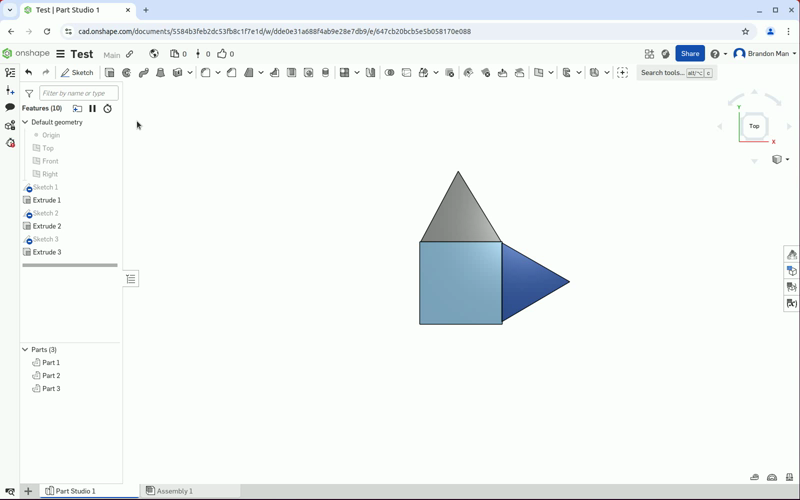
key(shift+h)
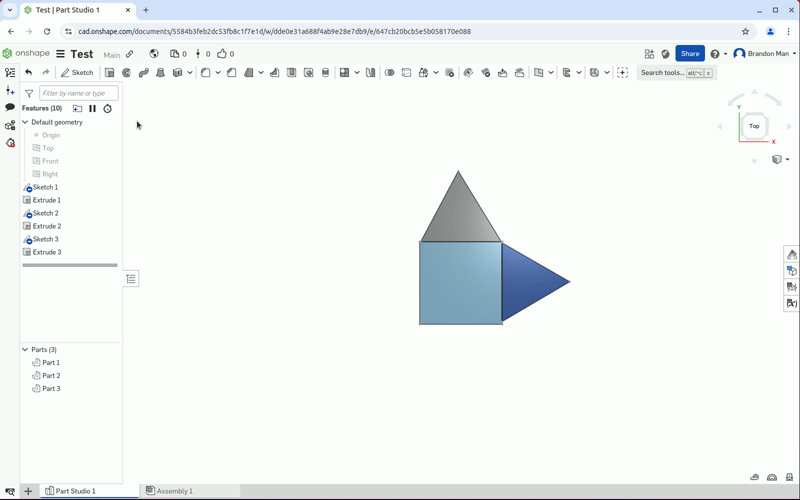
key(shift+h)
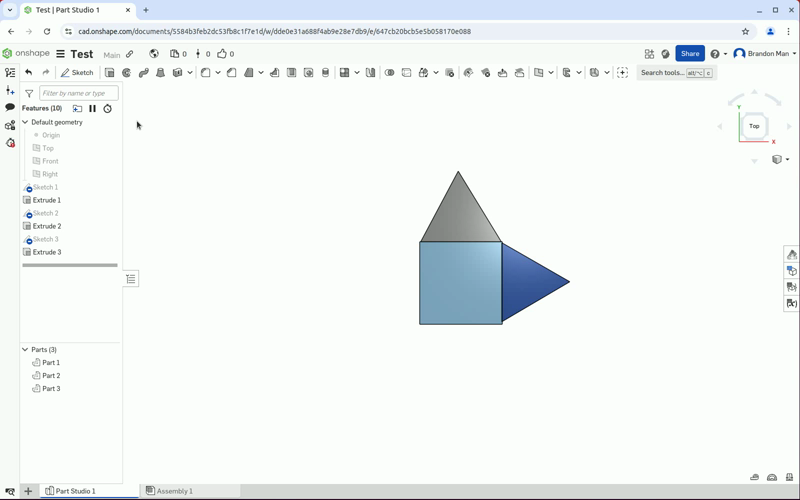
mouse_move(73, 189)
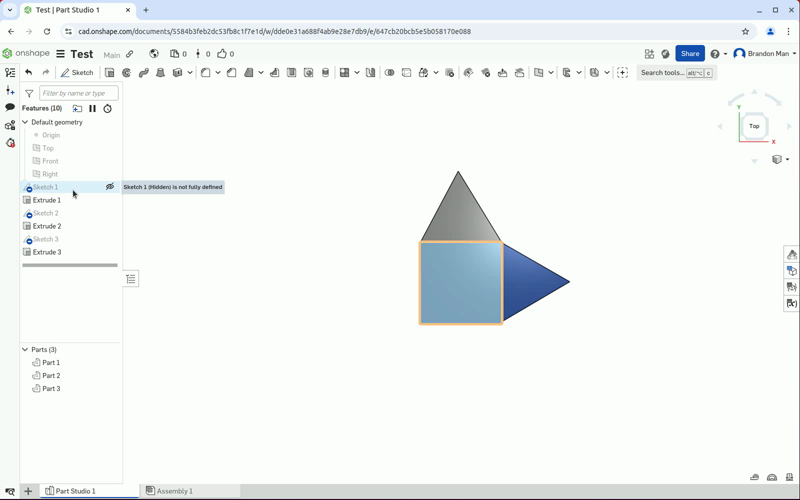
click(73, 189)
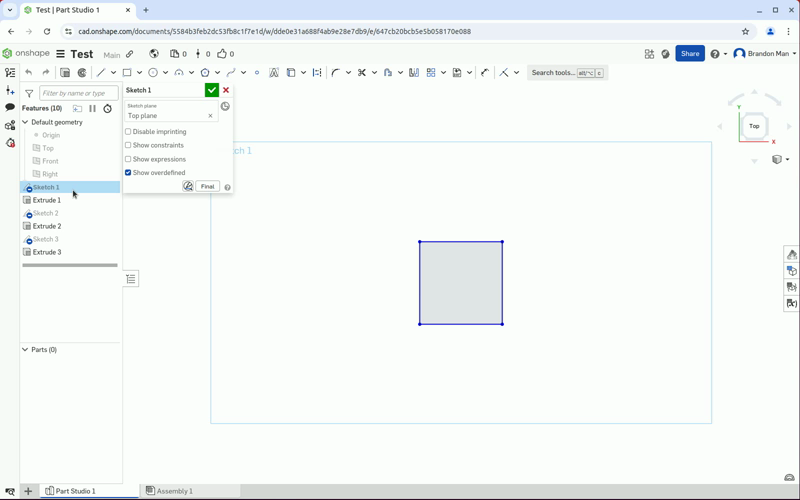
mouse_move(229, 92)
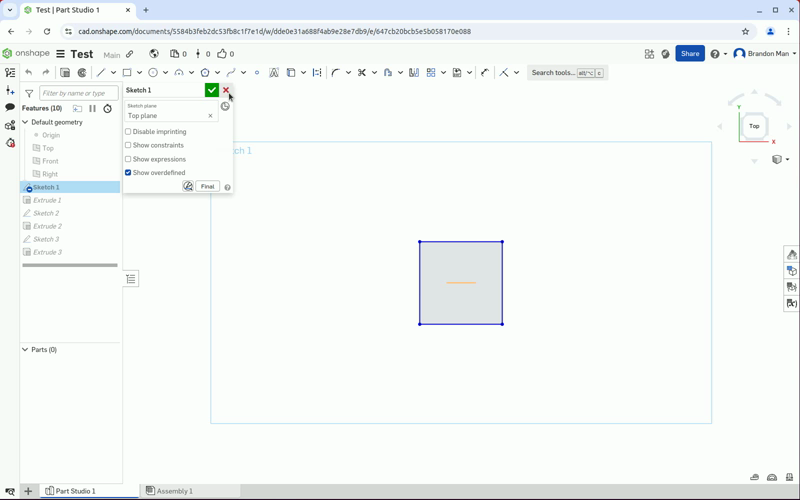
click(229, 92)
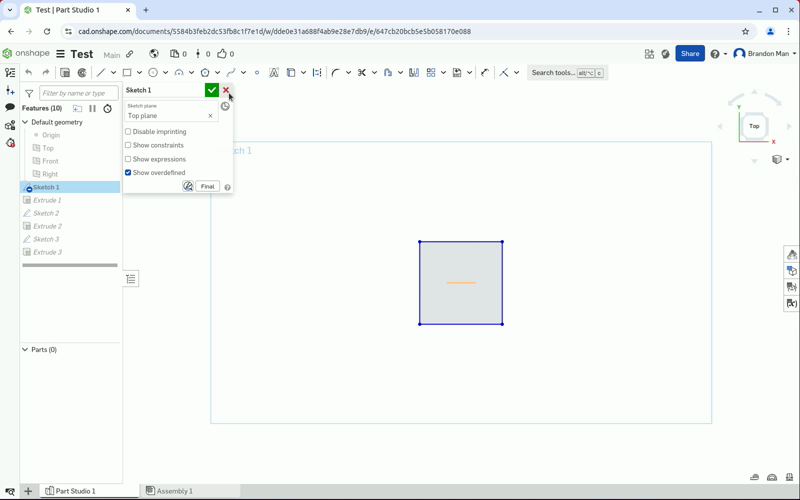
key(shift+s)
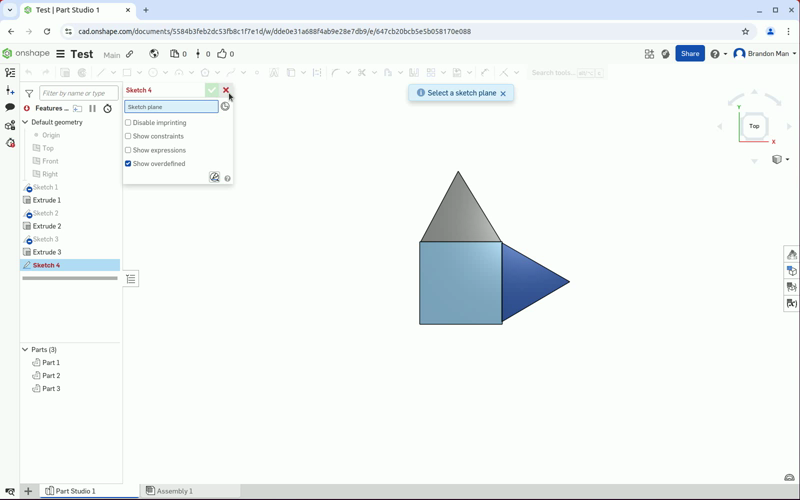
mouse_move(73, 150)
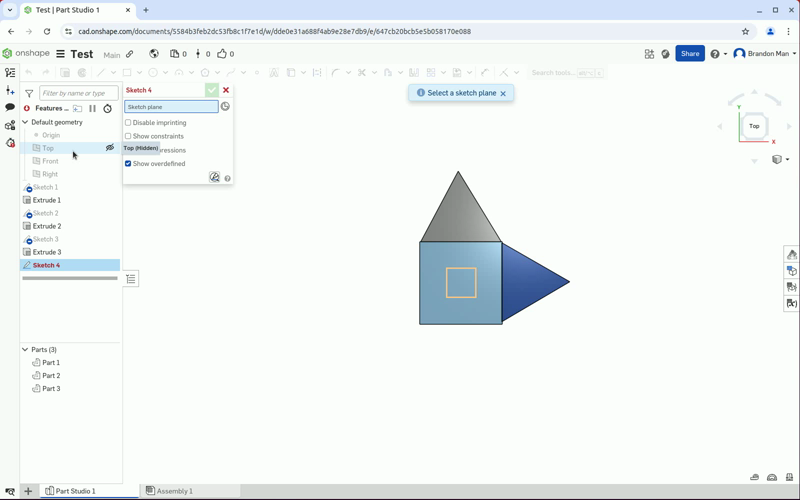
click(73, 150)
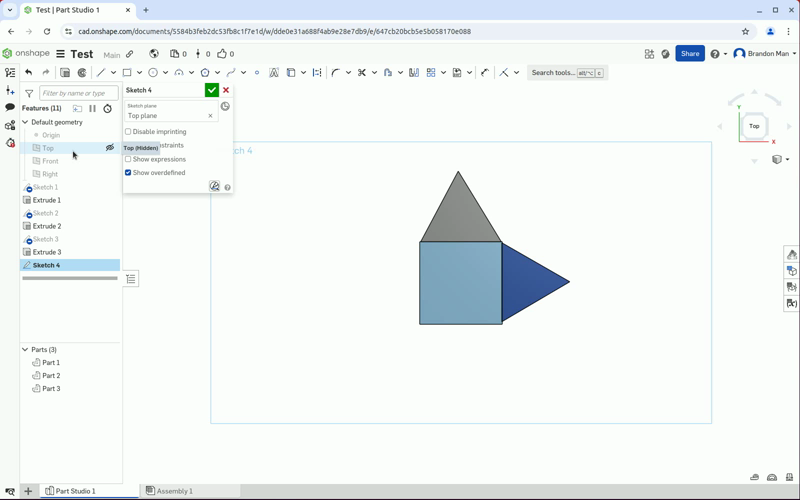
mouse_move(73, 352)
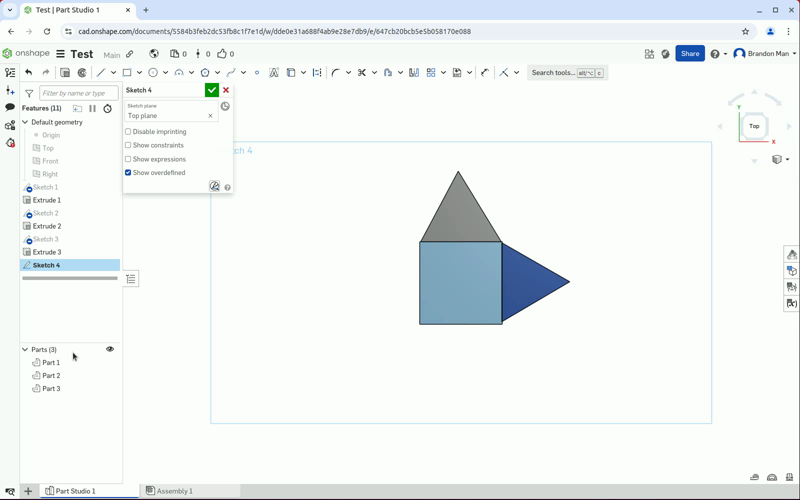
key(y)
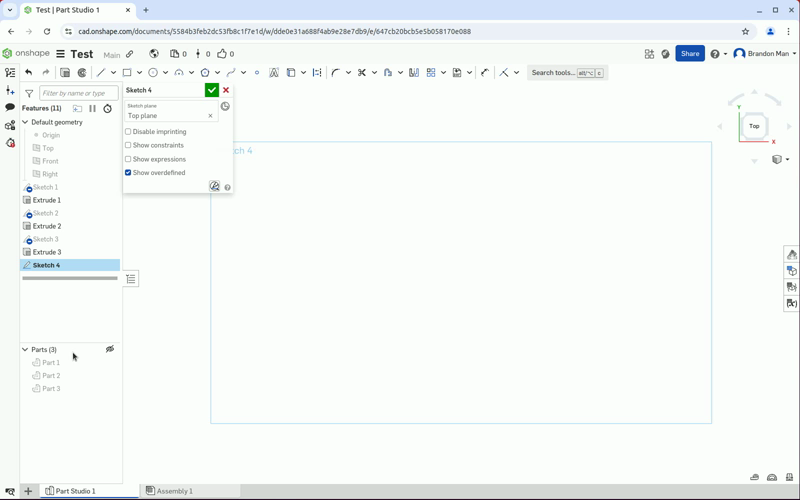
key(l)
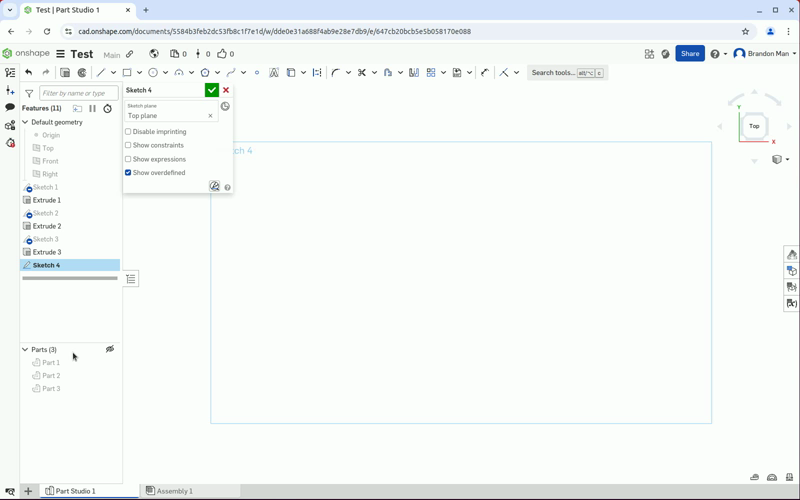
key_down(shift)
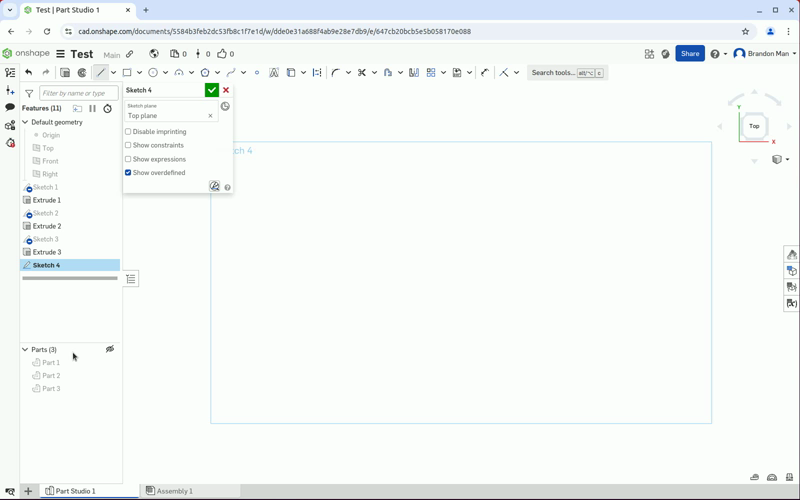
mouse_move(419, 324)
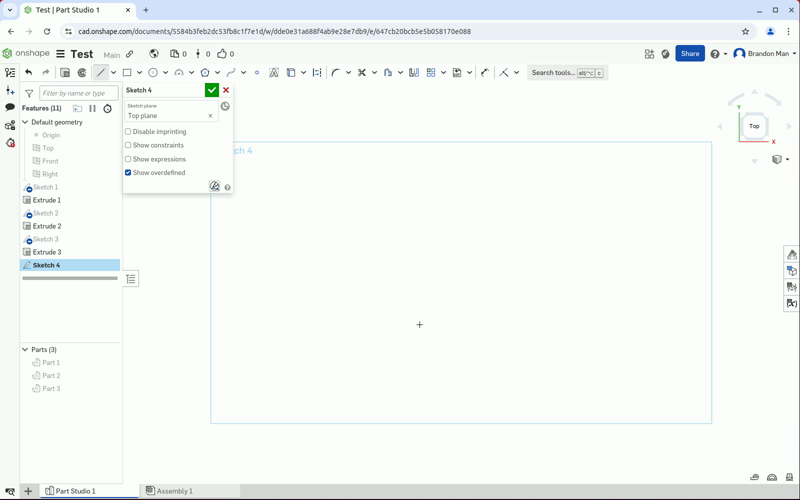
click(419, 324)
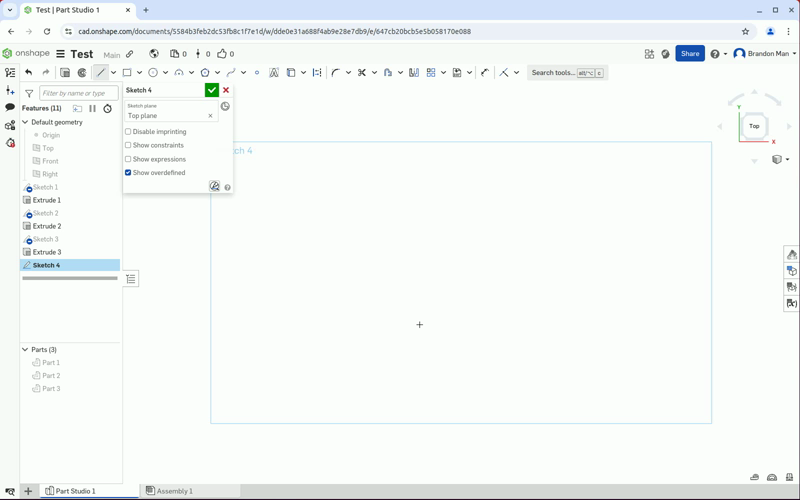
key_up(shift)
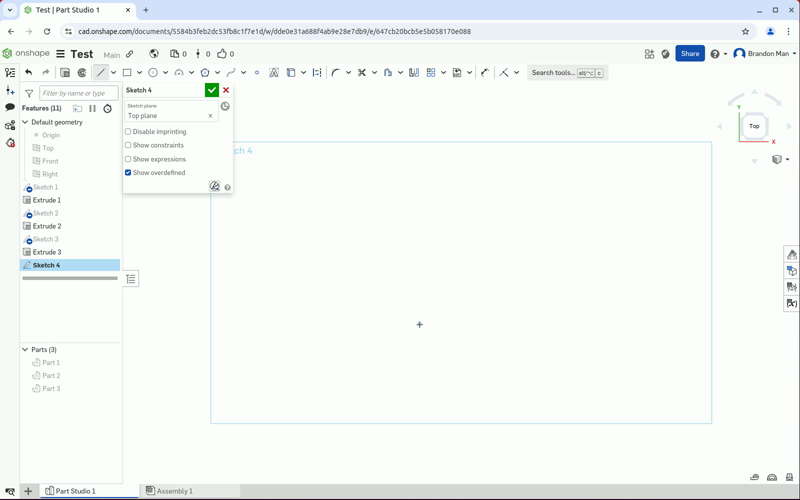
key_down(shift)
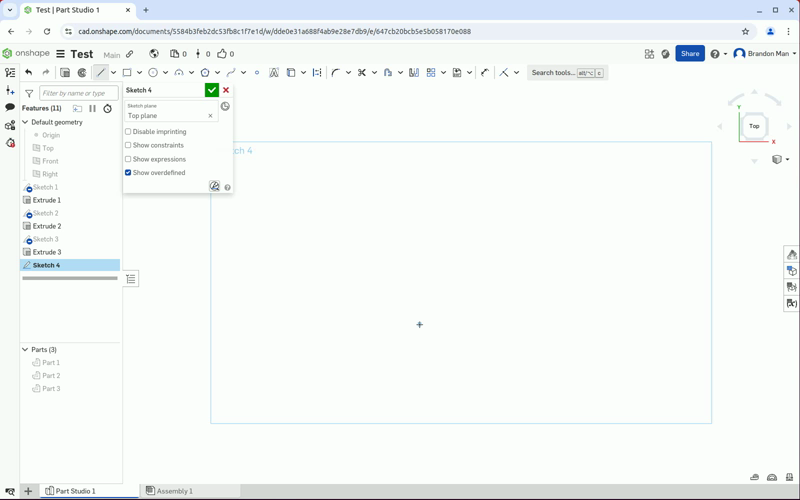
mouse_move(461, 394)
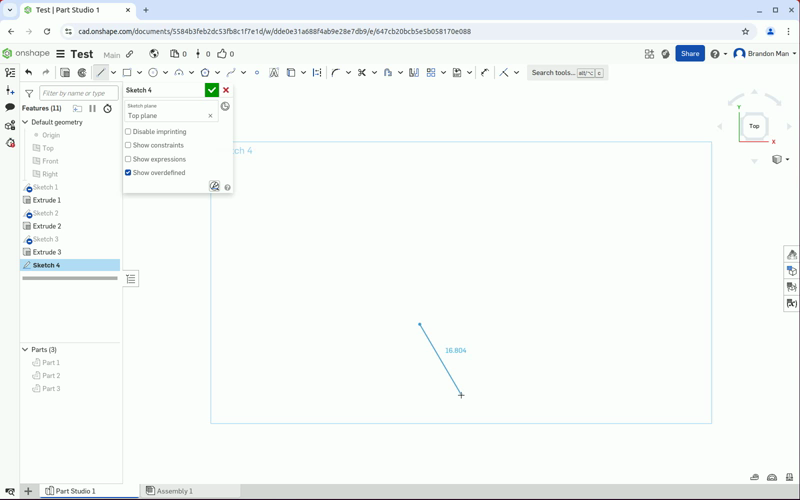
click(461, 394)
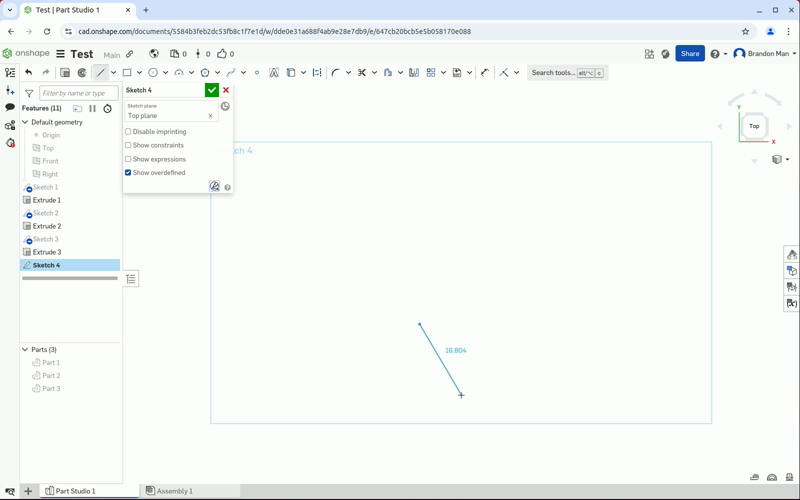
key_up(shift)
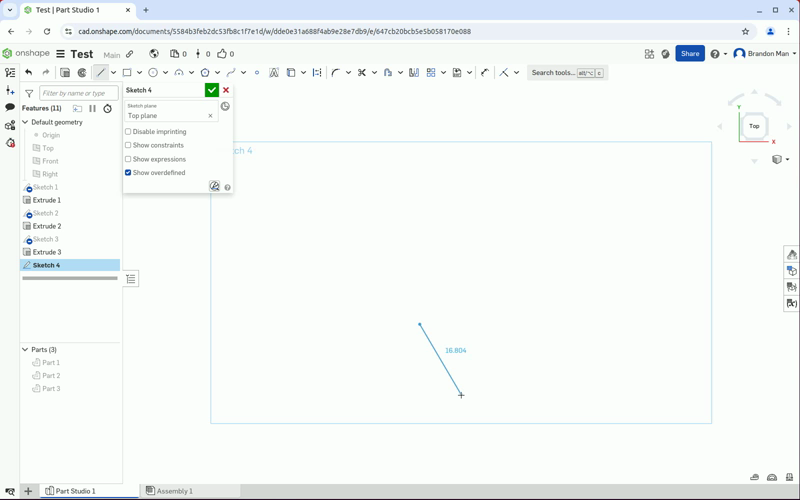
key_down(shift)
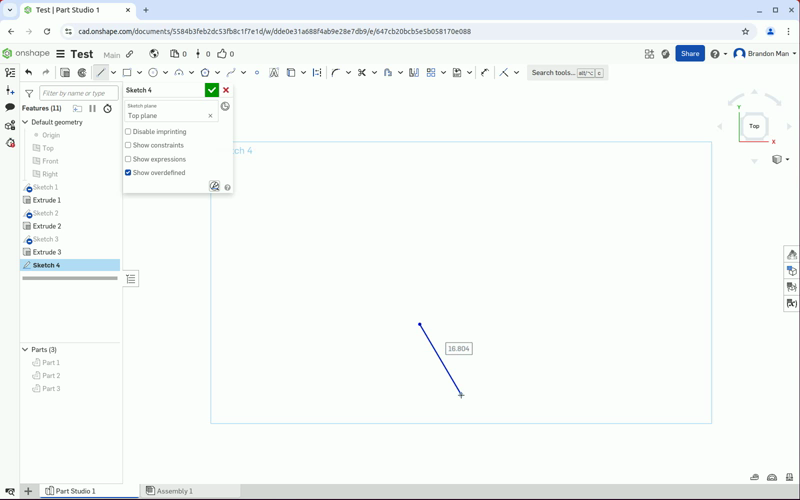
mouse_move(502, 324)
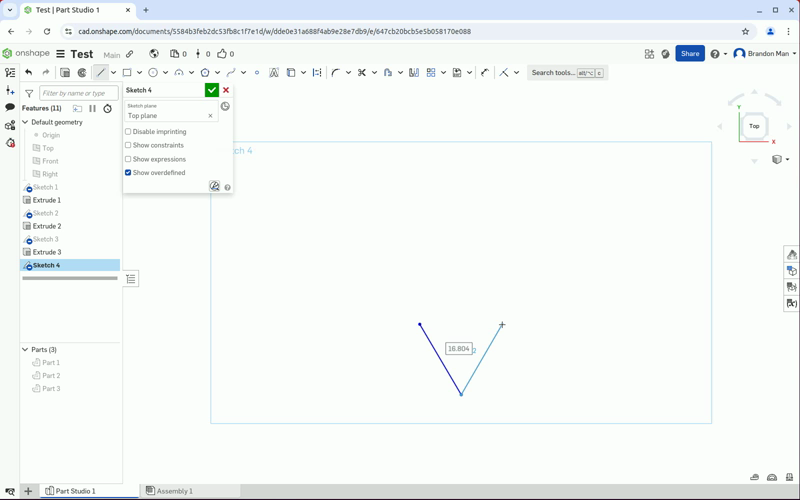
click(502, 324)
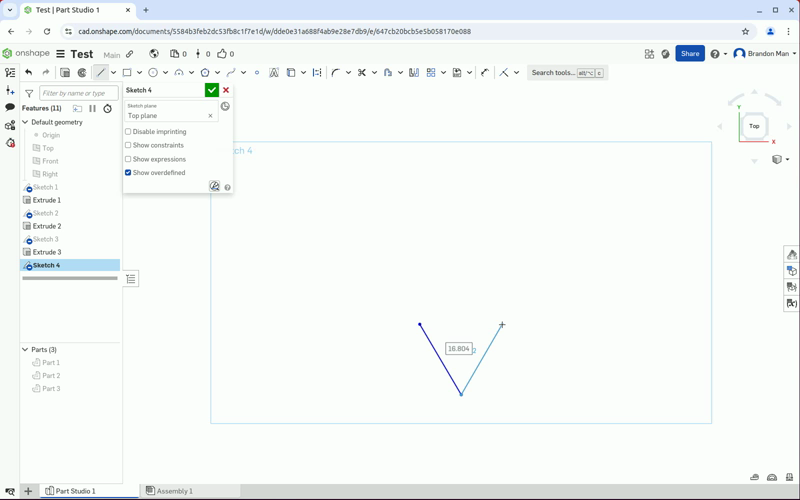
key_up(shift)
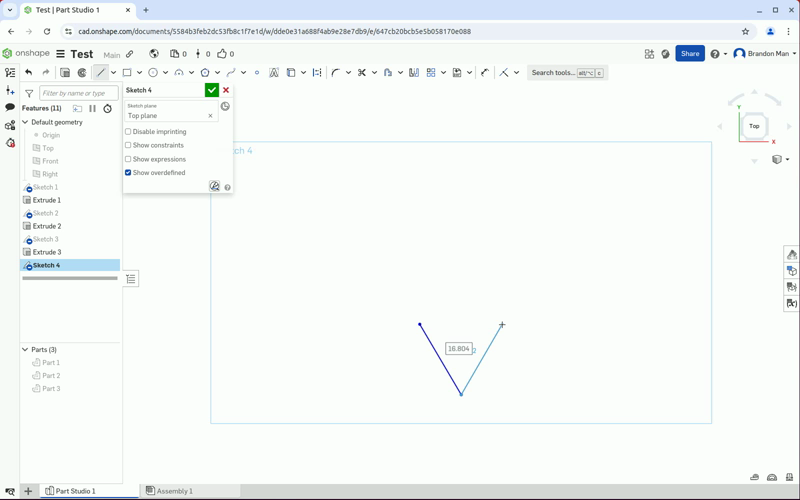
key_down(shift)
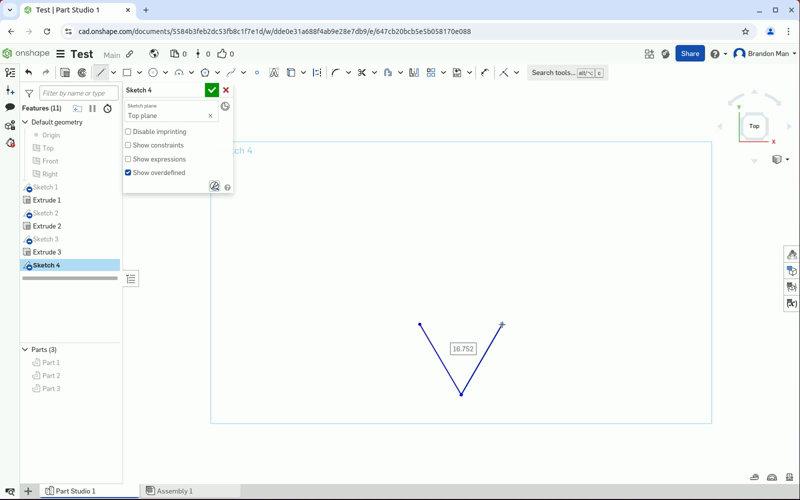
mouse_move(419, 324)
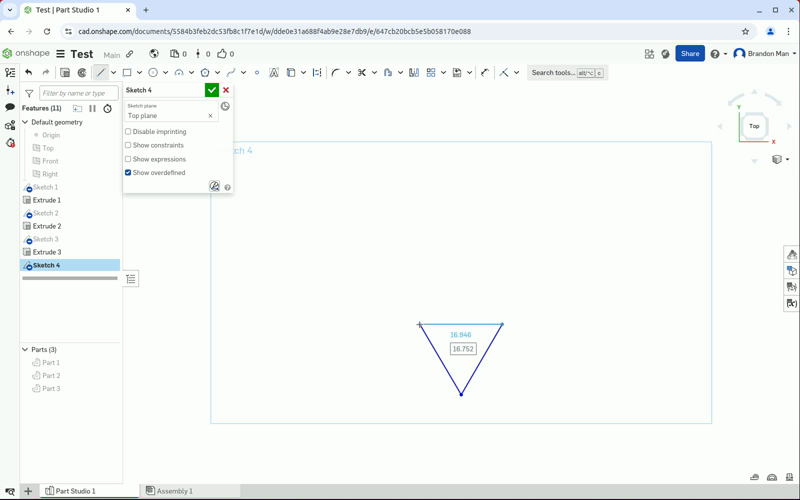
key_up(shift)
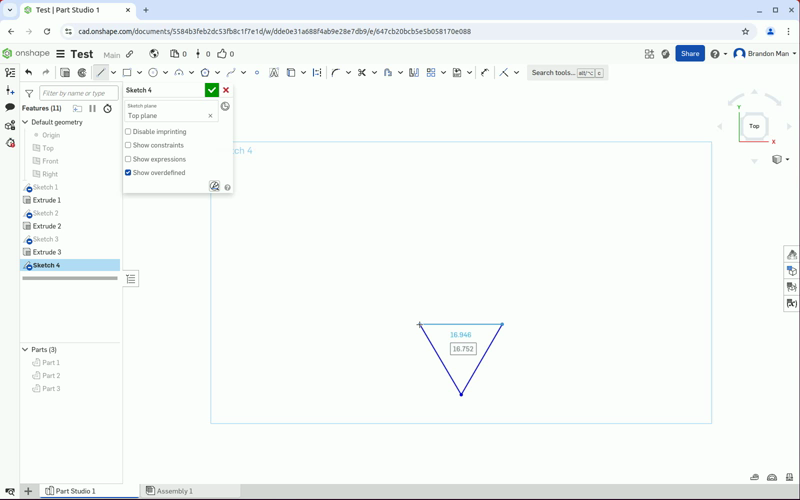
click(419, 324)
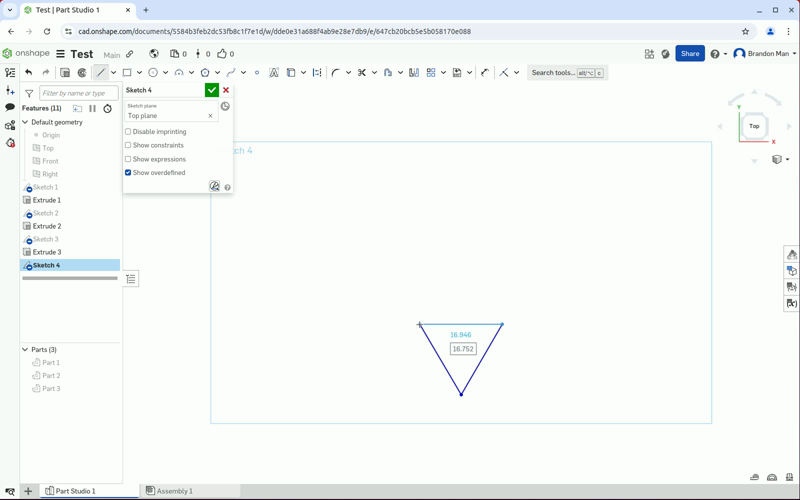
key(esc)
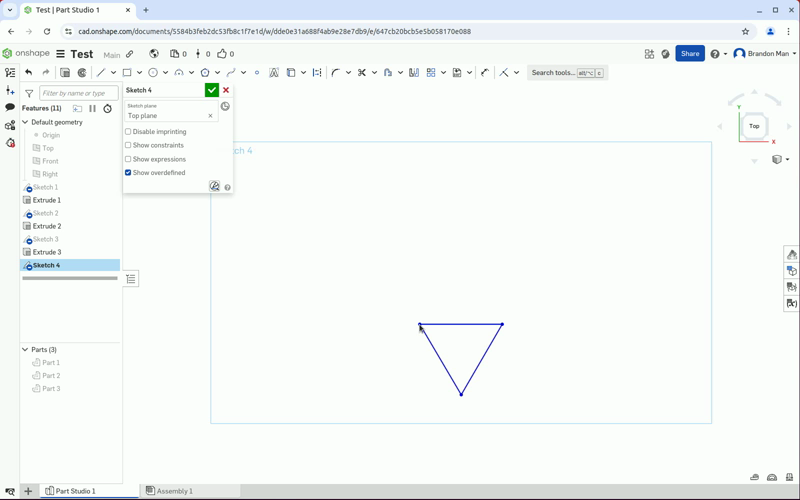
mouse_move(453, 340)
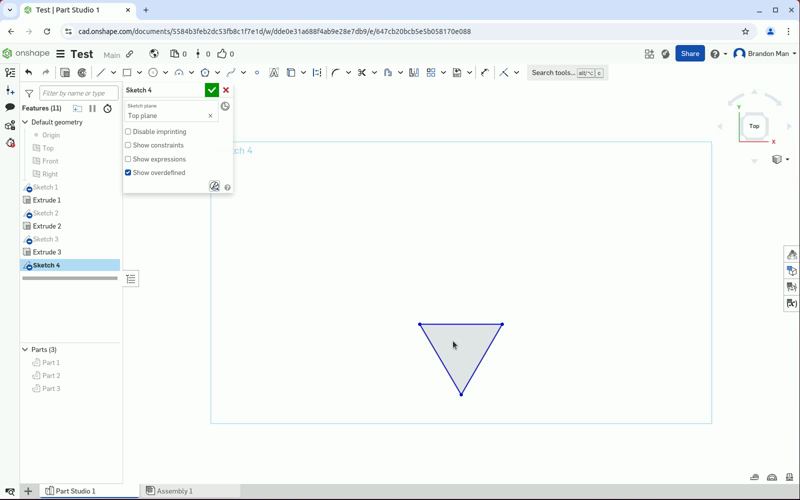
click(453, 340)
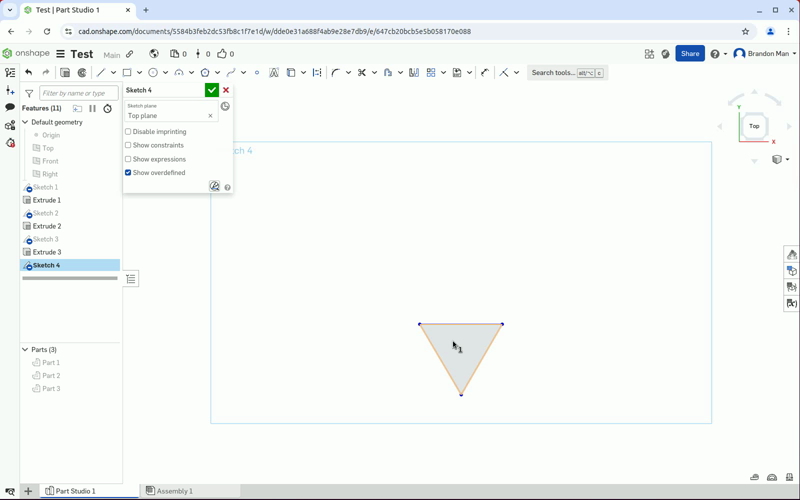
mouse_move(73, 352)
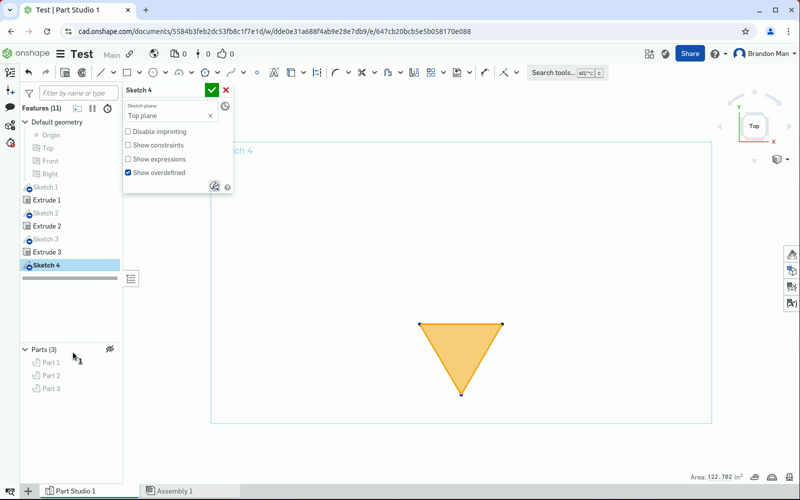
key(shift+y)
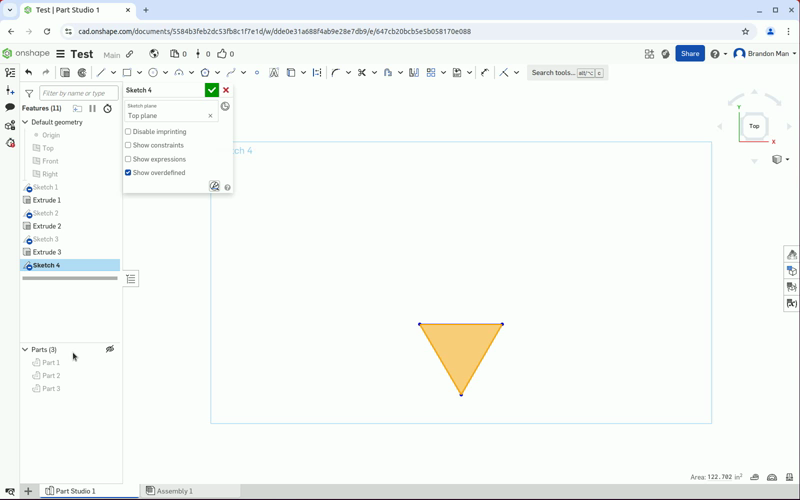
key(shift+e)
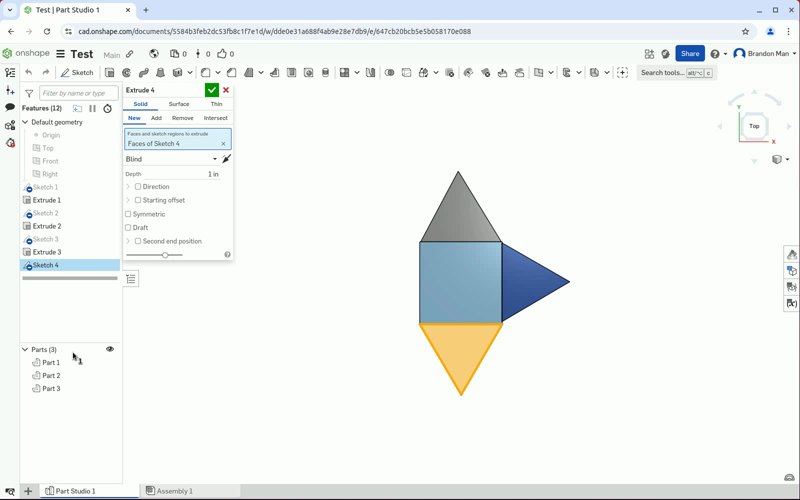
mouse_move(143, 106)
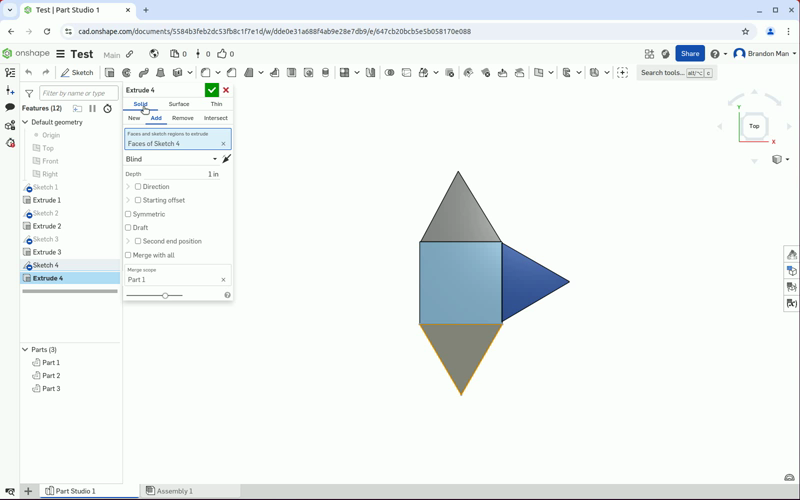
click(143, 106)
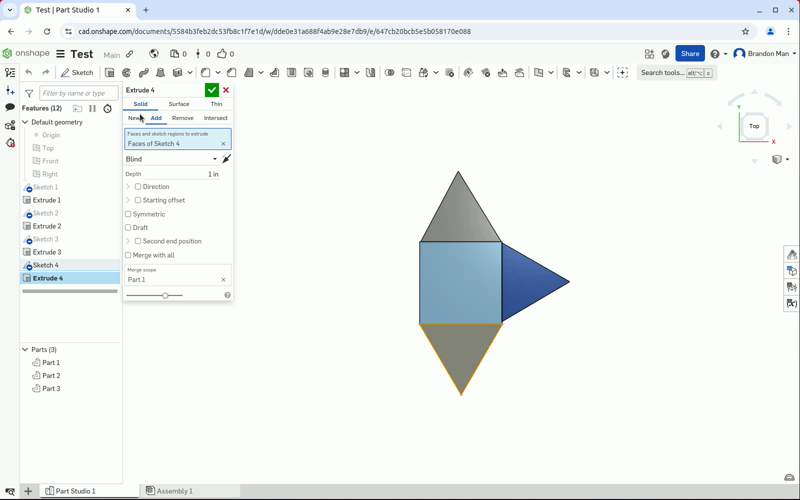
mouse_move(137, 120)
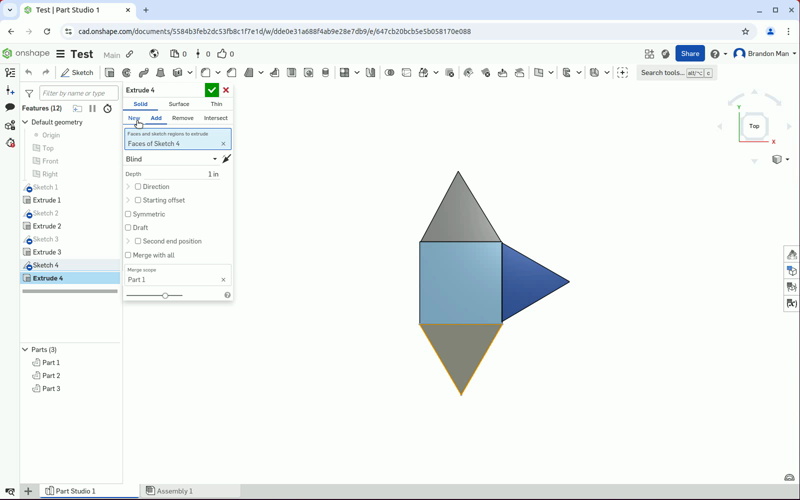
click(137, 120)
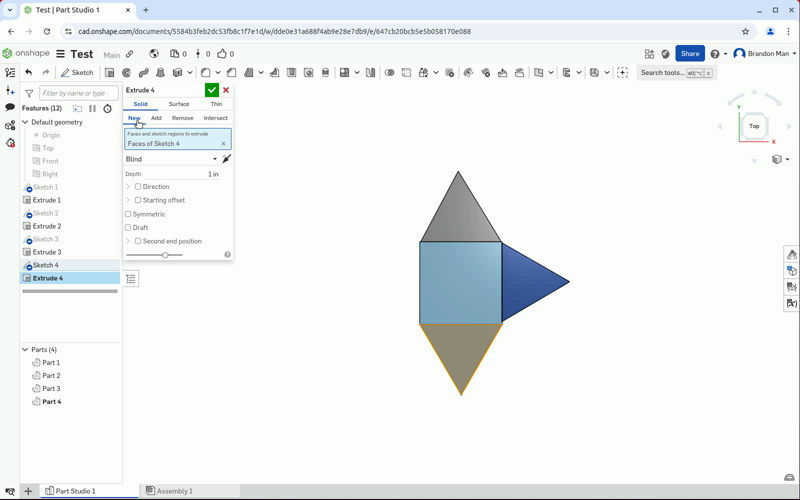
key(tab, 4)
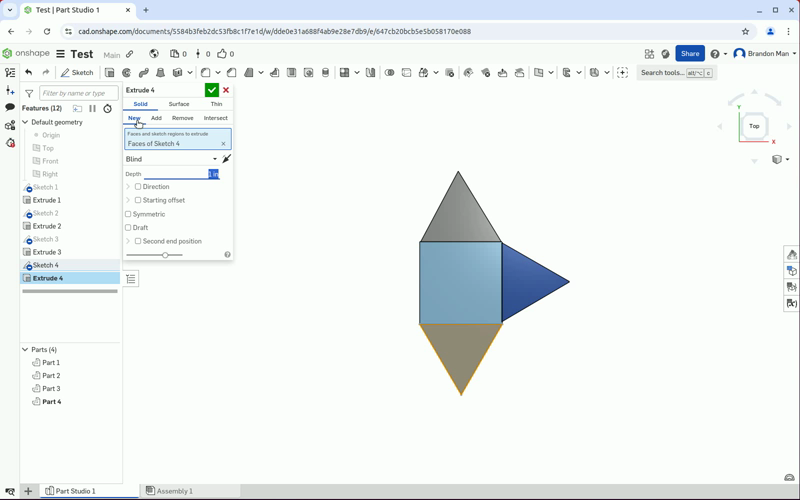
text(3.851)
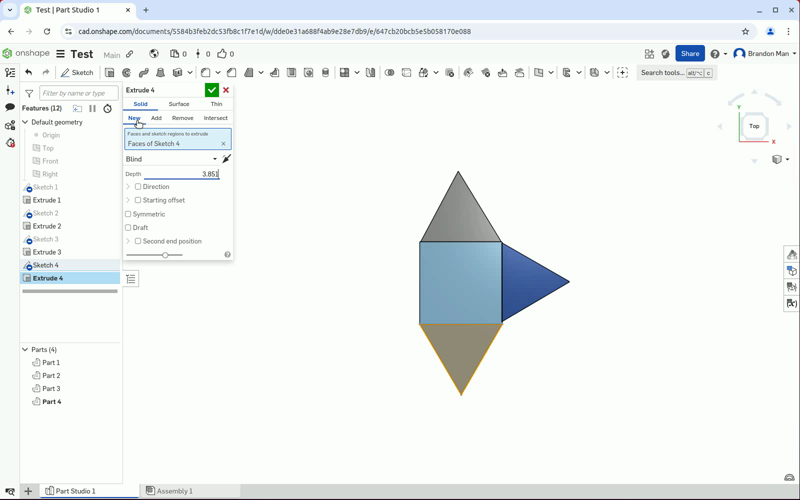
key(enter)
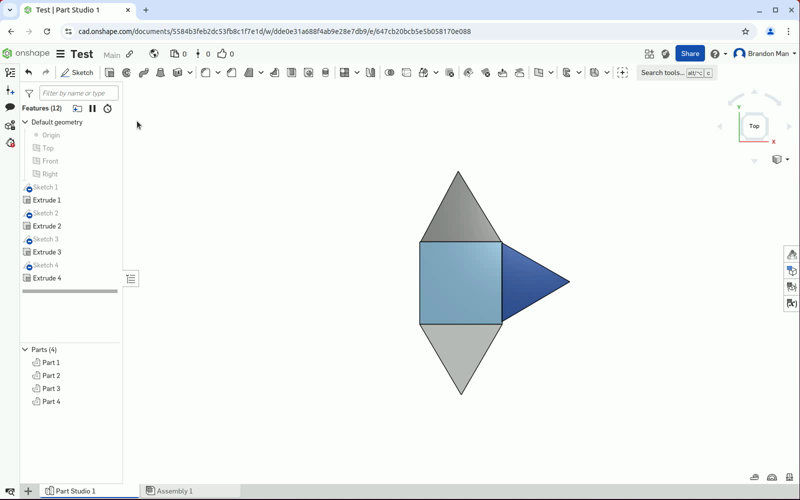
key(shift+h)
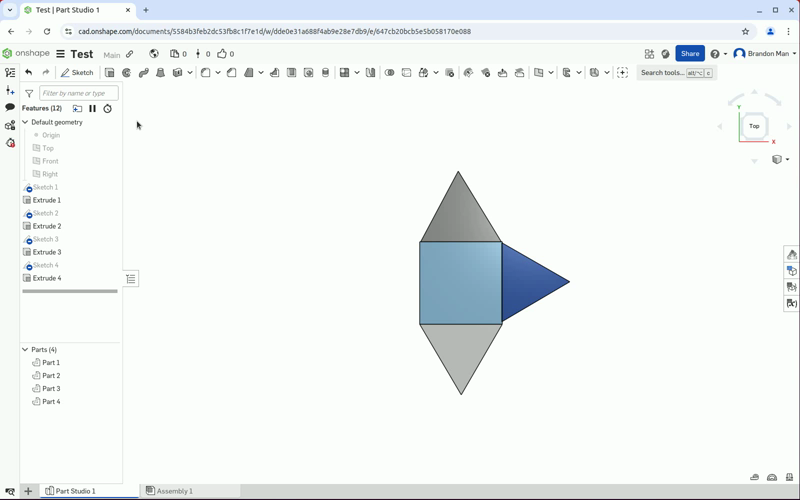
key(shift+h)
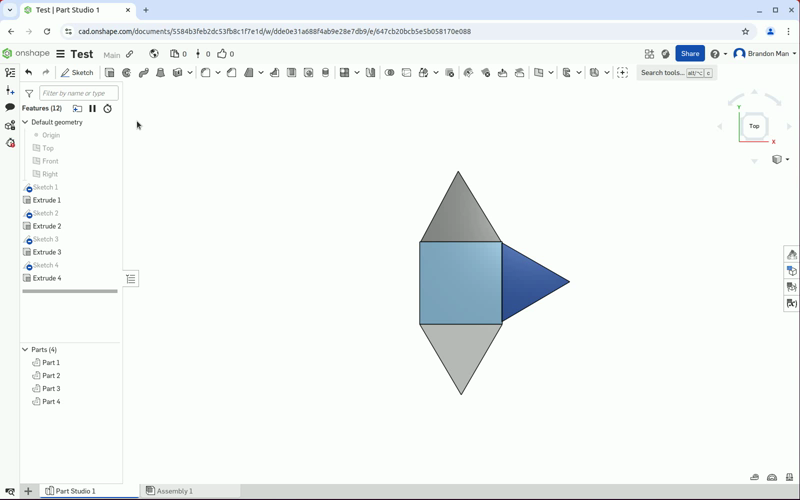
mouse_move(73, 189)
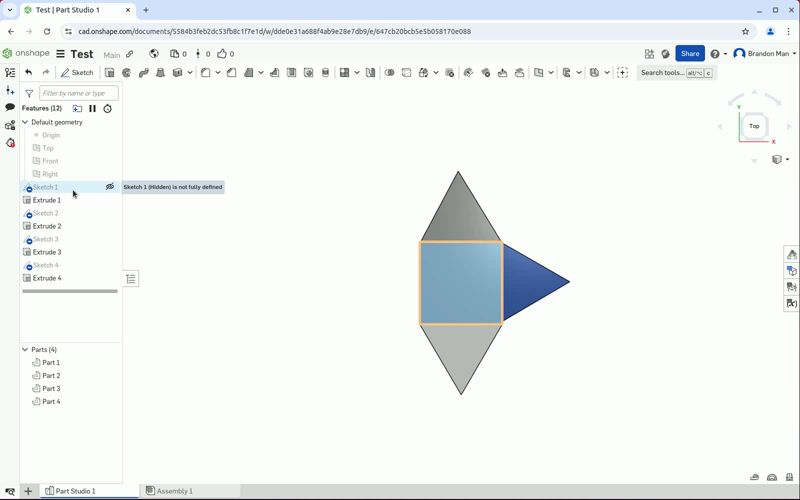
click(73, 189)
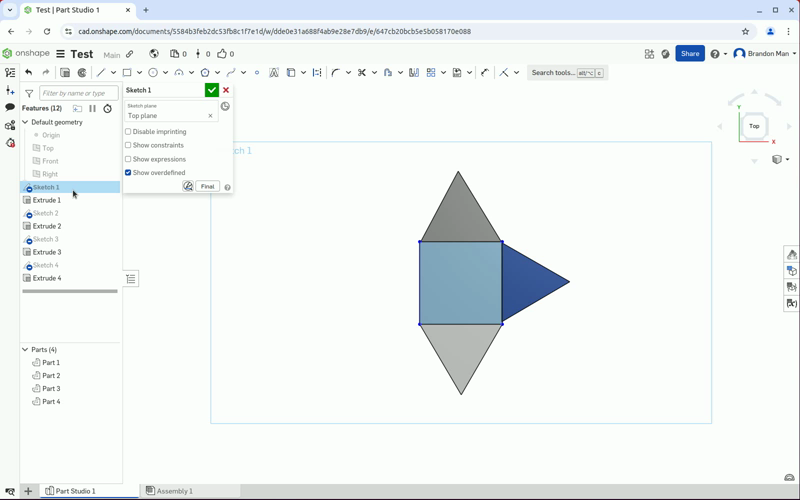
mouse_move(229, 92)
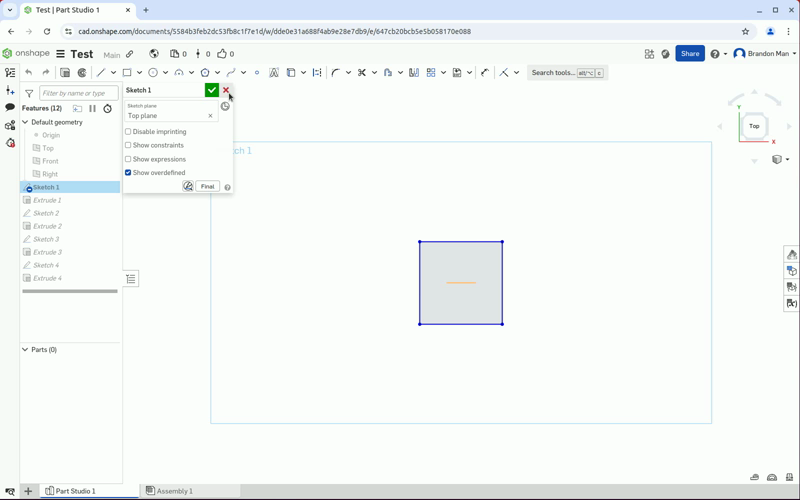
click(229, 92)
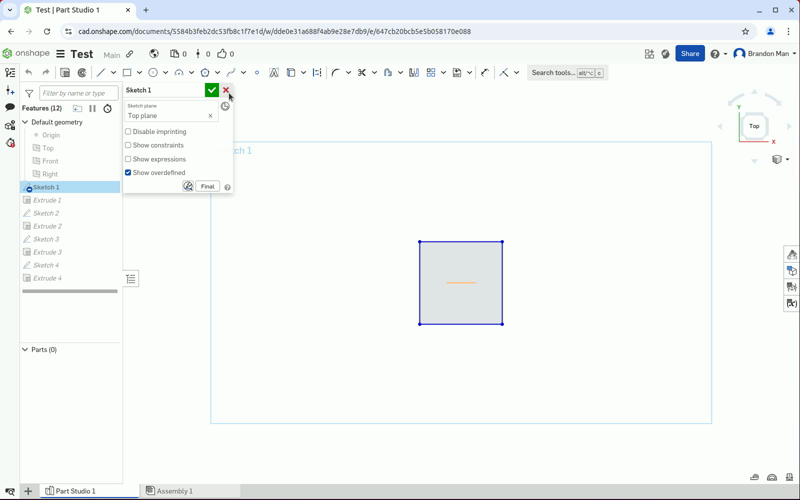
key(shift+s)
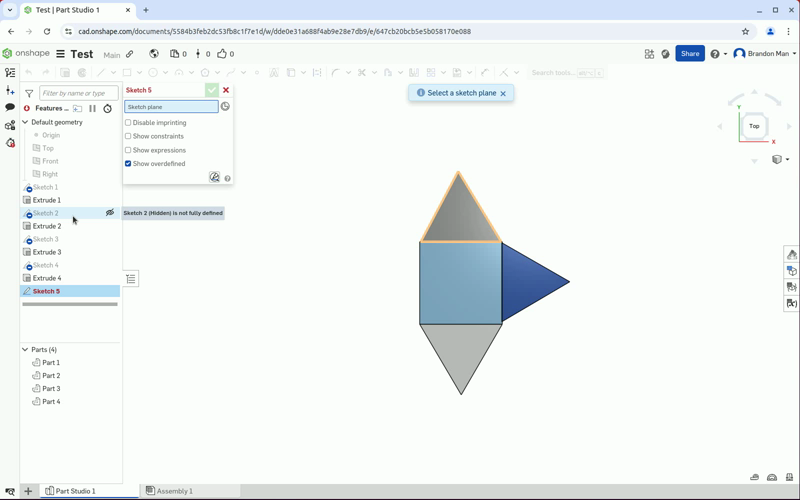
scroll(3)
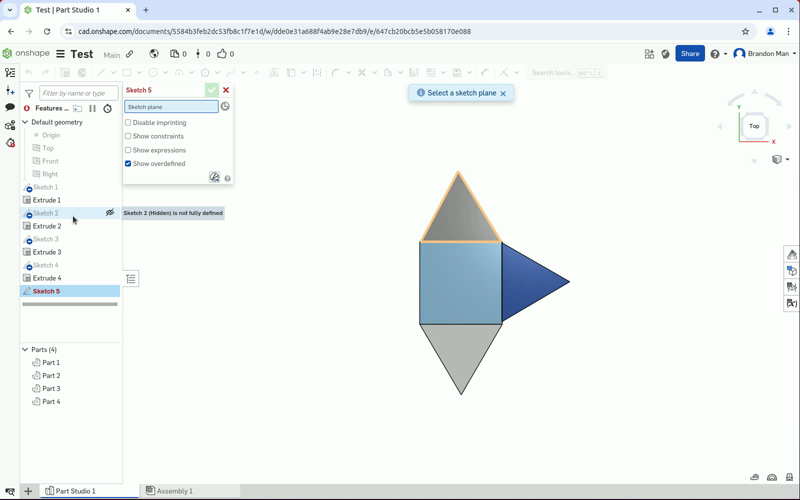
mouse_move(73, 150)
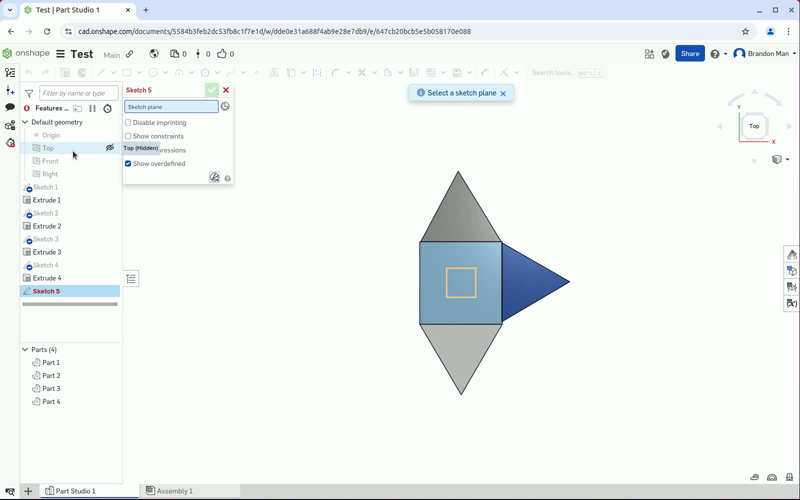
click(73, 150)
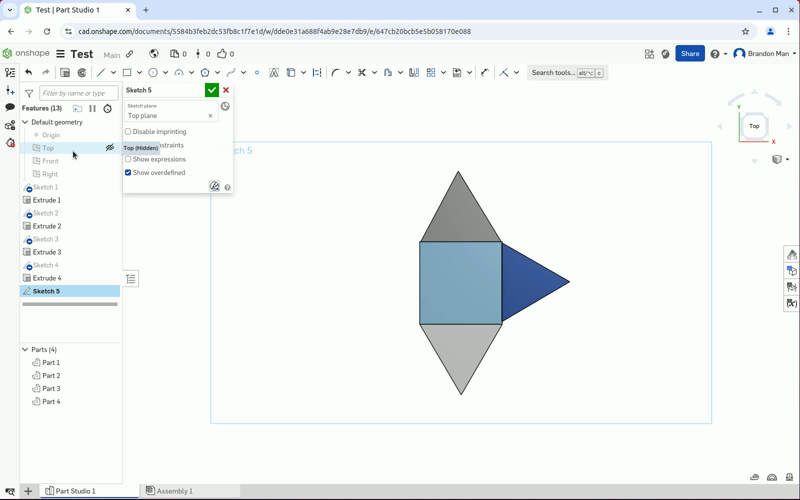
mouse_move(73, 352)
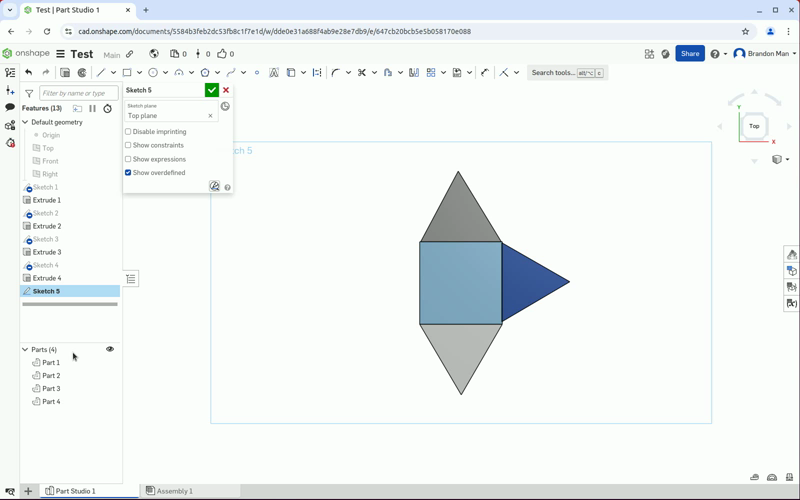
key(y)
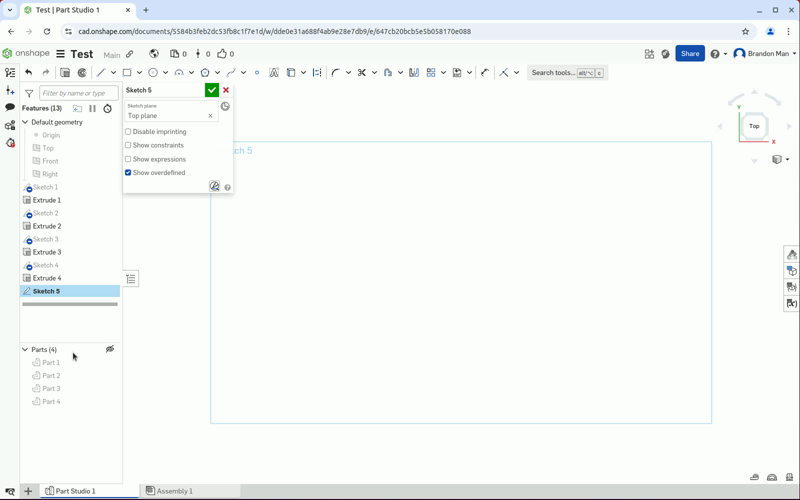
key(l)
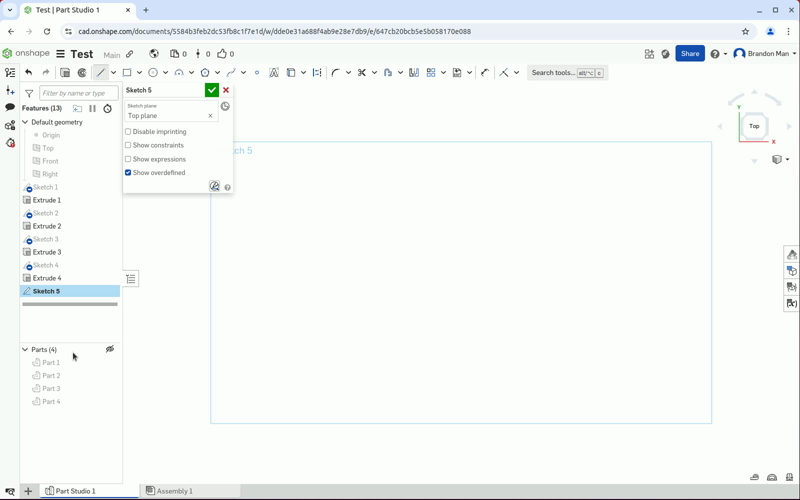
key_down(shift)
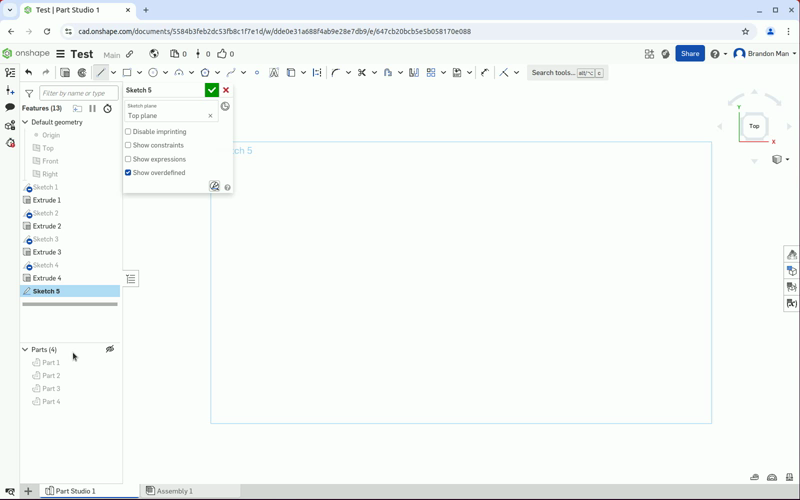
mouse_move(355, 282)
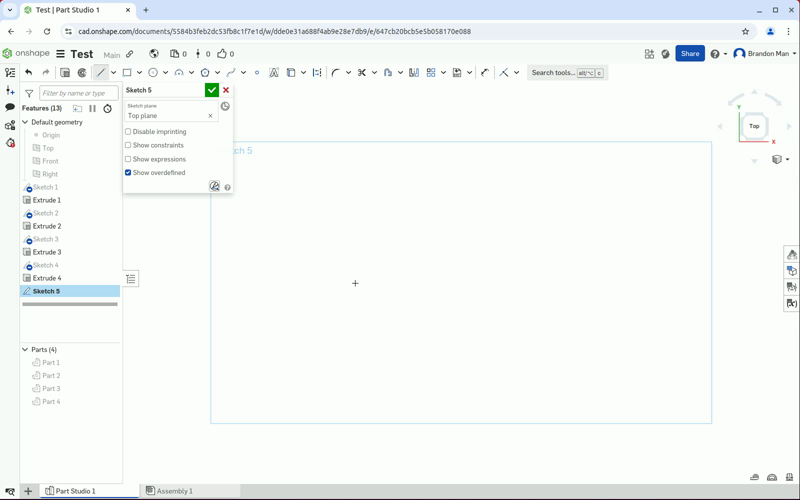
click(355, 282)
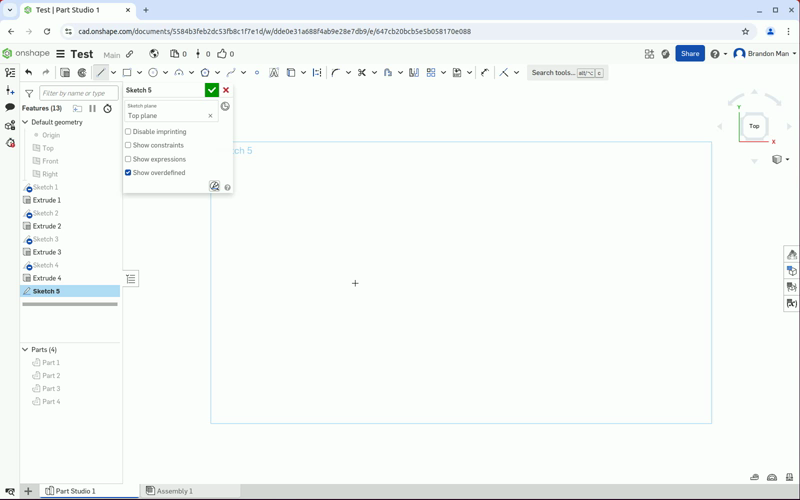
key_up(shift)
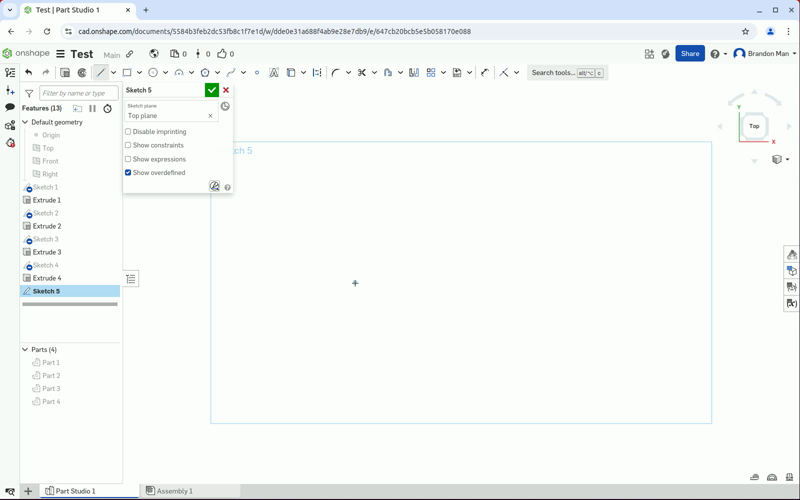
key_down(shift)
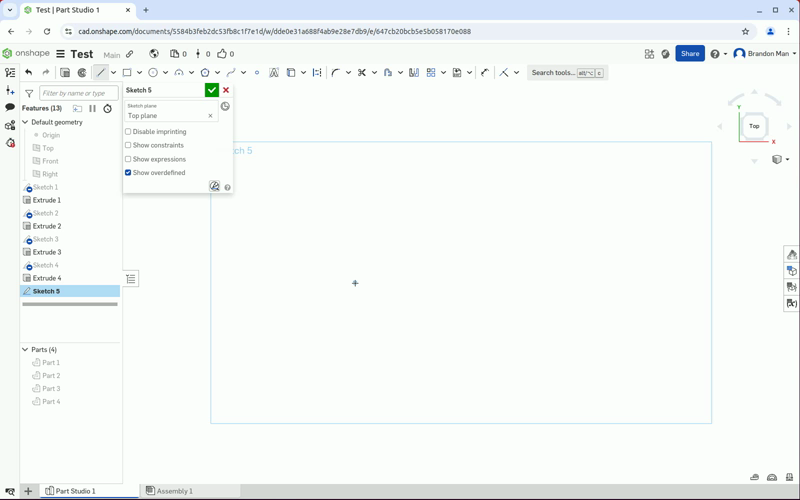
mouse_move(420, 320)
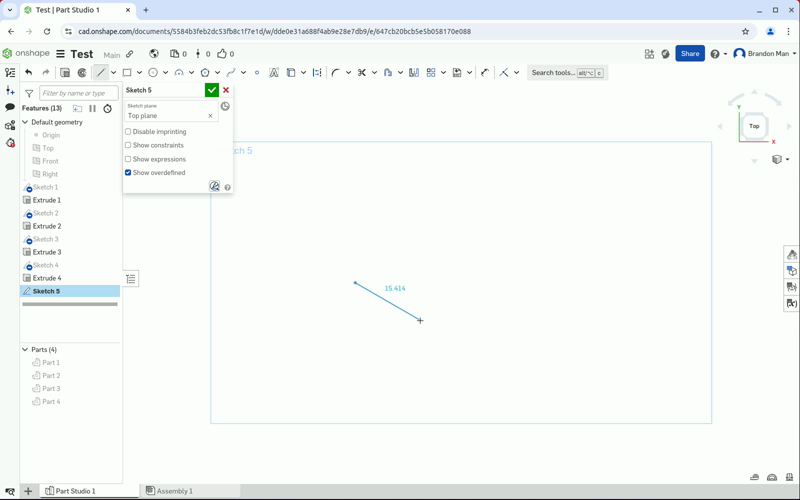
click(420, 320)
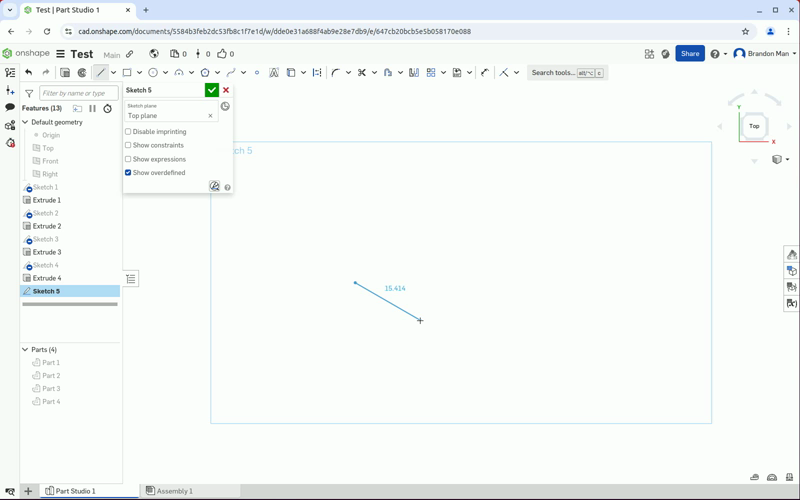
key_up(shift)
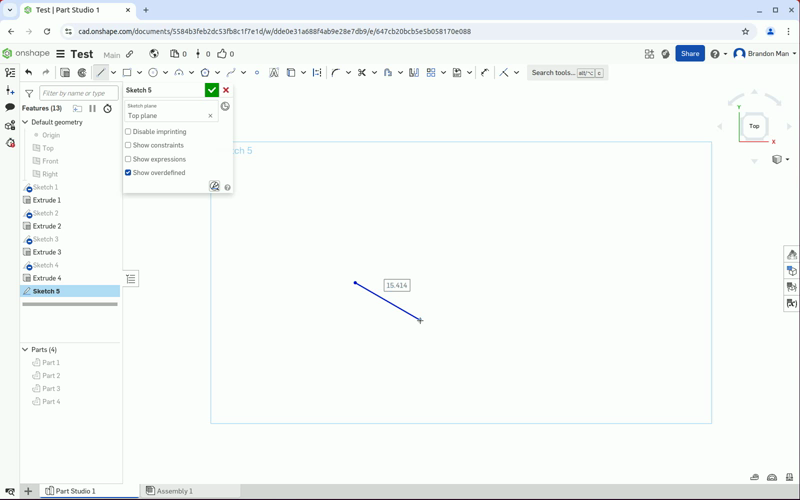
key_down(shift)
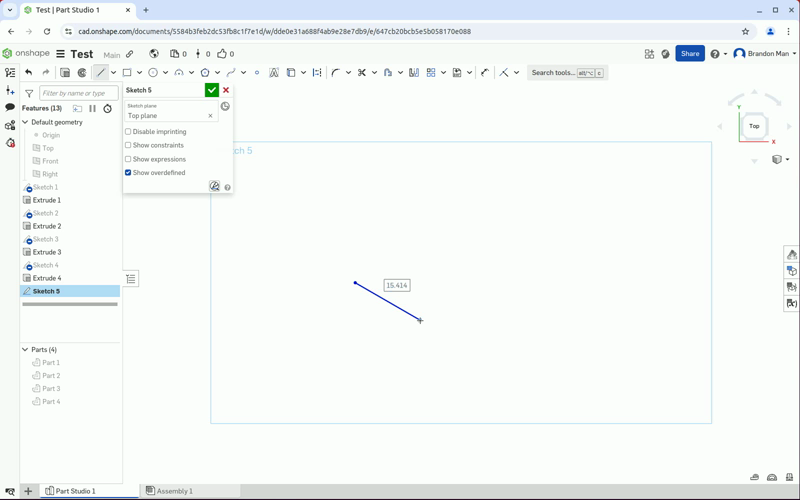
mouse_move(420, 245)
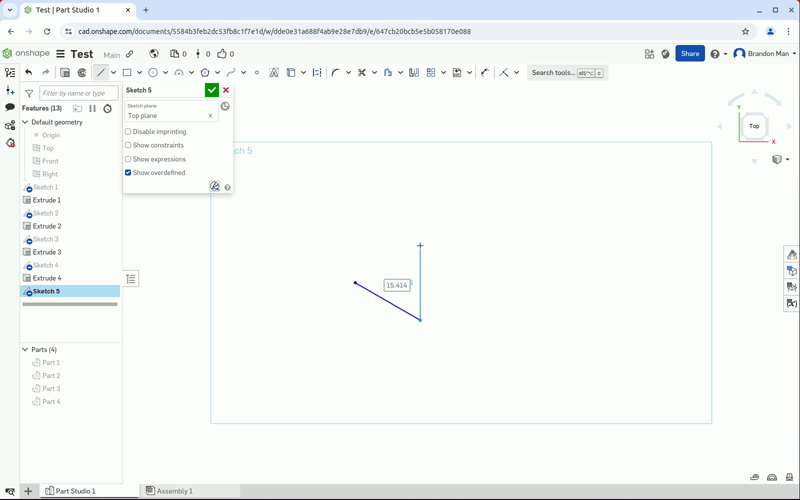
click(420, 245)
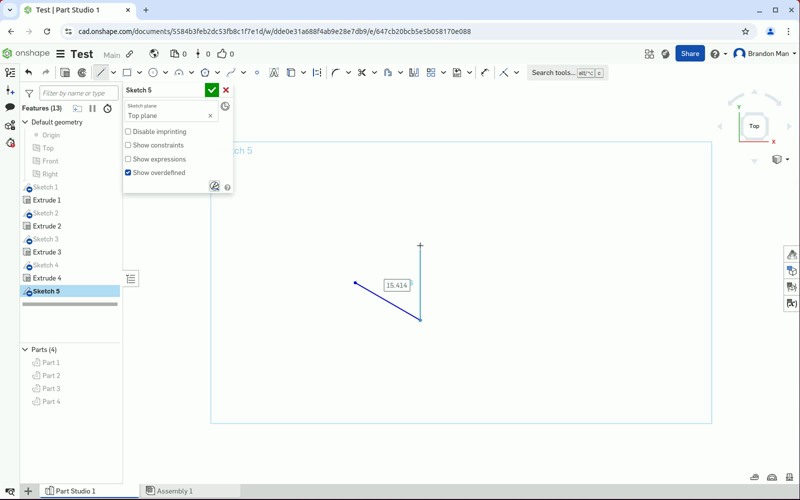
key_up(shift)
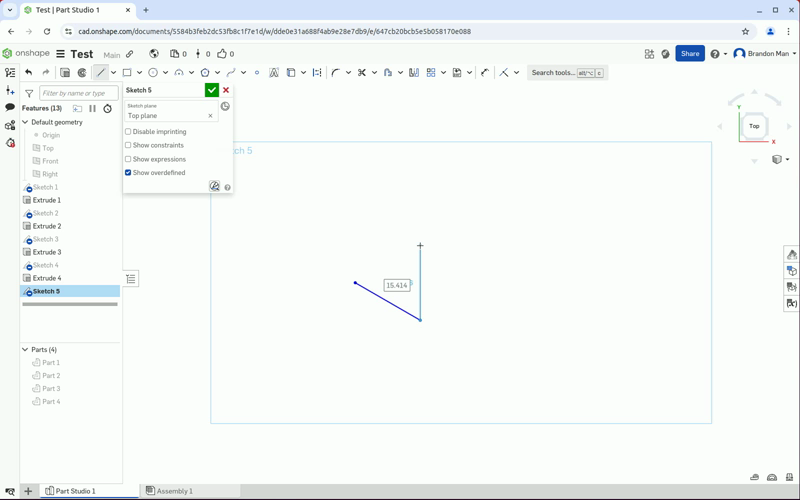
key_down(shift)
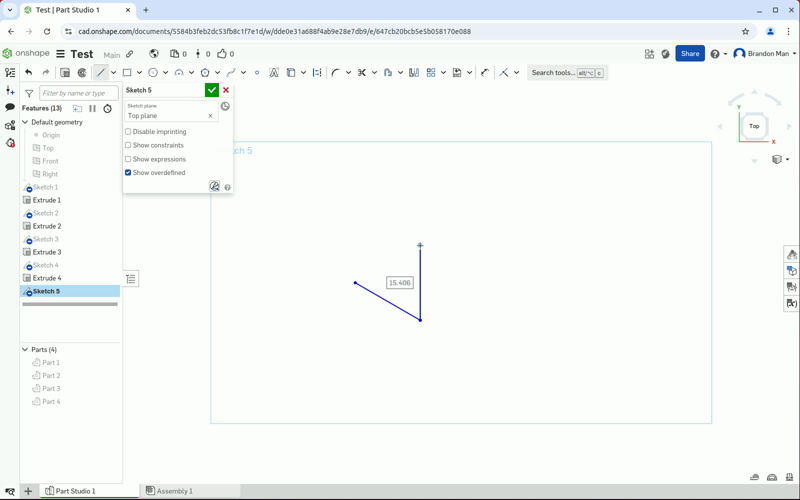
mouse_move(355, 282)
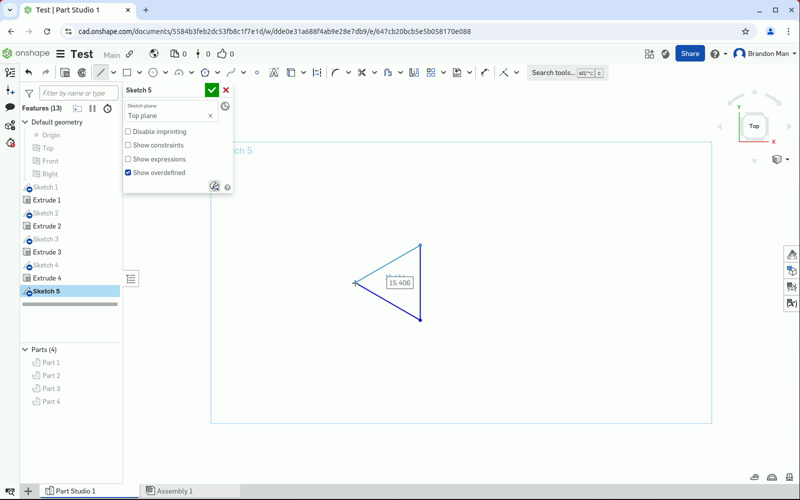
key_up(shift)
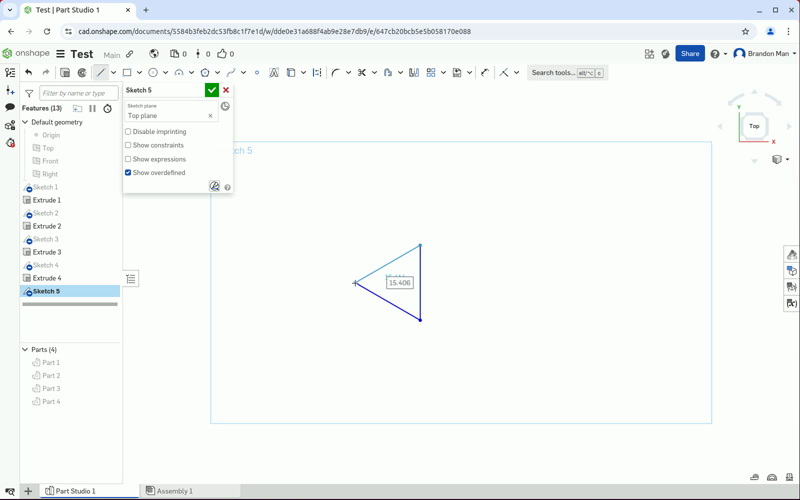
click(355, 282)
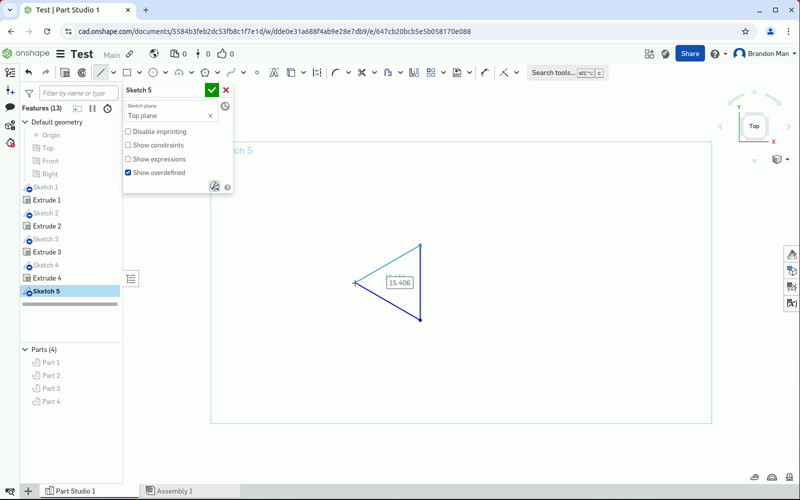
key(esc)
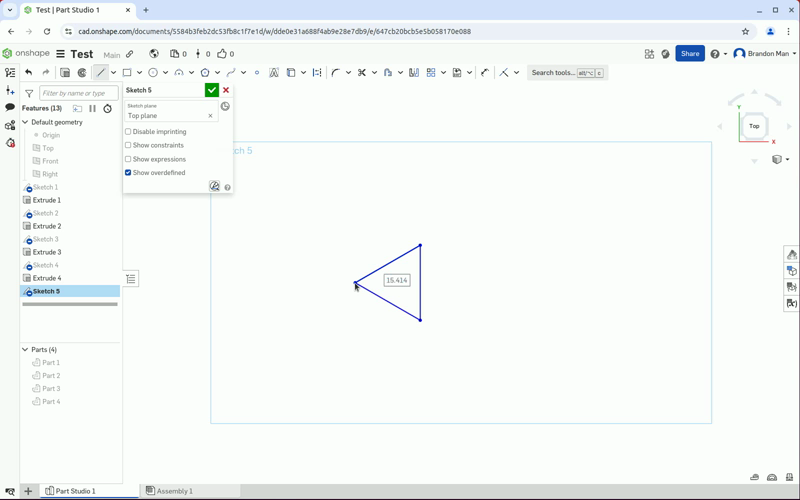
mouse_move(404, 309)
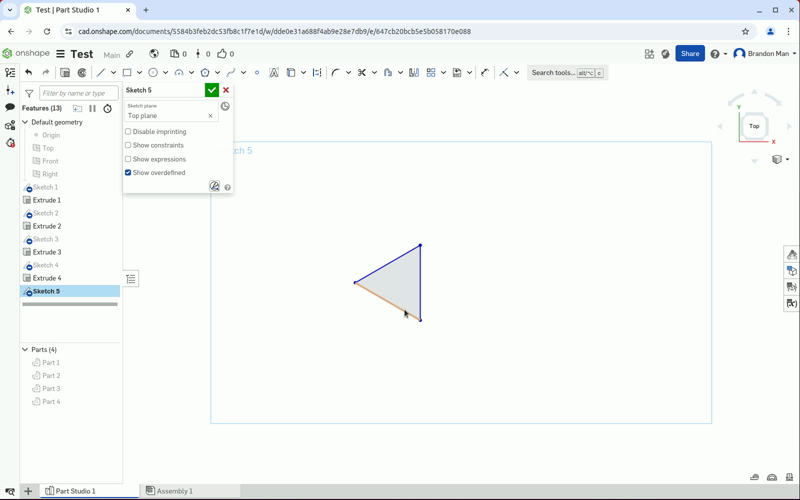
click(404, 309)
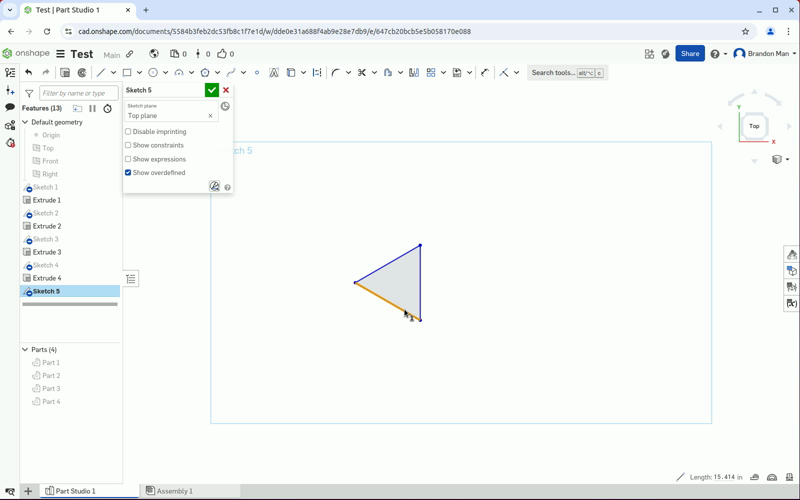
mouse_move(73, 352)
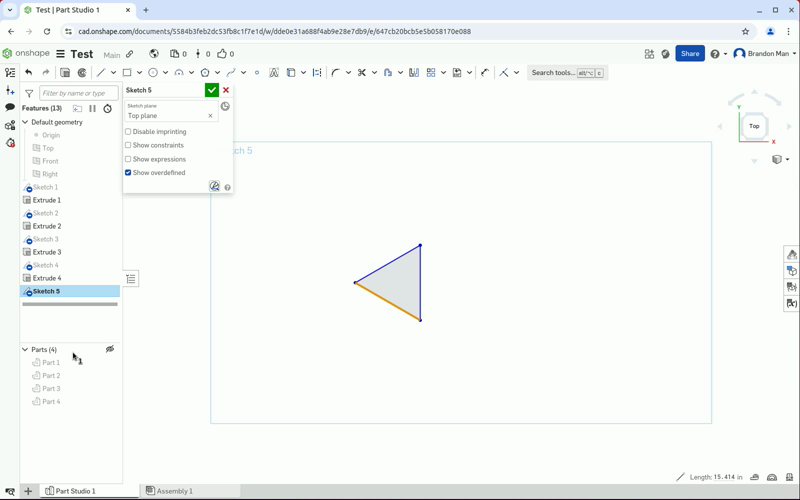
key(shift+y)
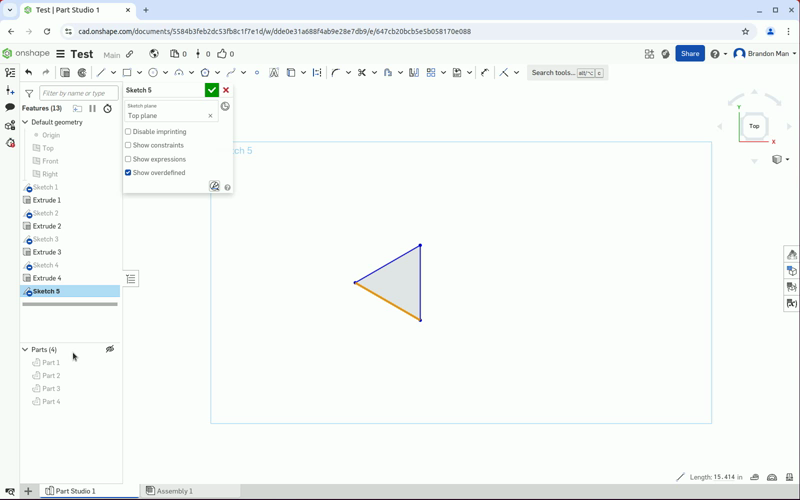
key(shift+e)
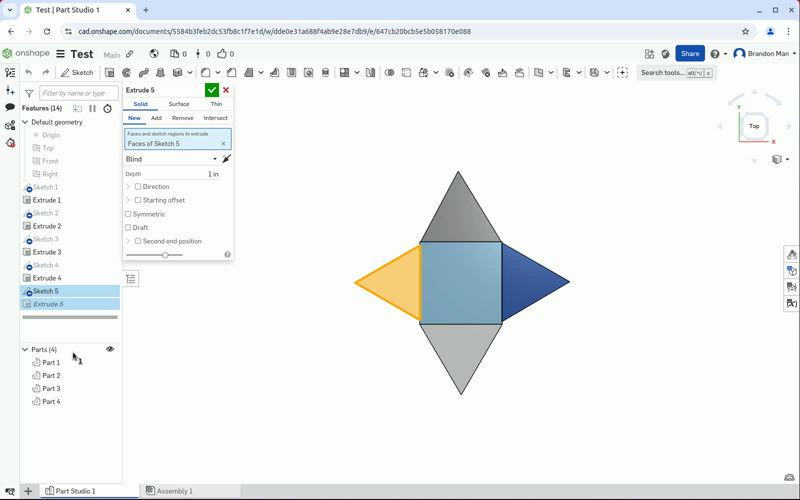
mouse_move(143, 106)
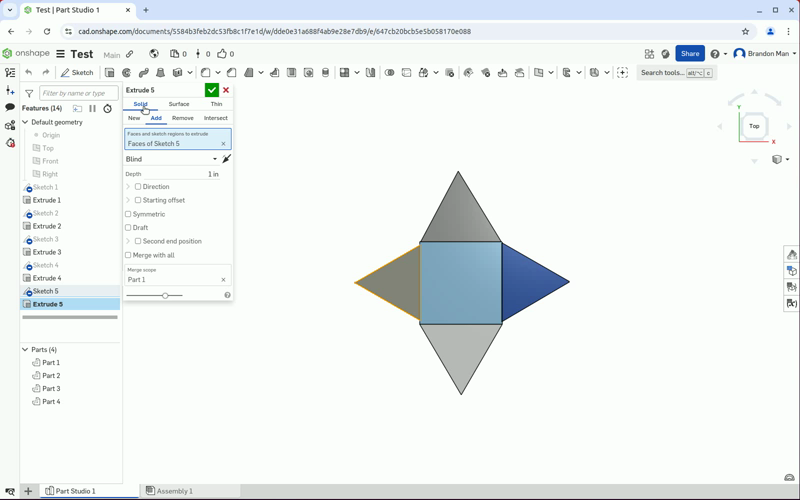
click(143, 106)
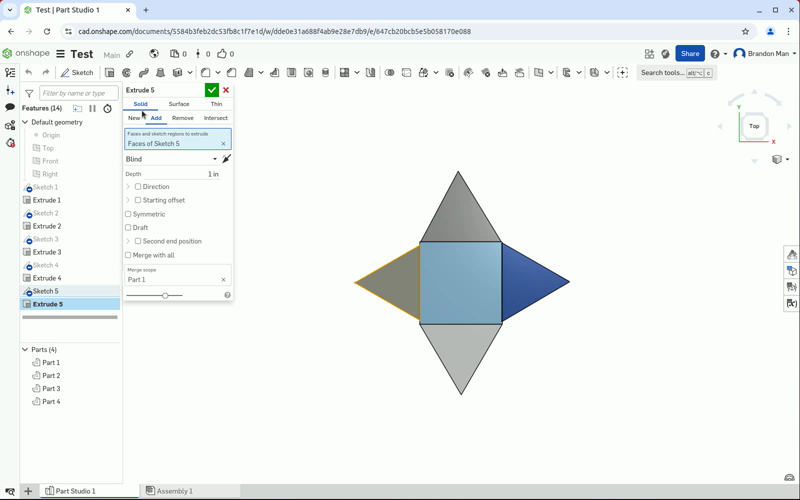
mouse_move(137, 120)
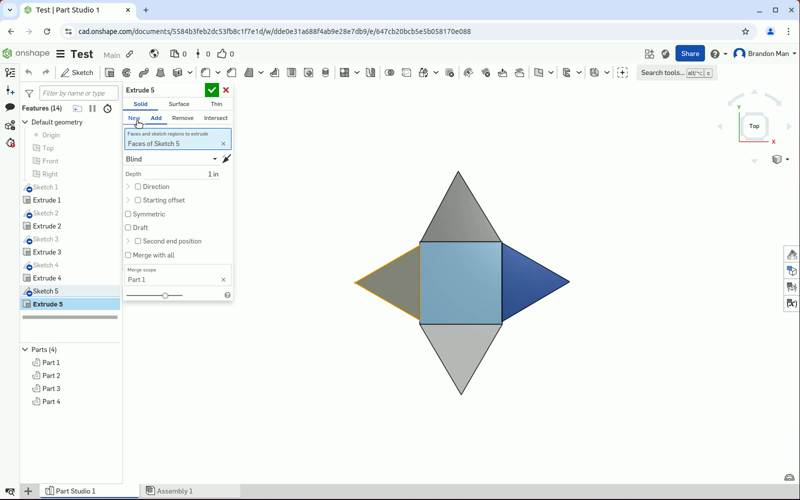
click(137, 120)
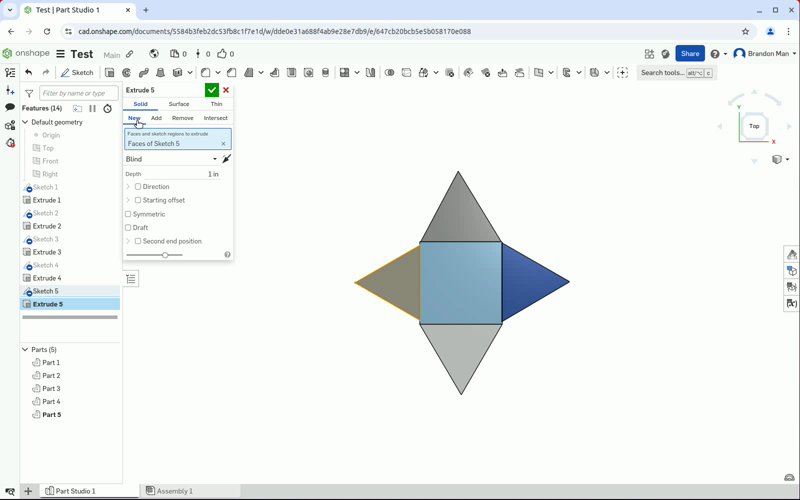
key(tab, 4)
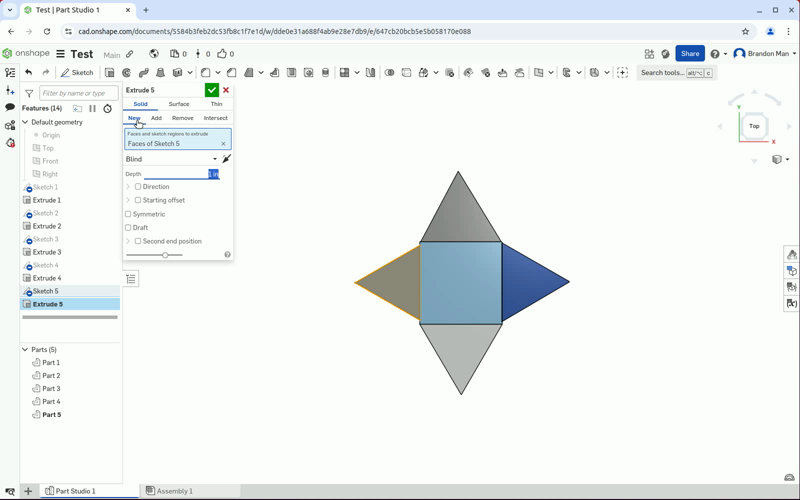
text(3.851)
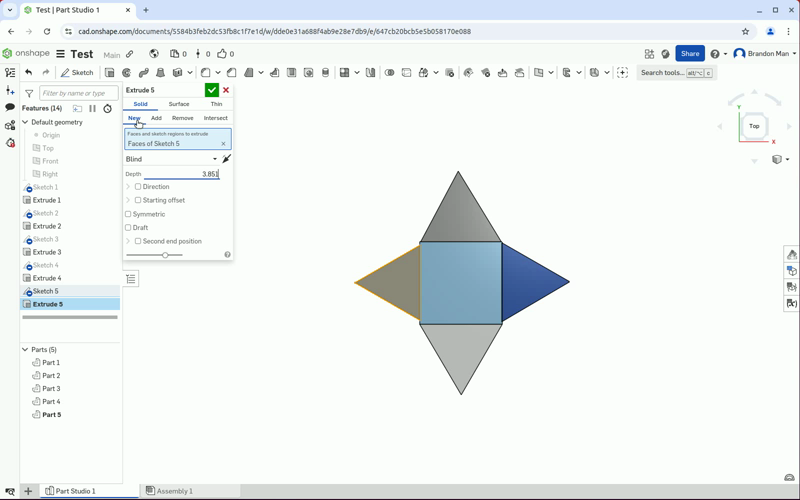
key(enter)
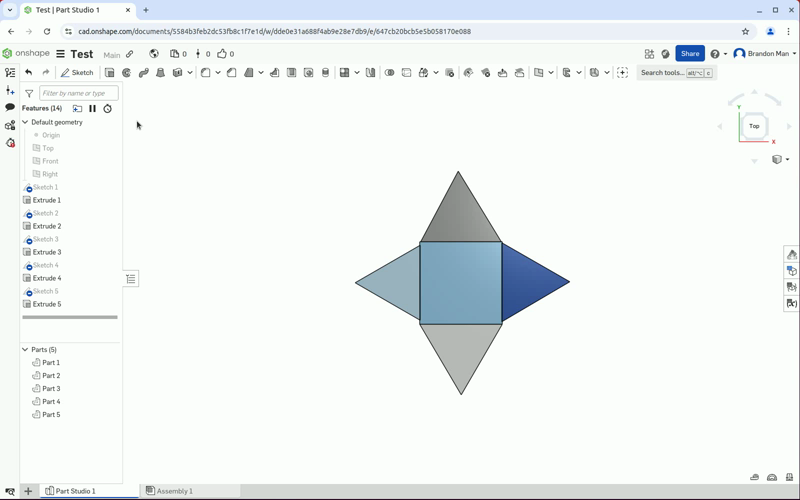
key(shift+h)
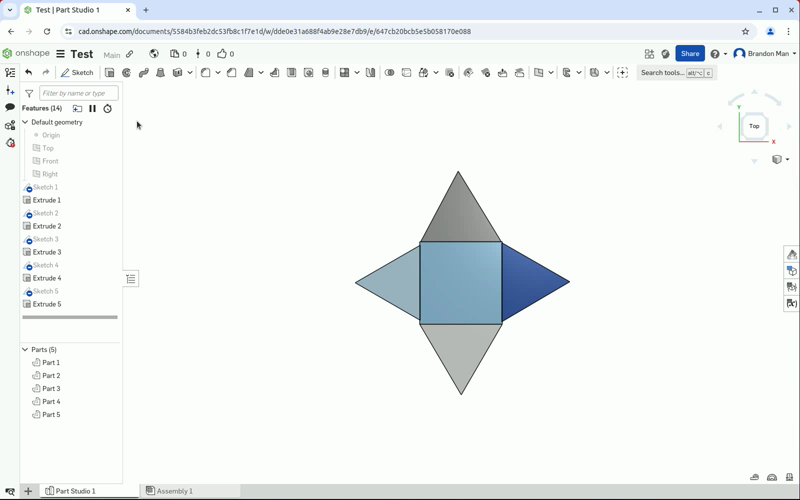
key(shift+h)
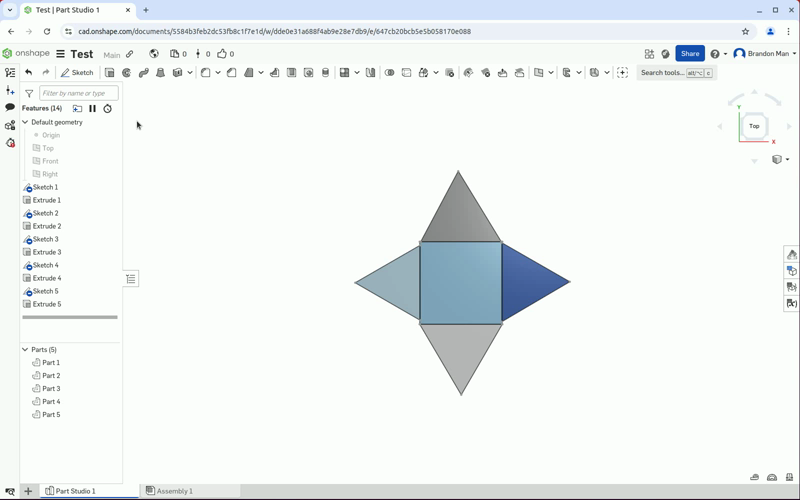
key(shift+7)
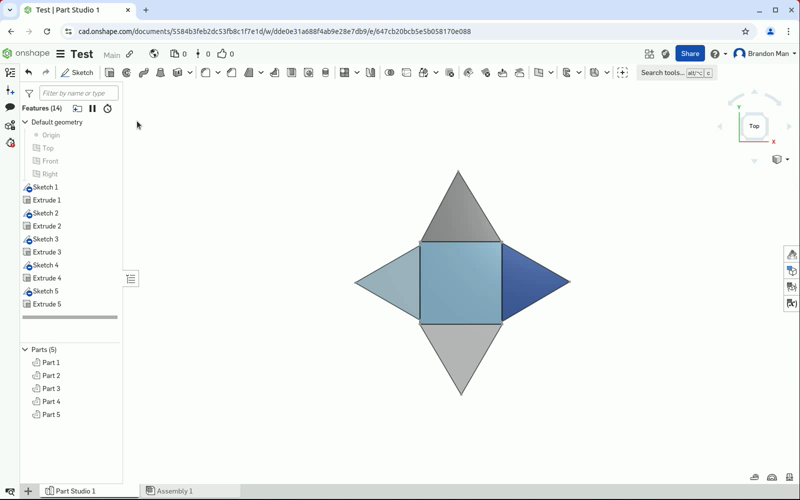
key(up, 3)
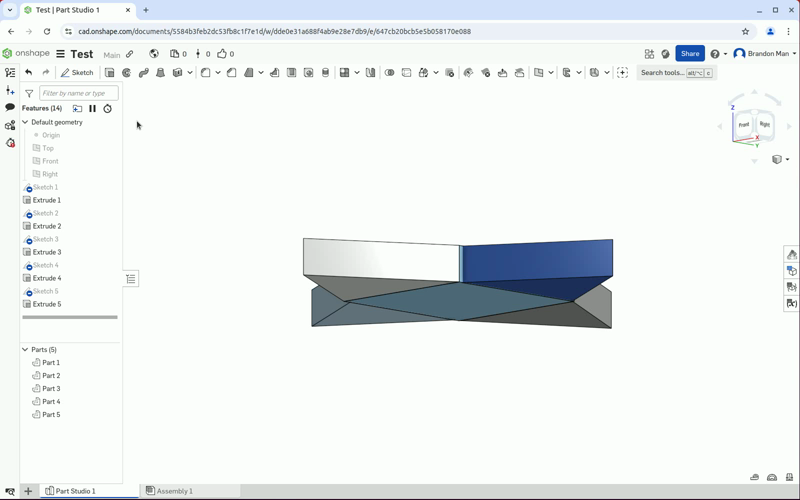
key(left, 3)
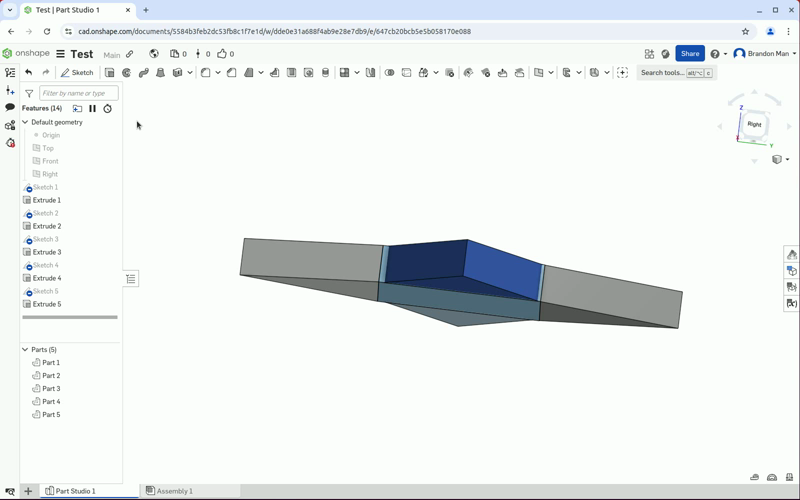
key(right, 3)
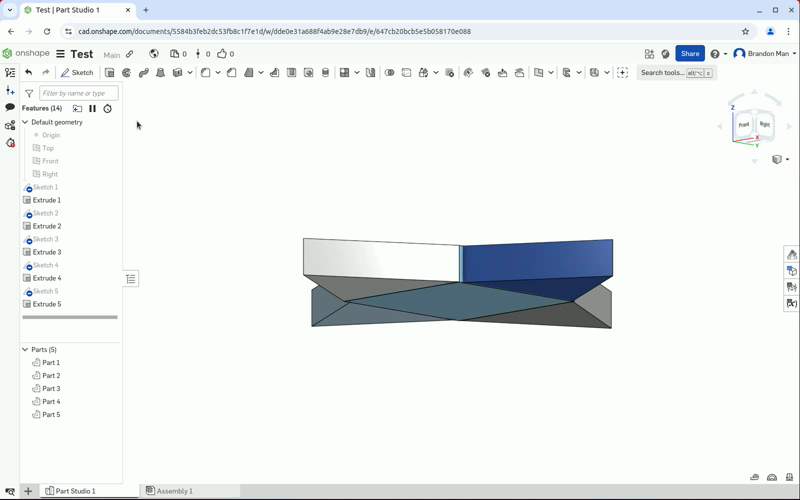
key(down, 3)
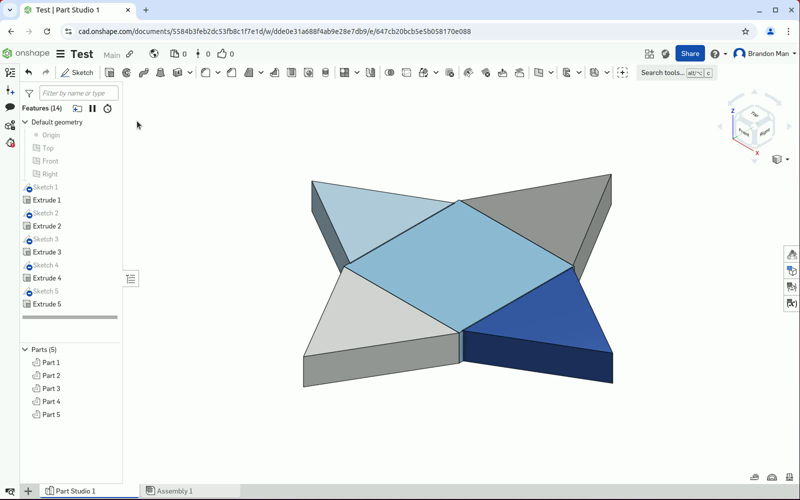
mouse_move(73, 189)
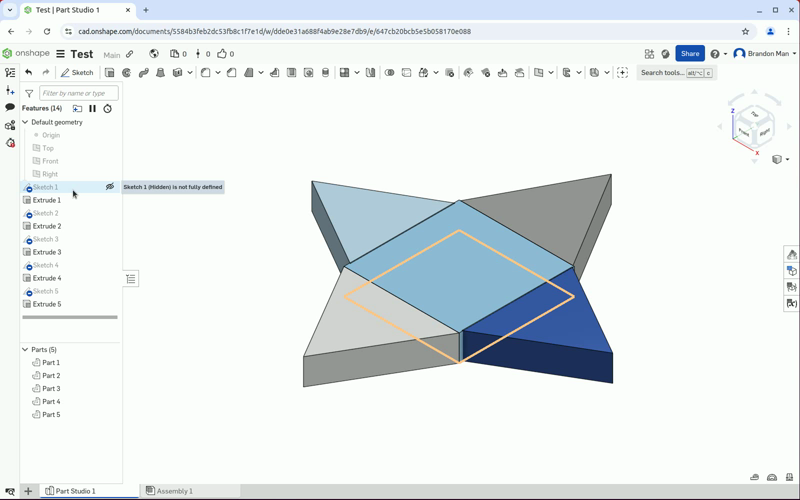
click(73, 189)